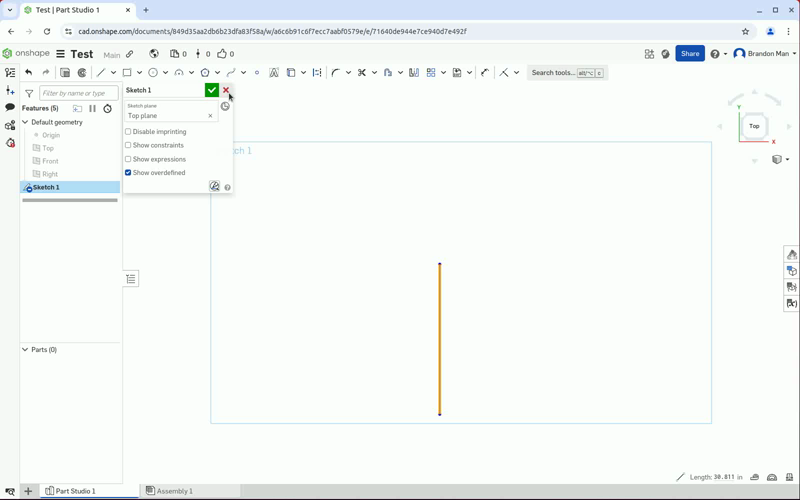
key(shift+h)
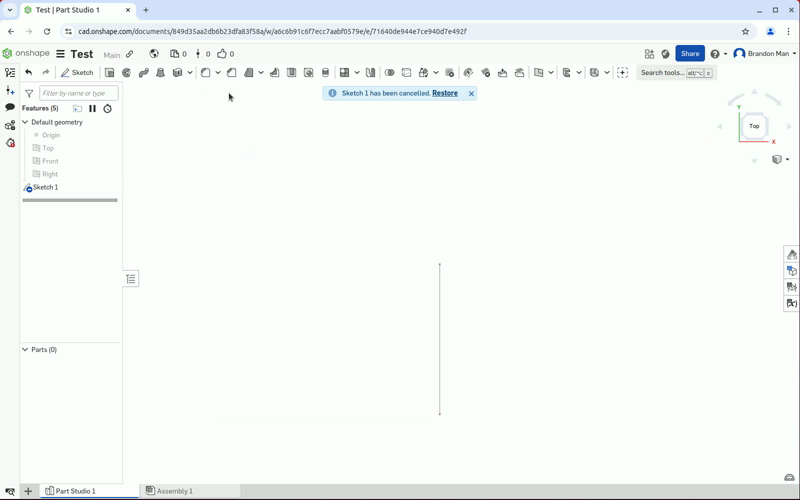
key(shift+s)
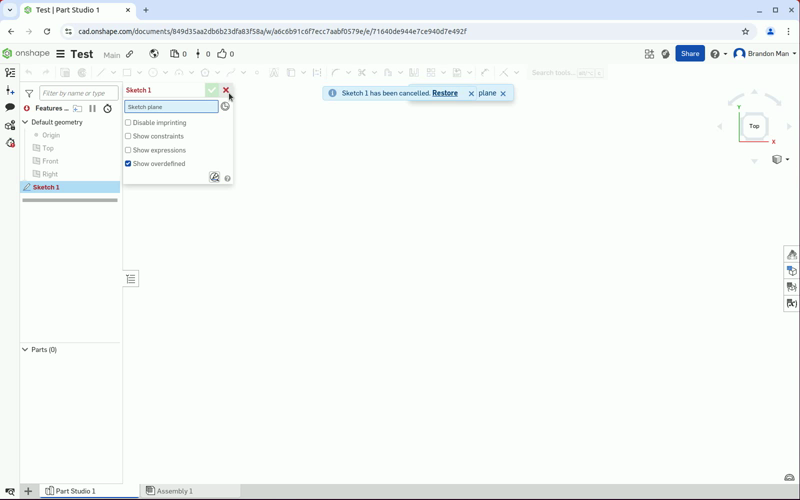
mouse_move(73, 150)
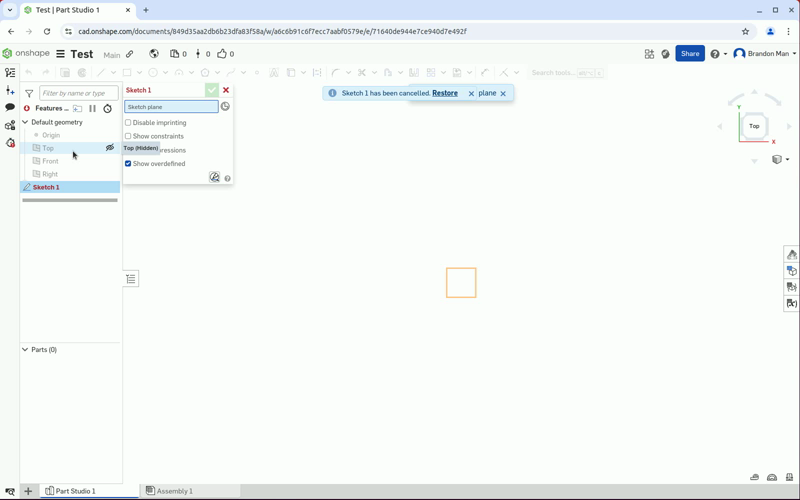
click(73, 150)
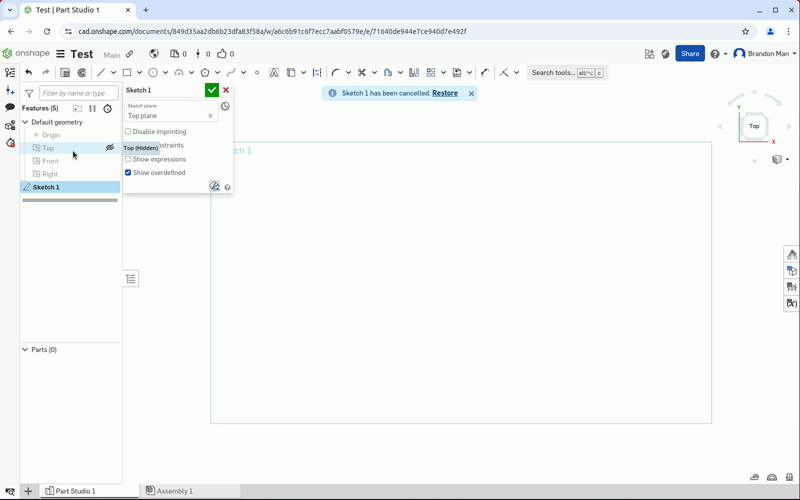
mouse_move(73, 352)
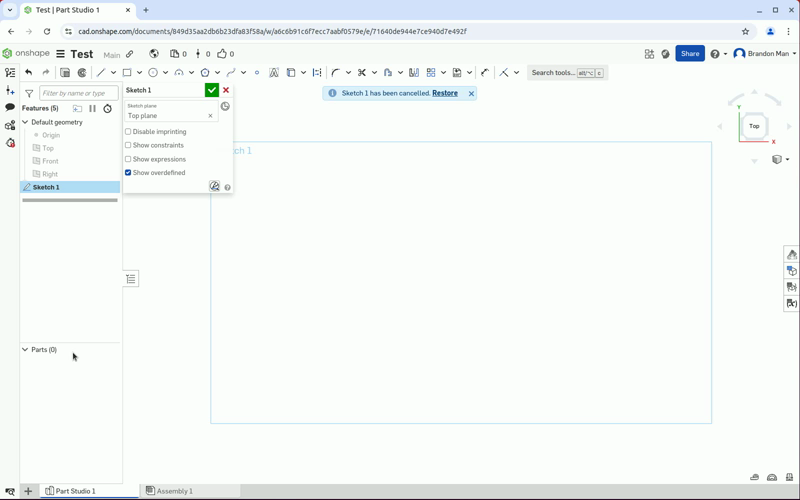
key(y)
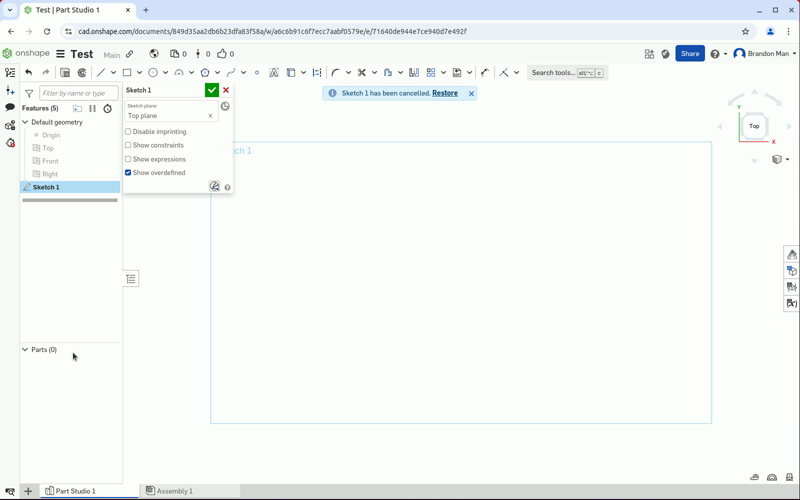
key(l)
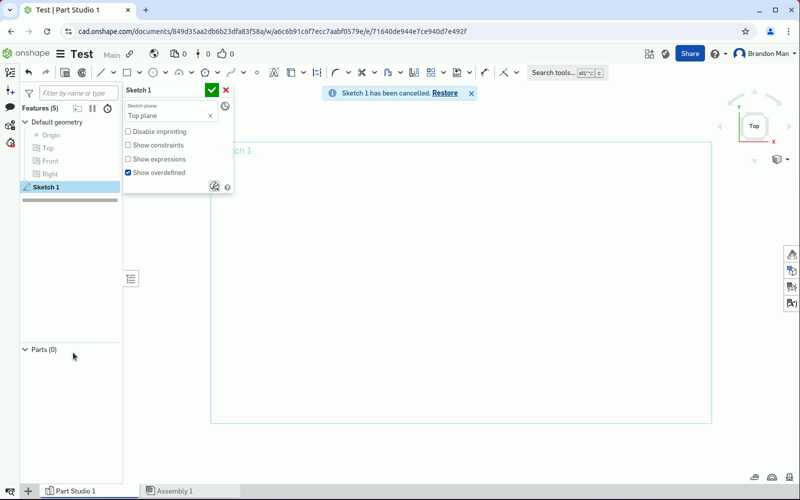
key_down(shift)
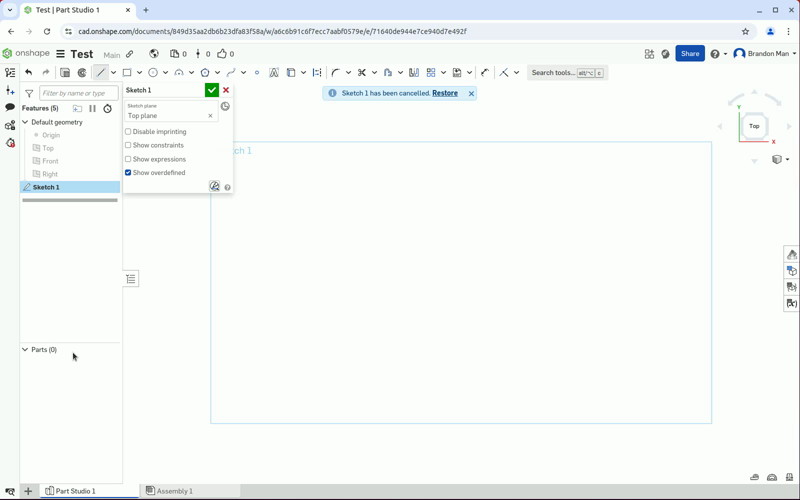
mouse_move(396, 282)
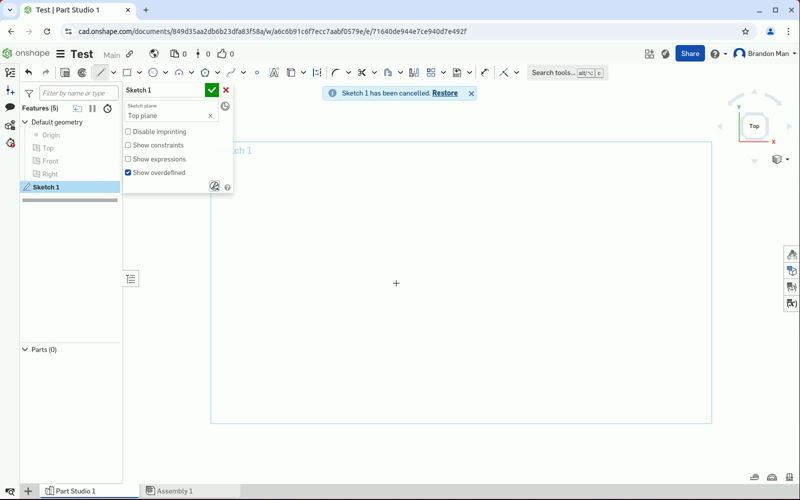
click(396, 282)
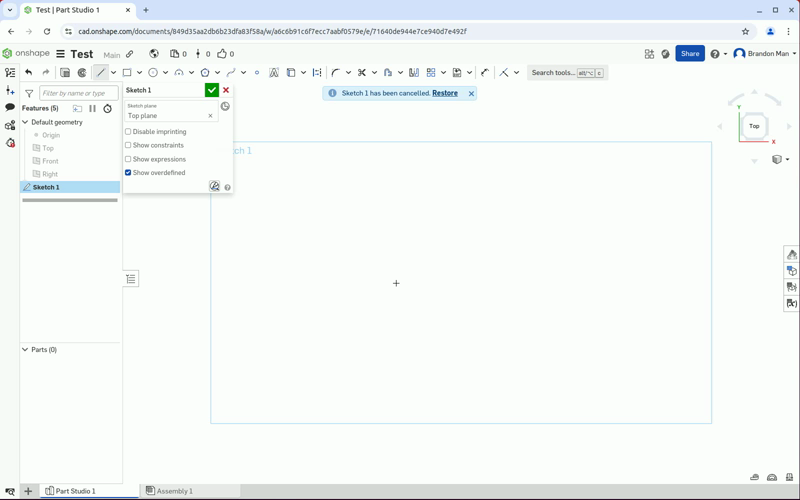
key_up(shift)
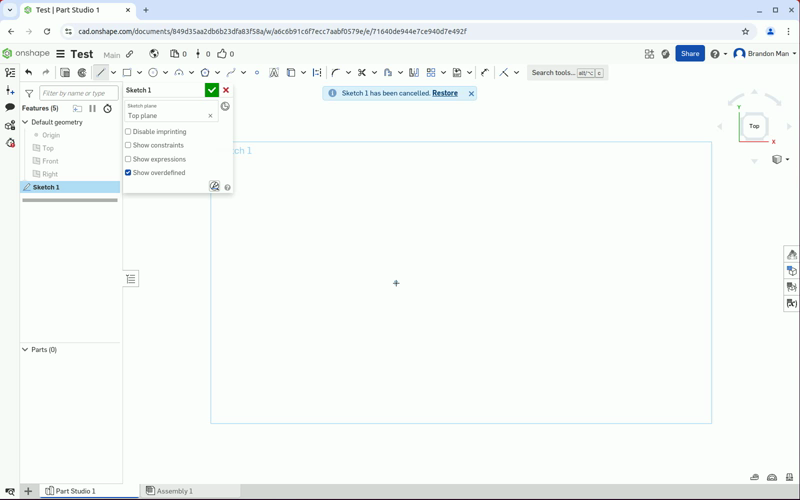
key_down(shift)
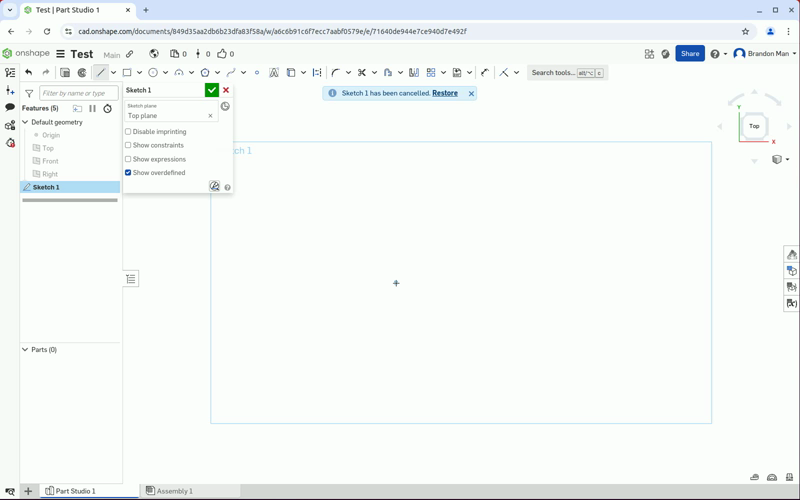
mouse_move(461, 282)
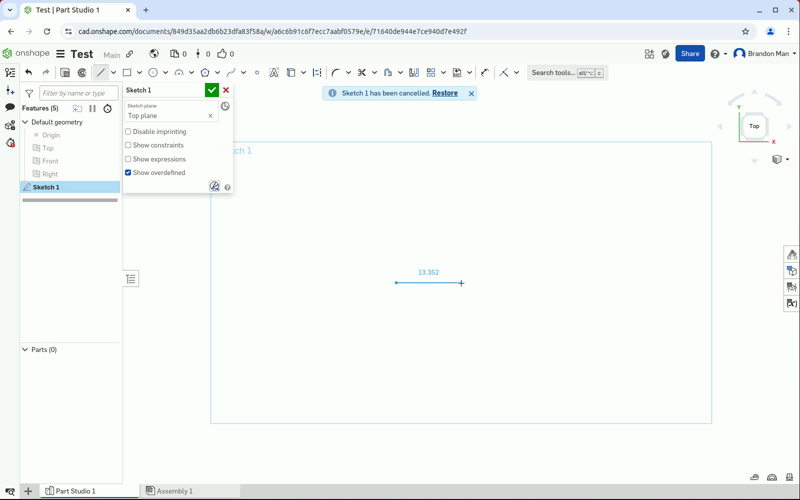
click(461, 282)
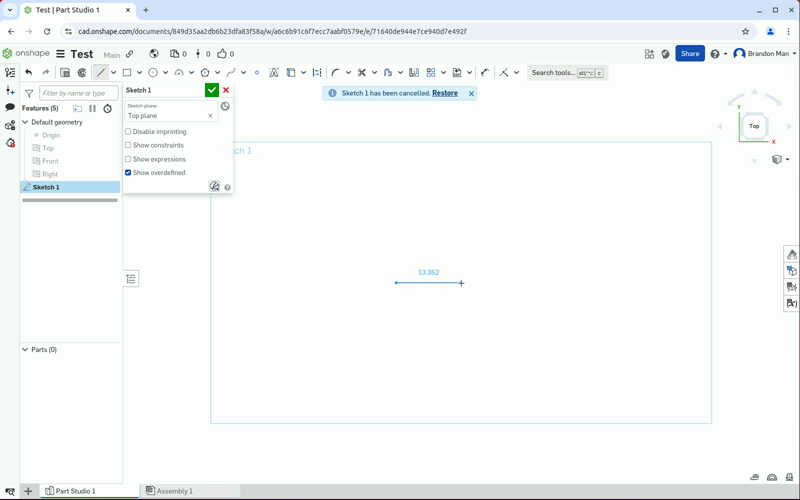
key_up(shift)
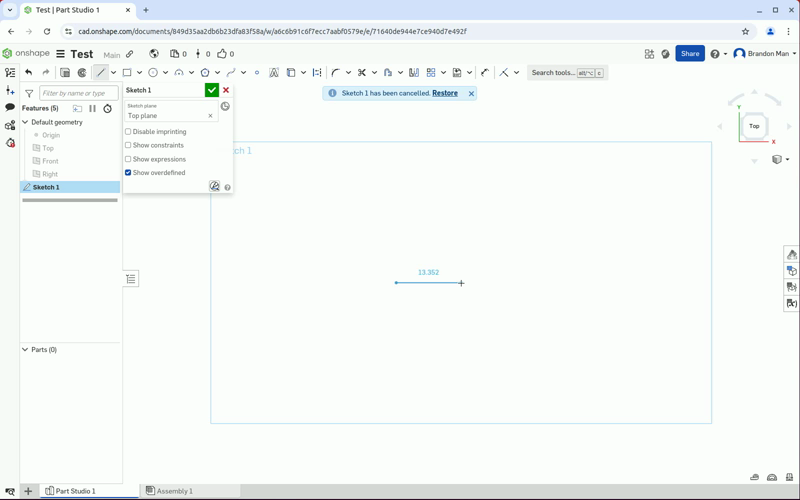
key_down(shift)
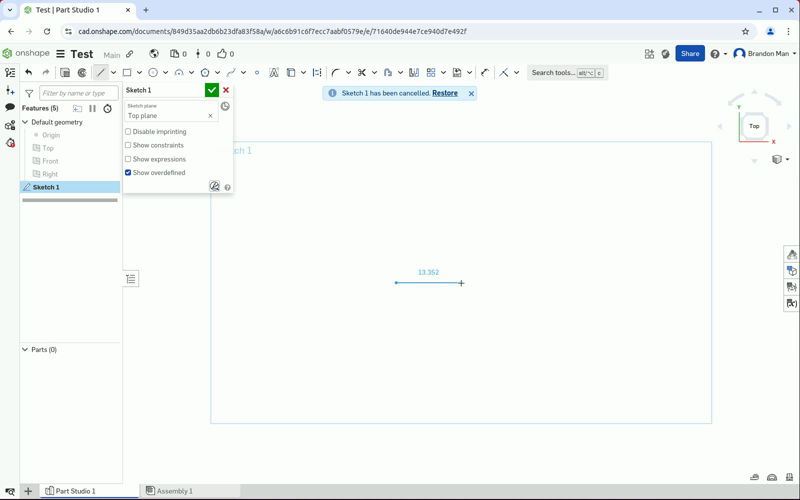
mouse_move(461, 218)
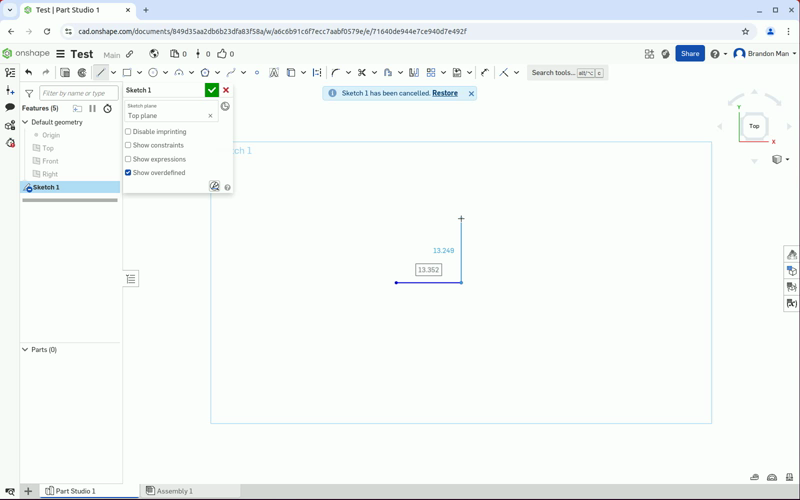
click(461, 218)
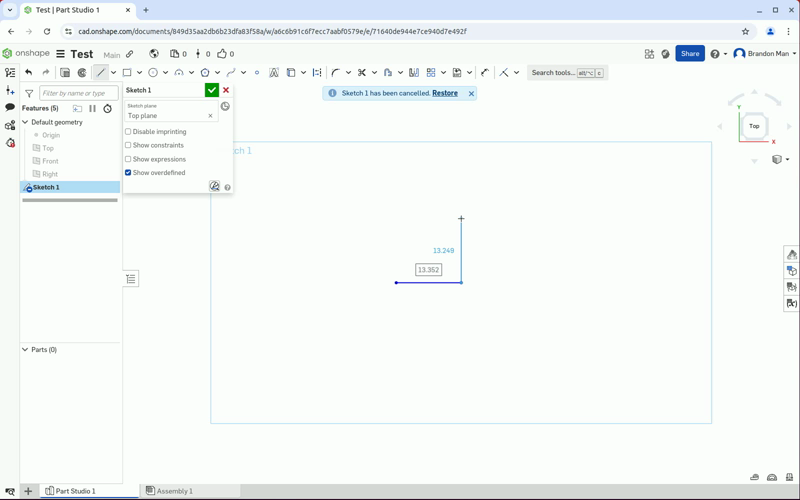
key_up(shift)
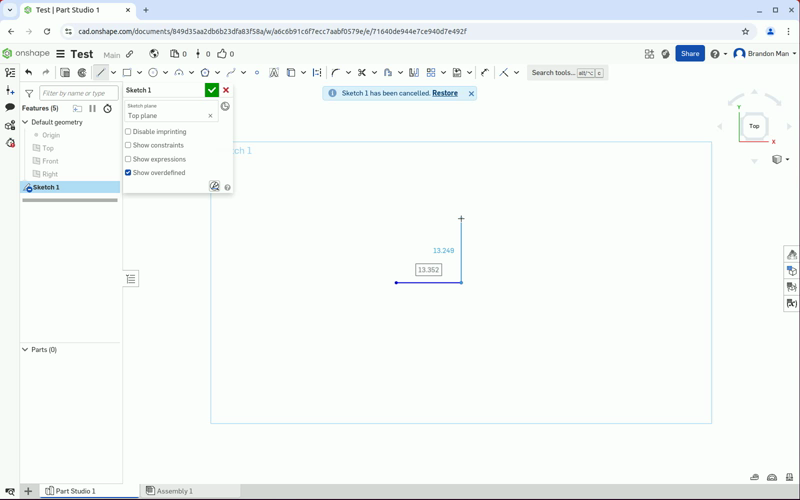
key_down(shift)
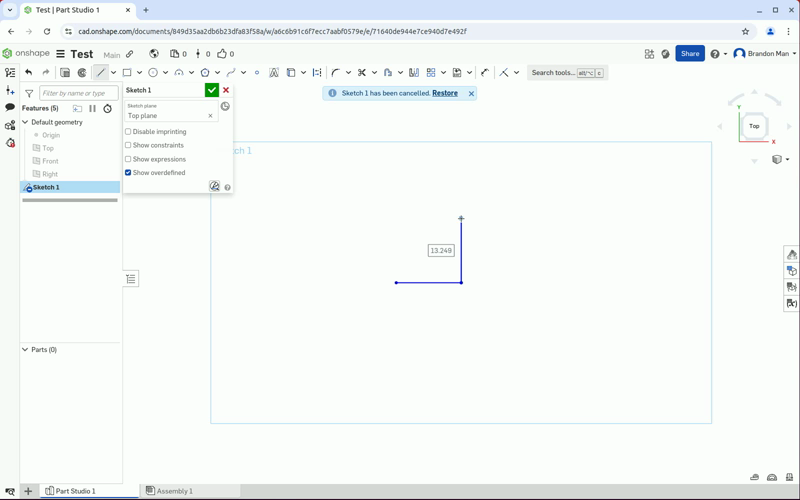
mouse_move(396, 218)
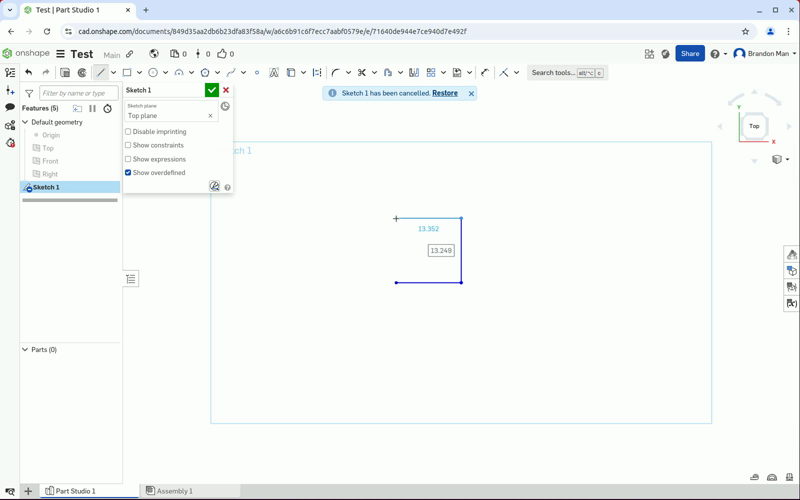
click(396, 218)
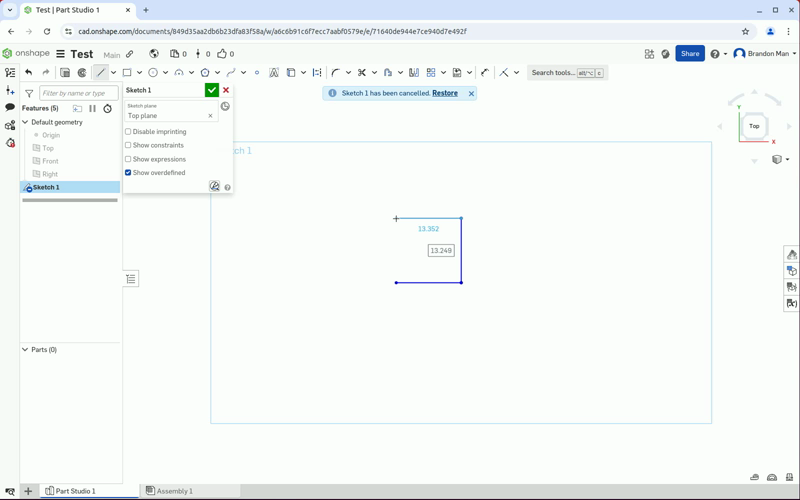
key_up(shift)
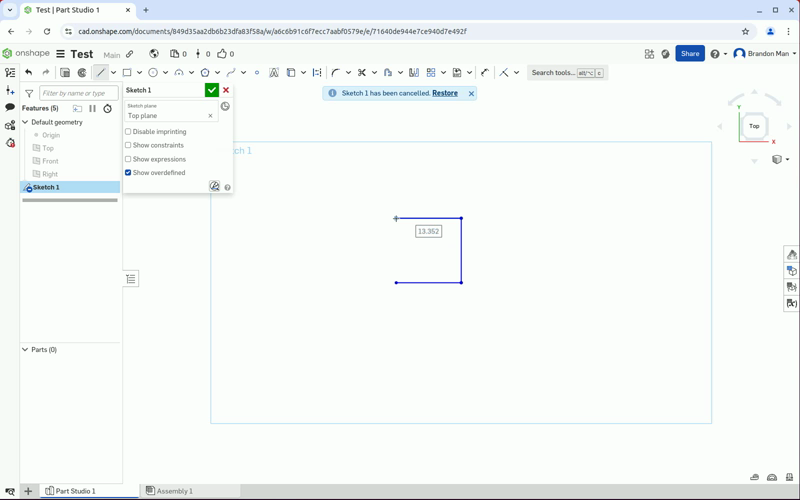
key_down(shift)
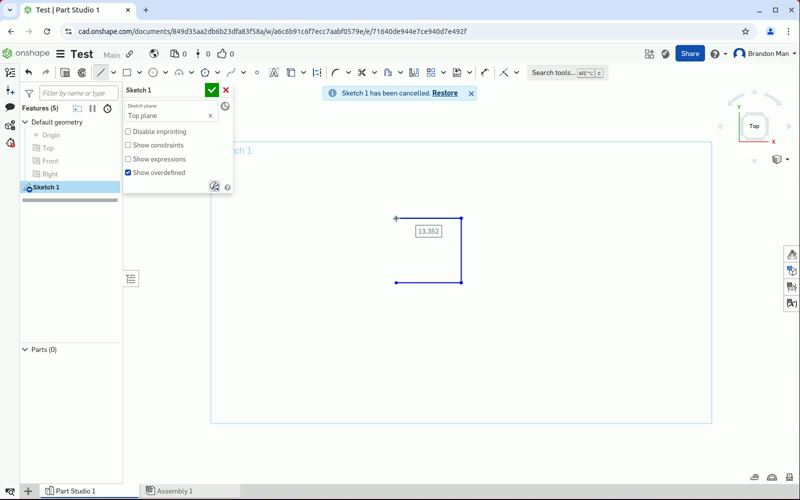
mouse_move(396, 282)
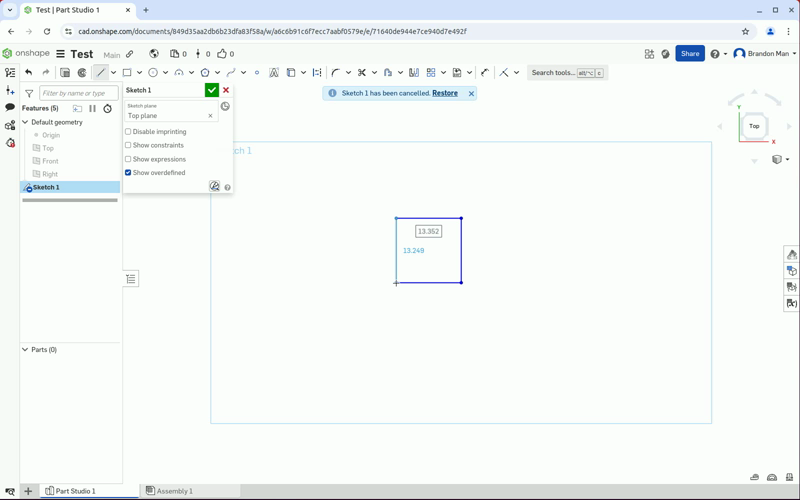
key_up(shift)
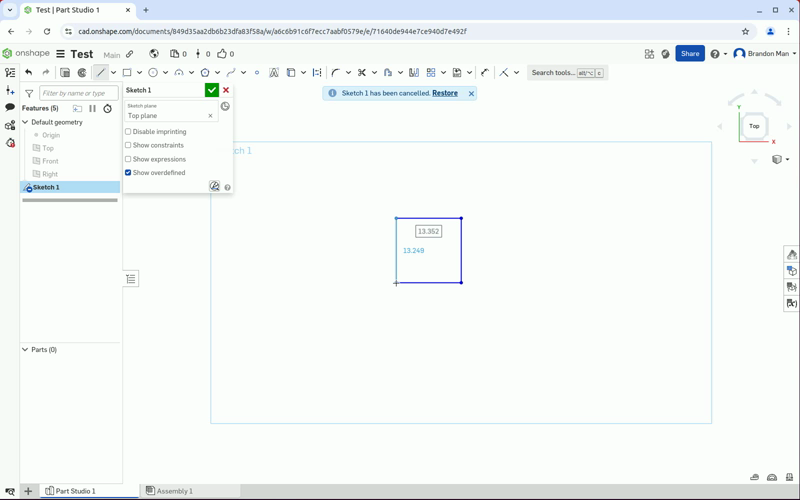
click(396, 282)
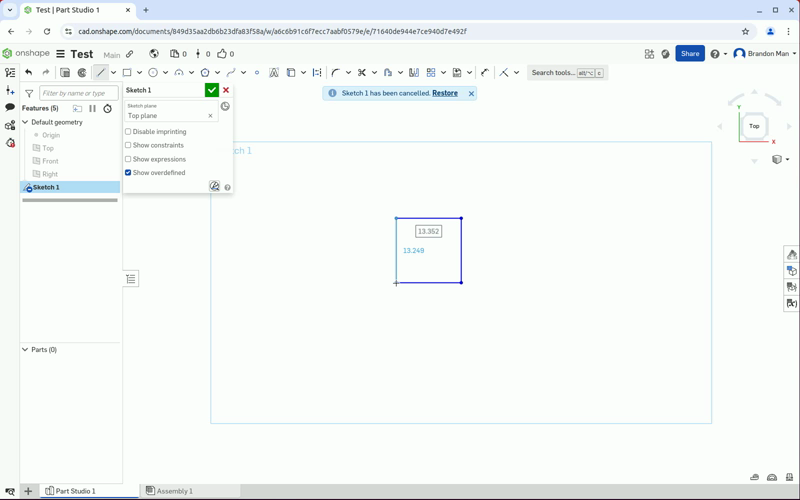
key(esc)
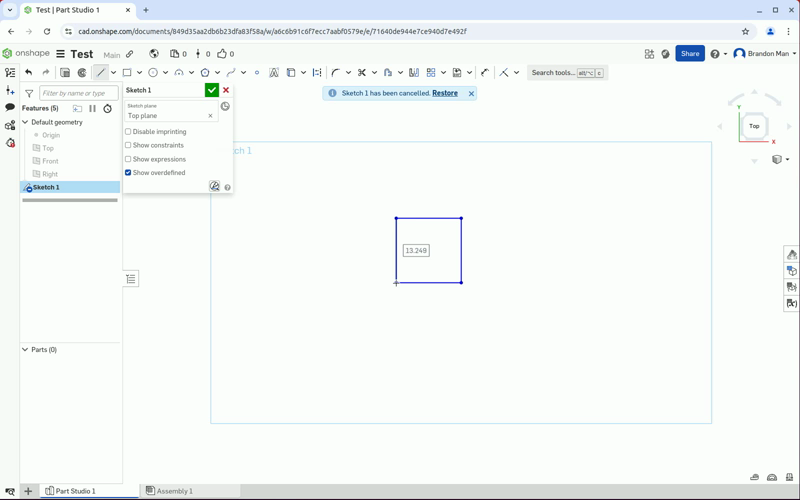
mouse_move(439, 221)
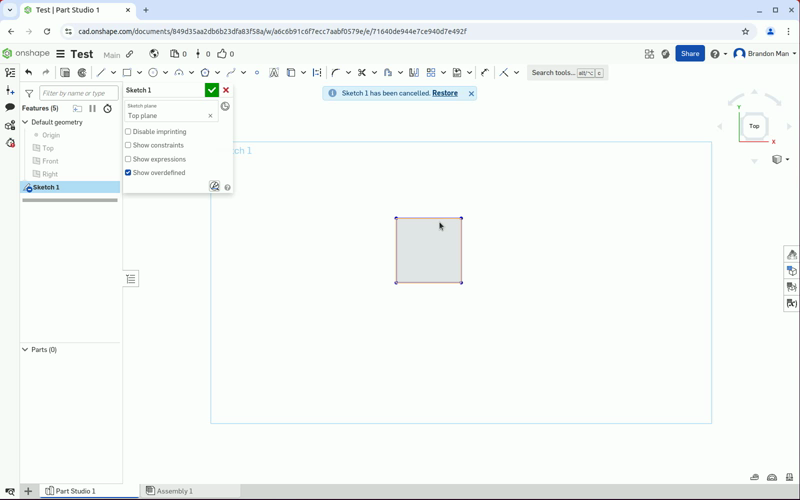
click(439, 221)
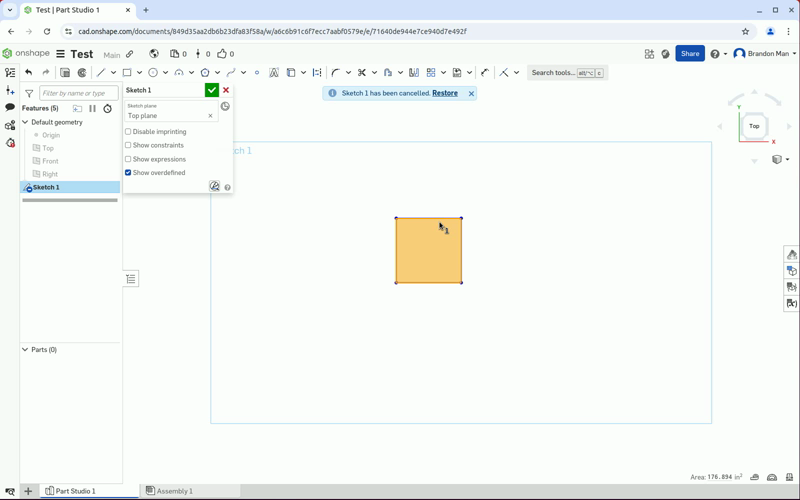
mouse_move(73, 352)
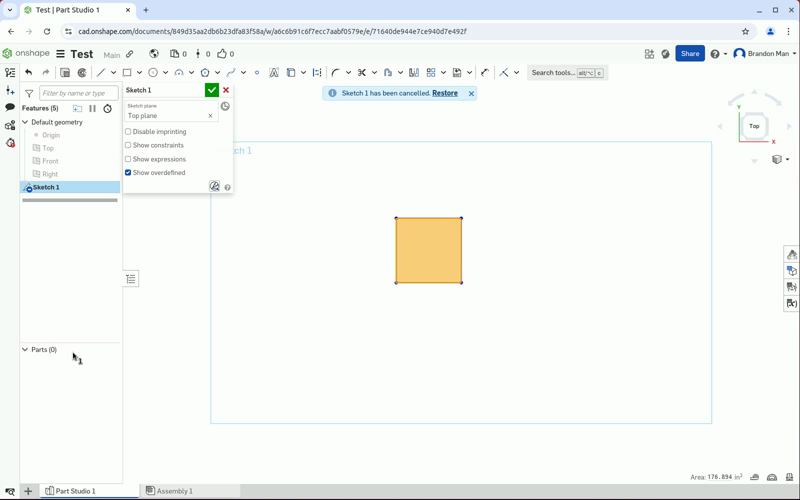
key(shift+y)
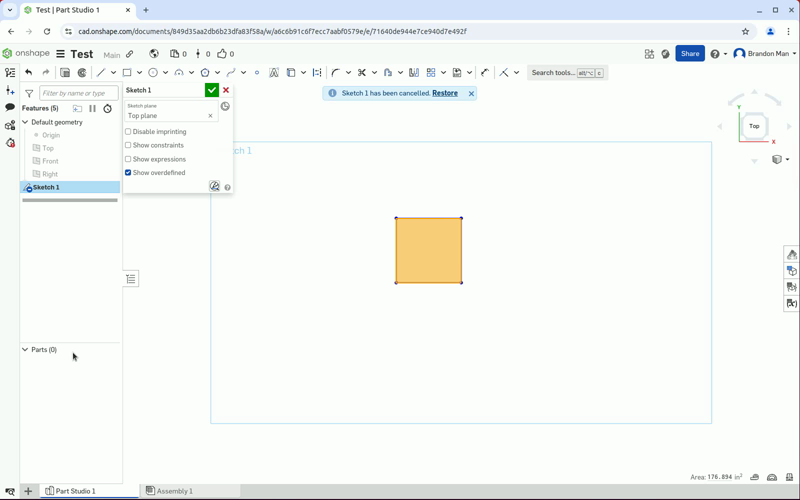
key(shift+e)
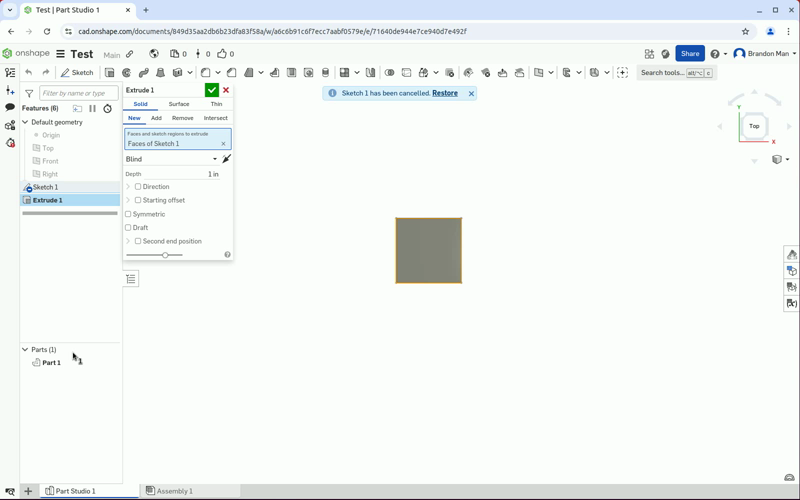
mouse_move(143, 106)
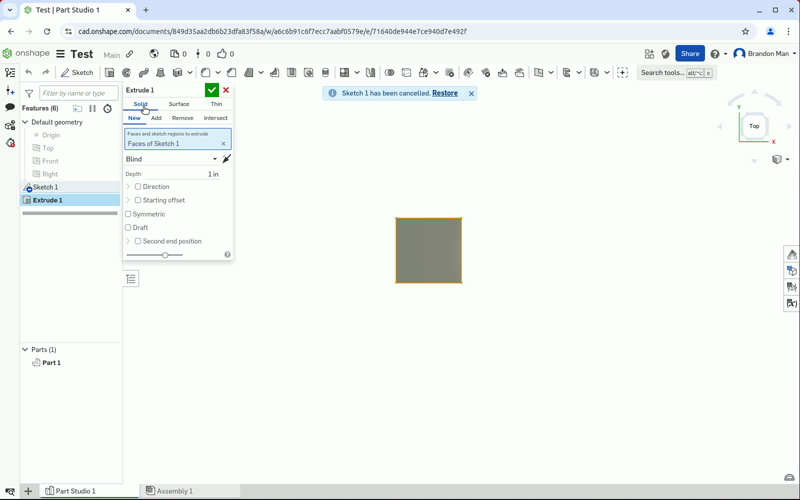
click(143, 106)
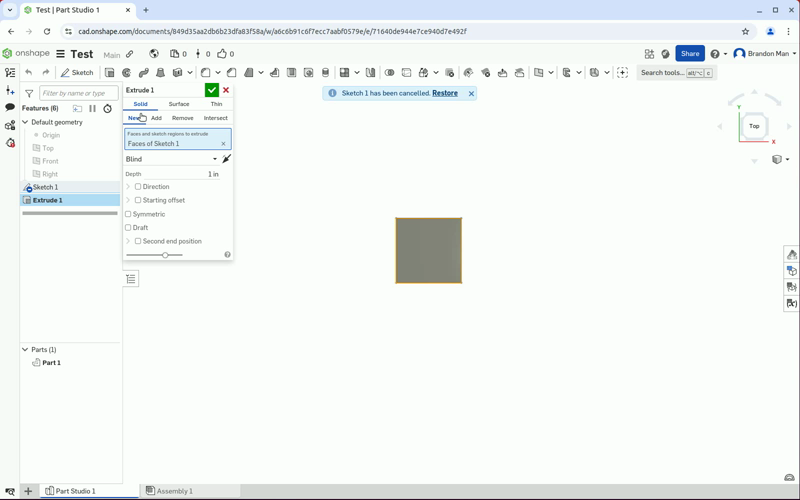
mouse_move(137, 120)
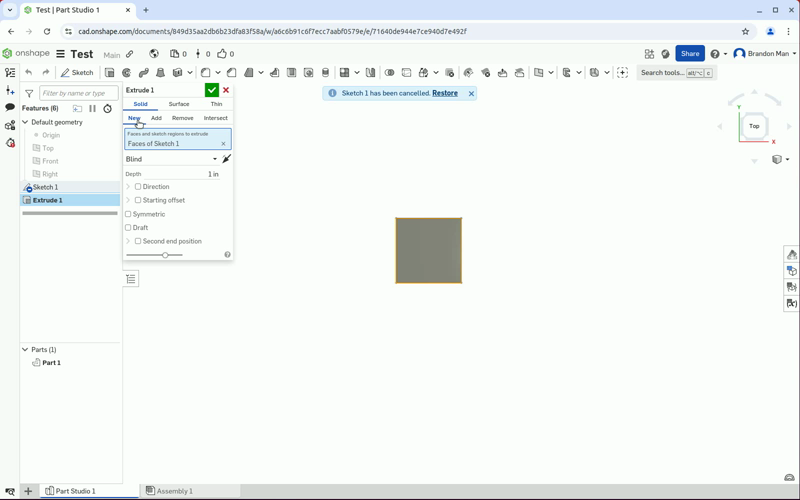
click(137, 120)
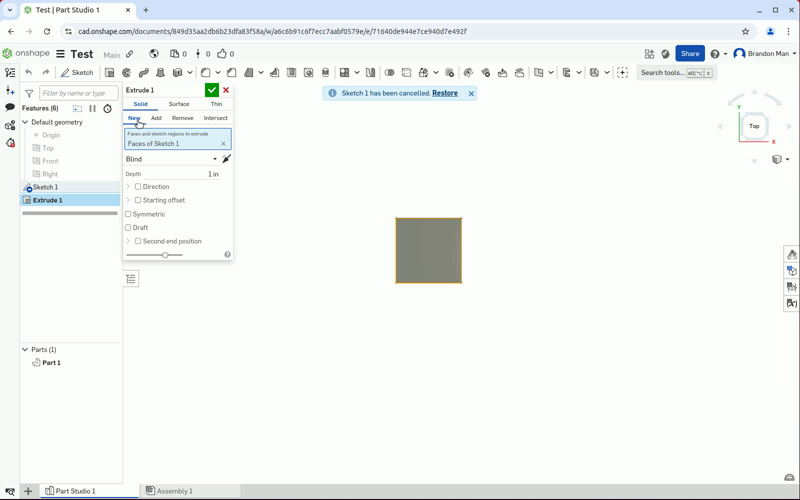
key(tab, 4)
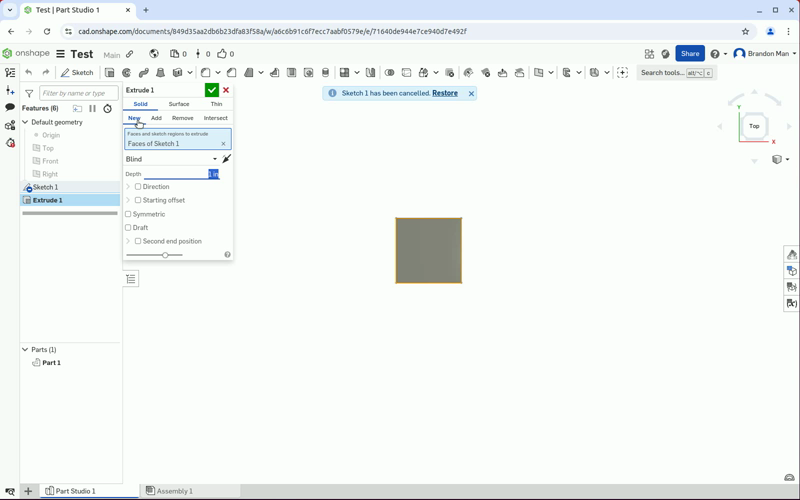
text(23.108)
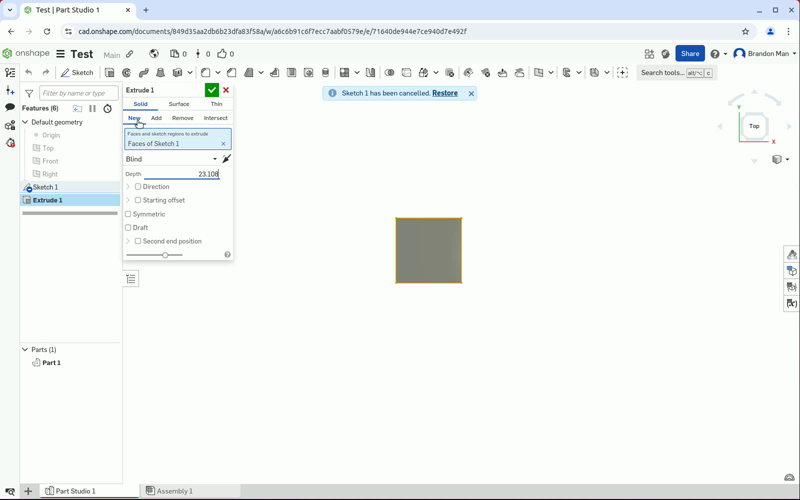
key(enter)
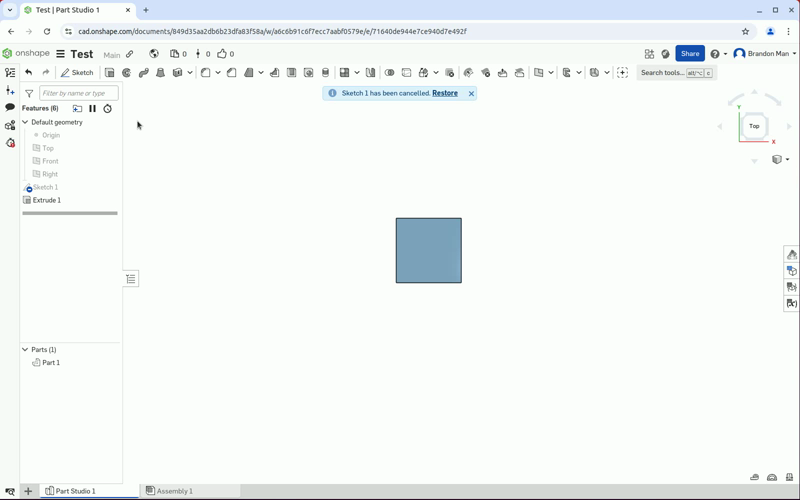
key(shift+h)
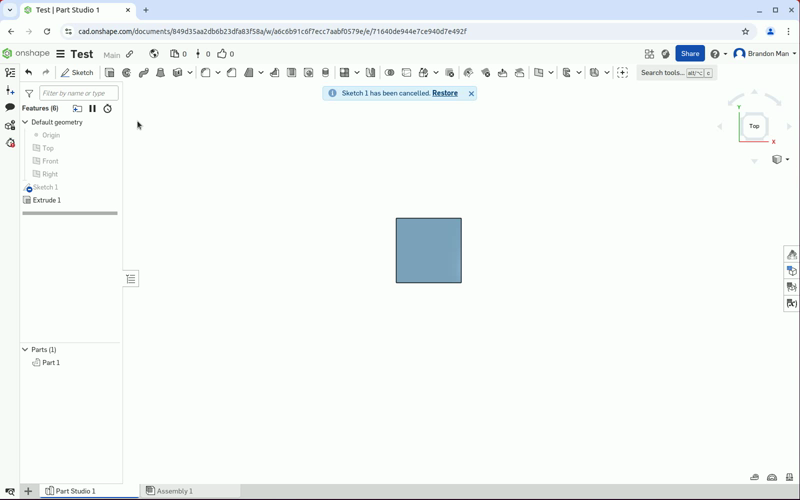
key(shift+h)
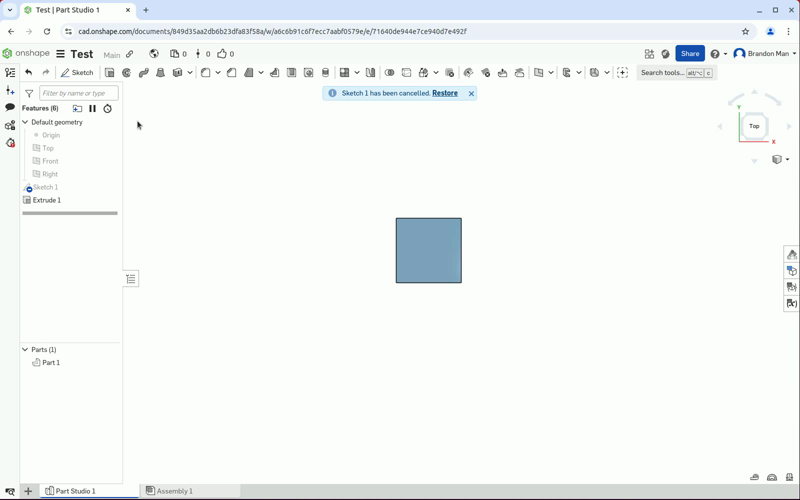
mouse_move(73, 189)
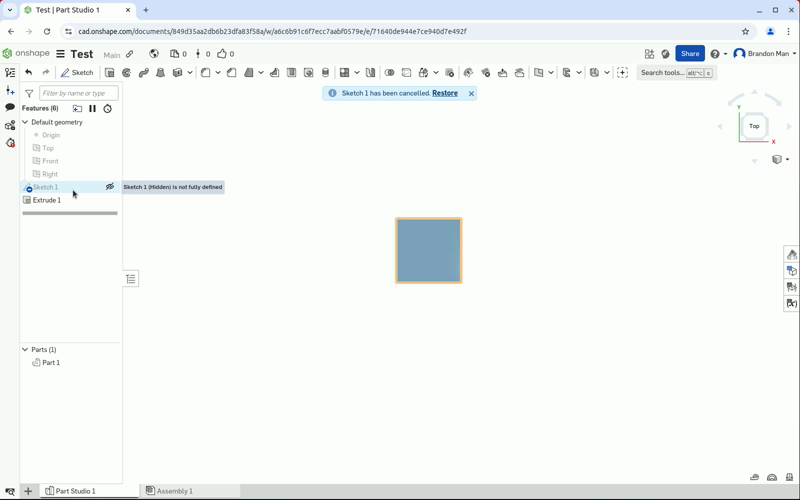
click(73, 189)
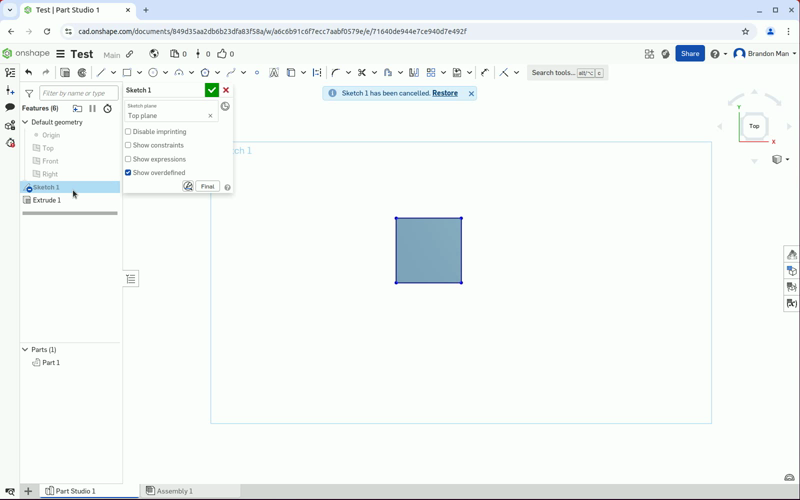
mouse_move(229, 92)
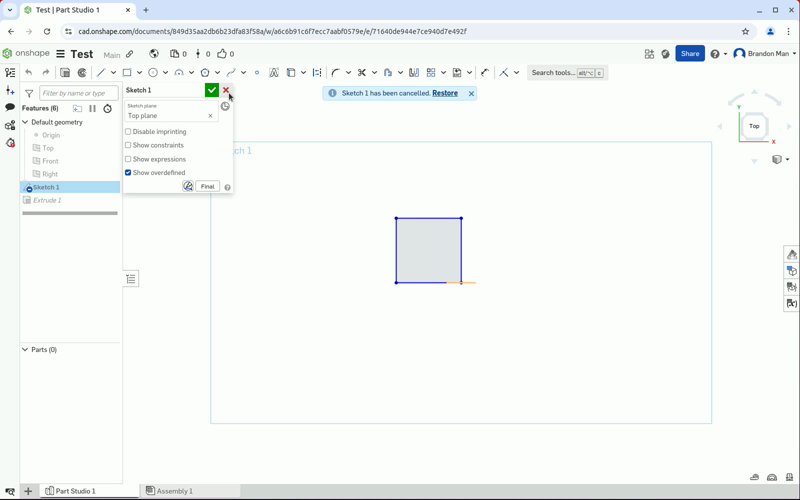
click(229, 92)
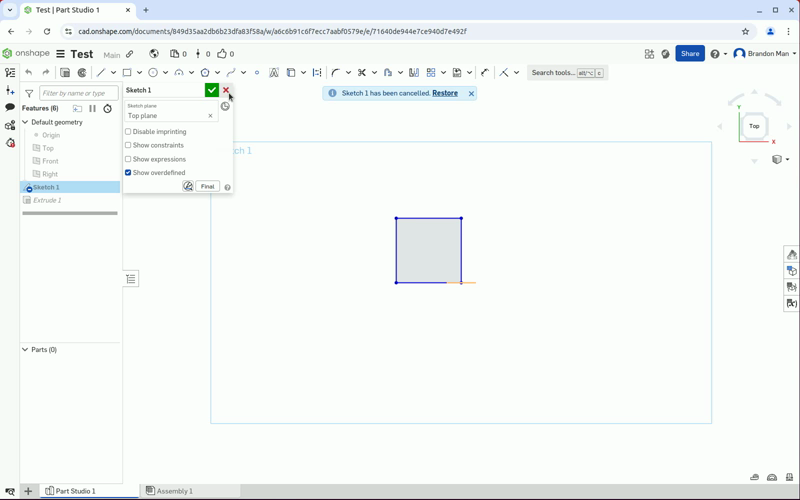
key(shift+s)
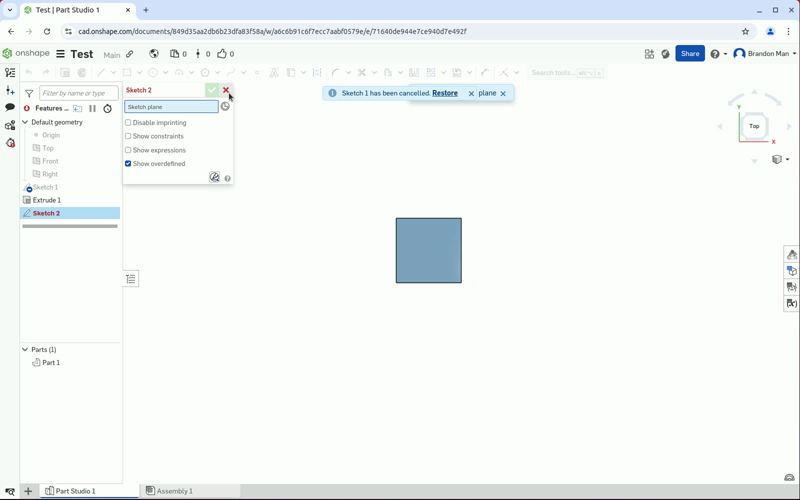
mouse_move(73, 150)
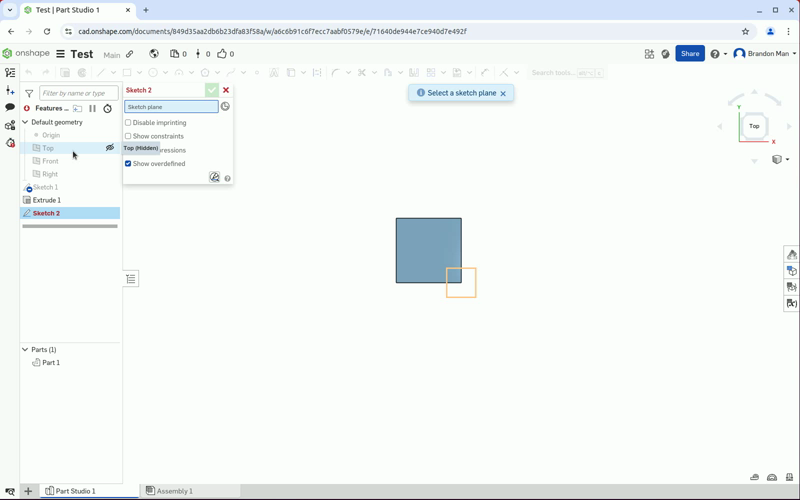
click(73, 150)
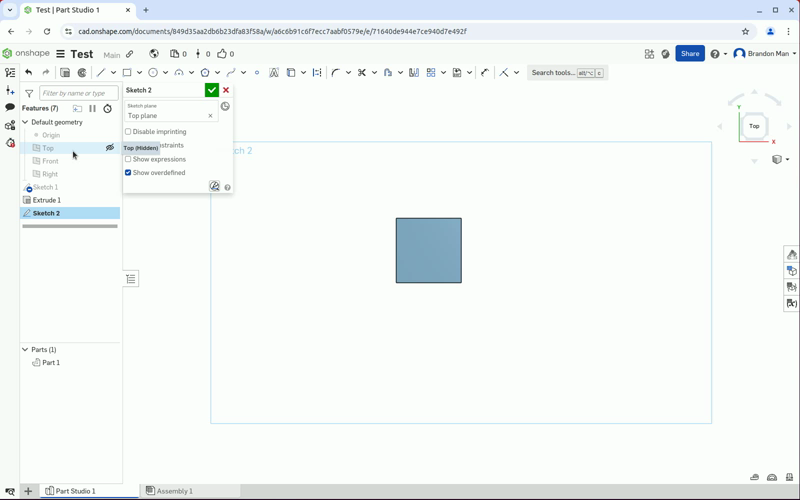
mouse_move(73, 352)
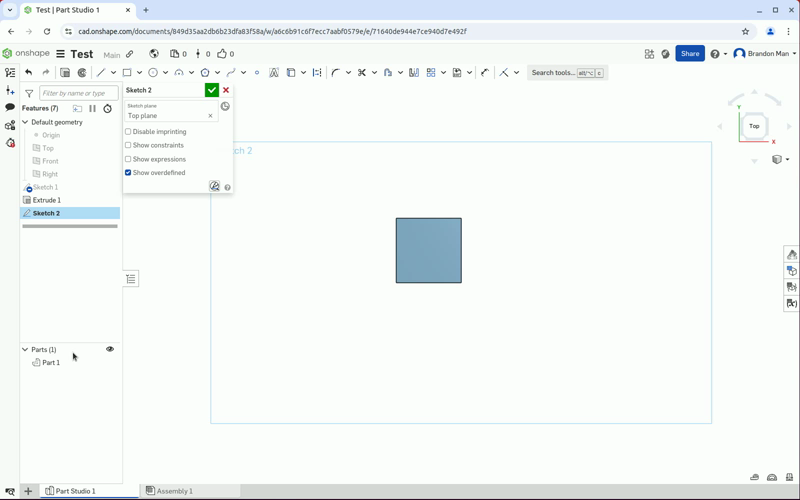
key(y)
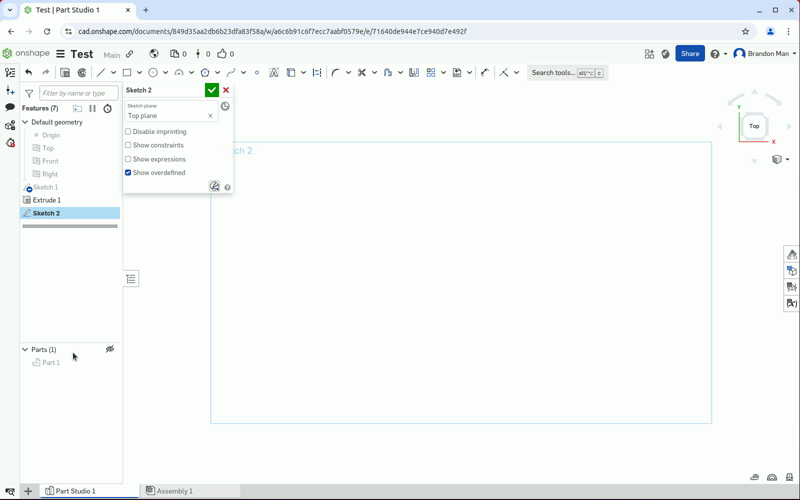
key(l)
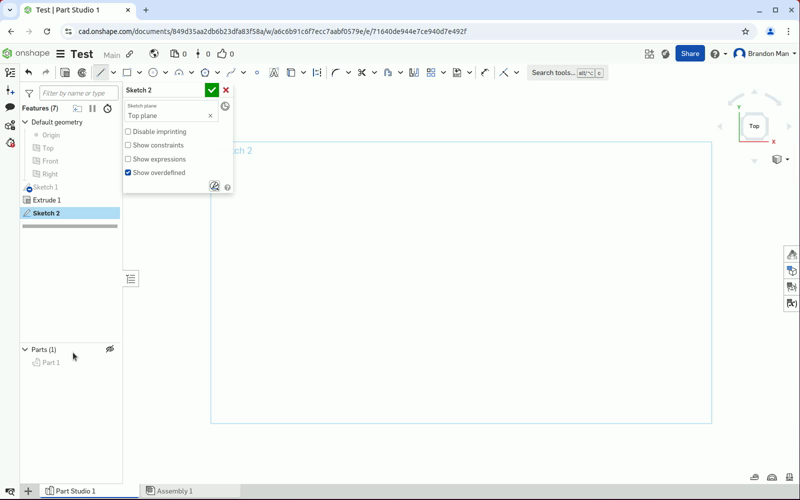
key_down(shift)
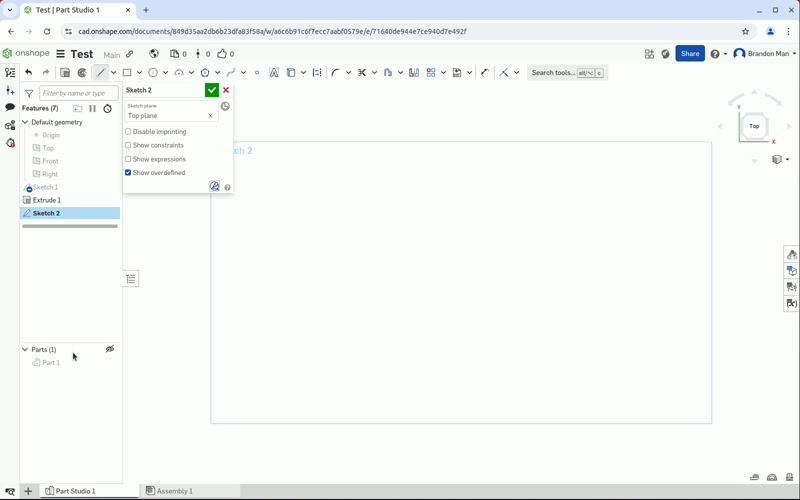
mouse_move(401, 249)
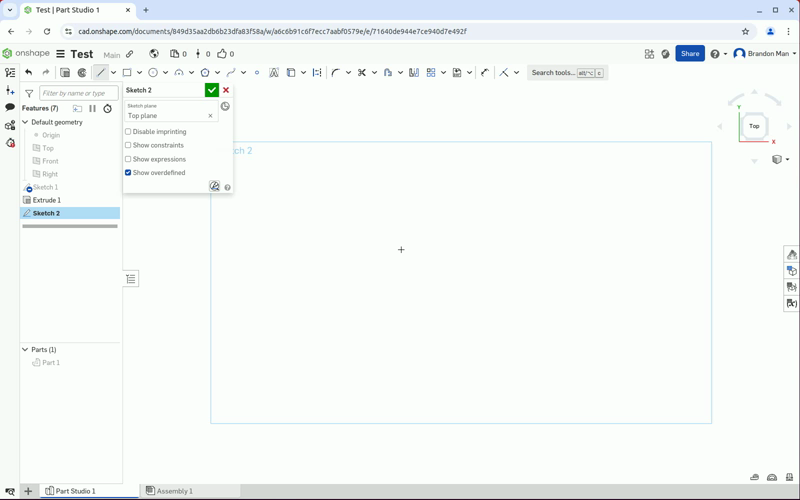
click(401, 249)
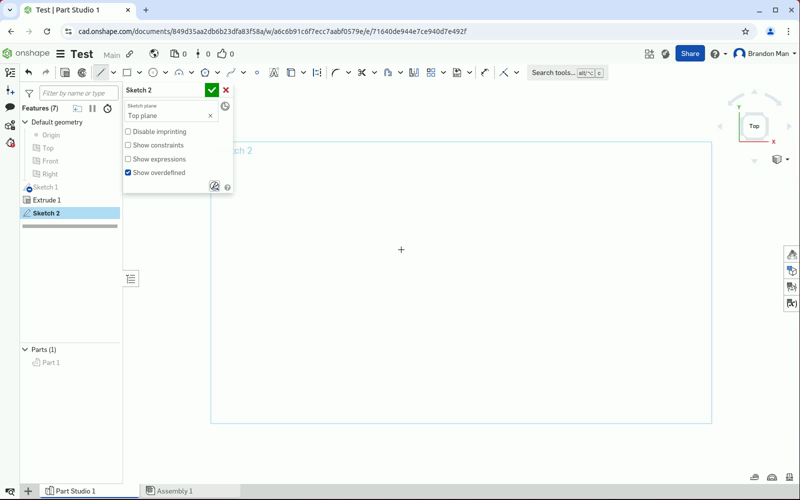
key_up(shift)
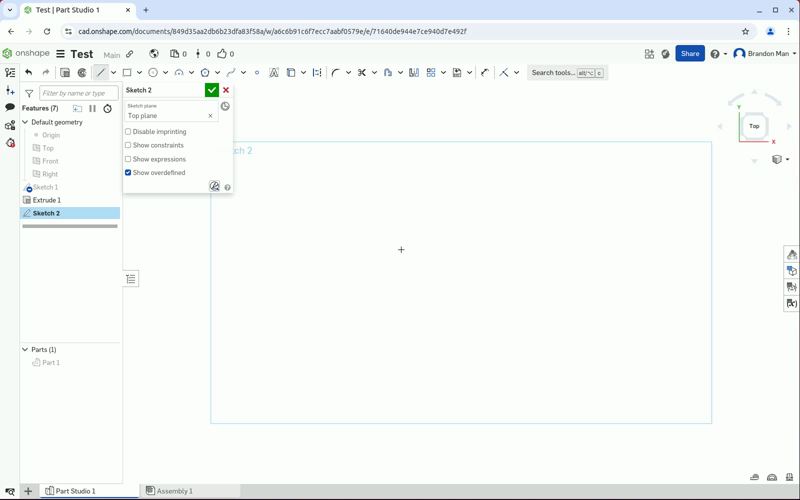
key_down(shift)
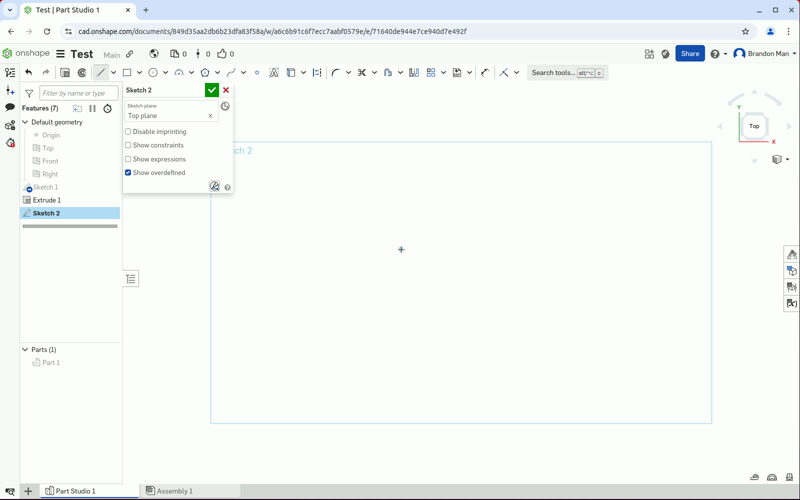
mouse_move(431, 249)
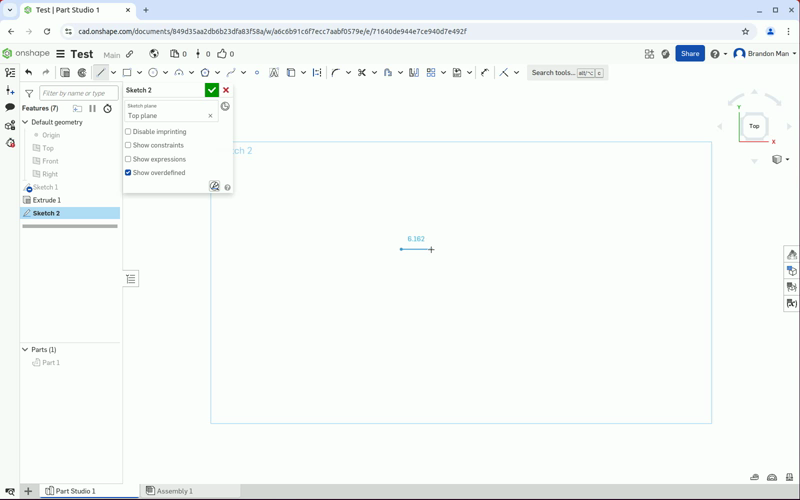
mouse_move(427, 249)
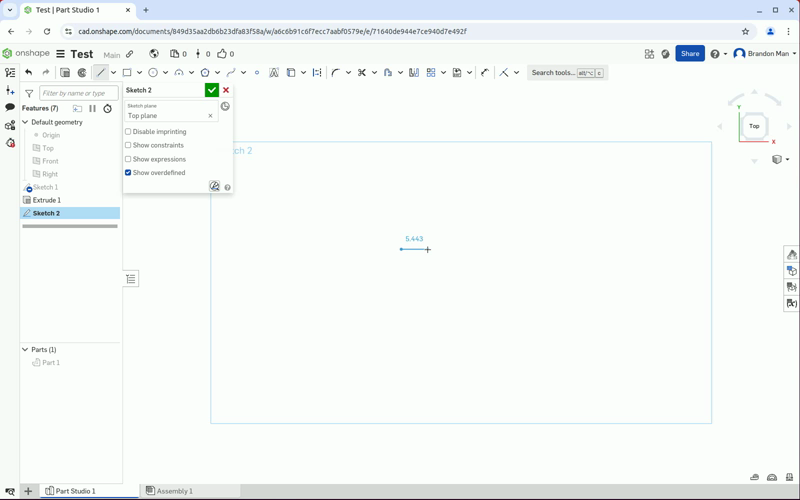
click(427, 249)
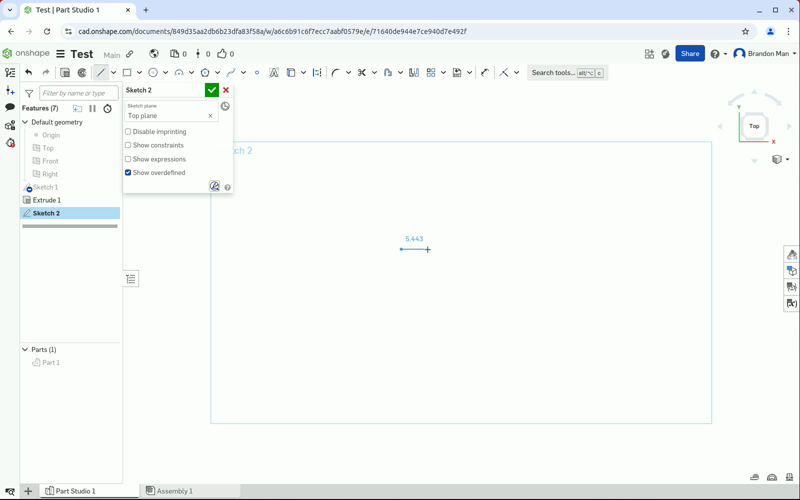
key_up(shift)
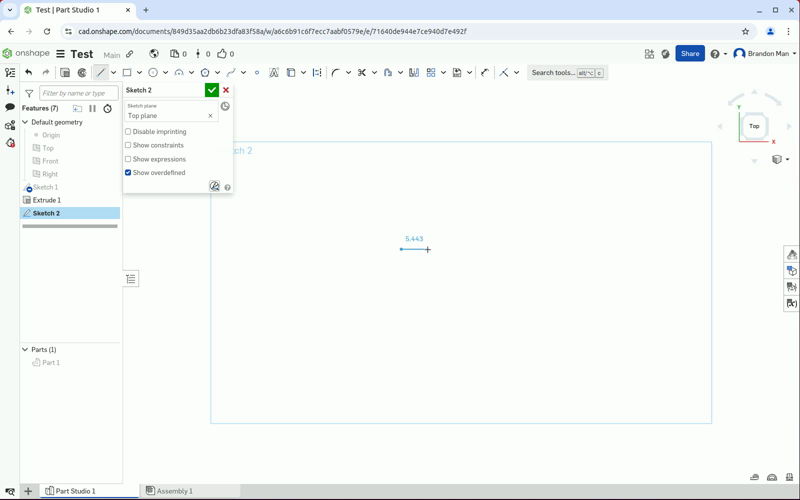
key_down(shift)
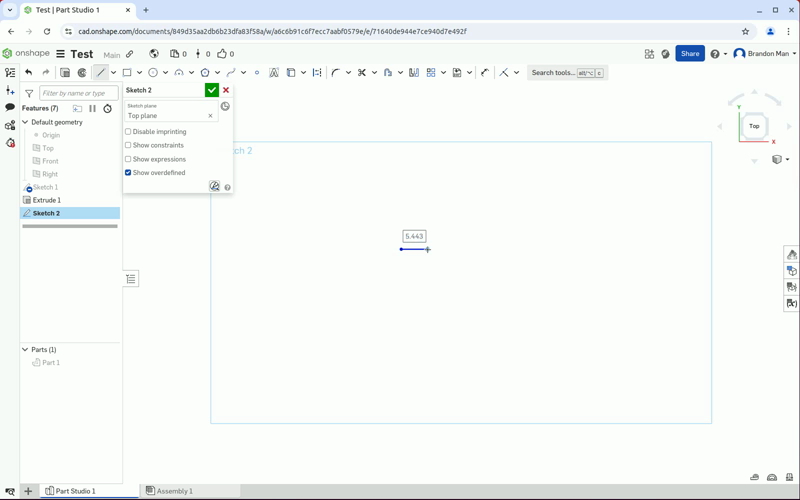
mouse_move(457, 249)
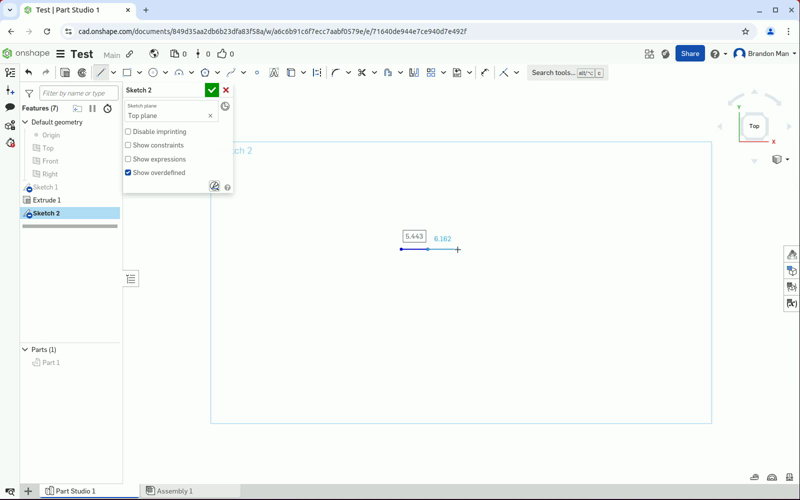
mouse_move(427, 222)
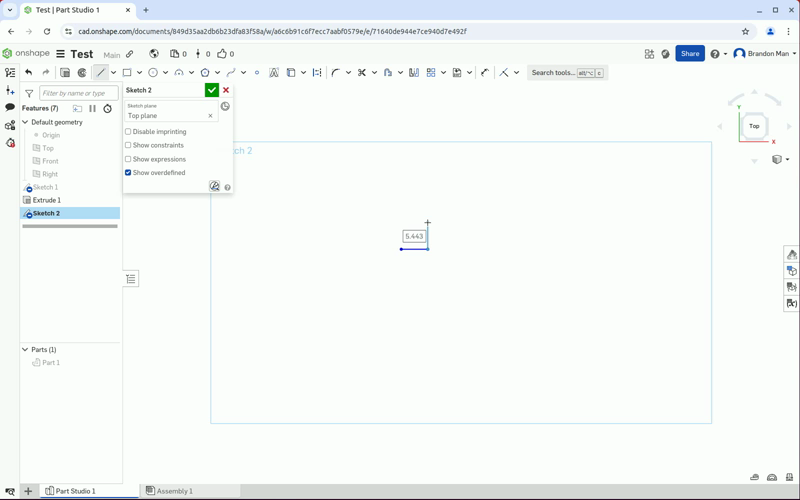
click(427, 222)
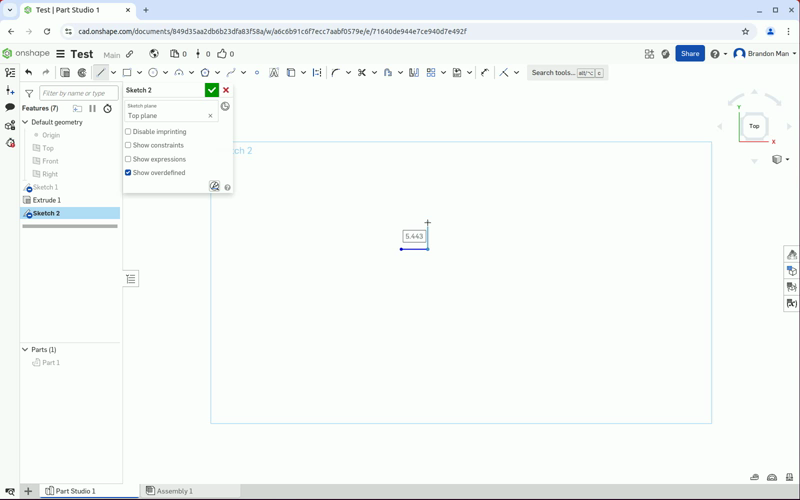
key_up(shift)
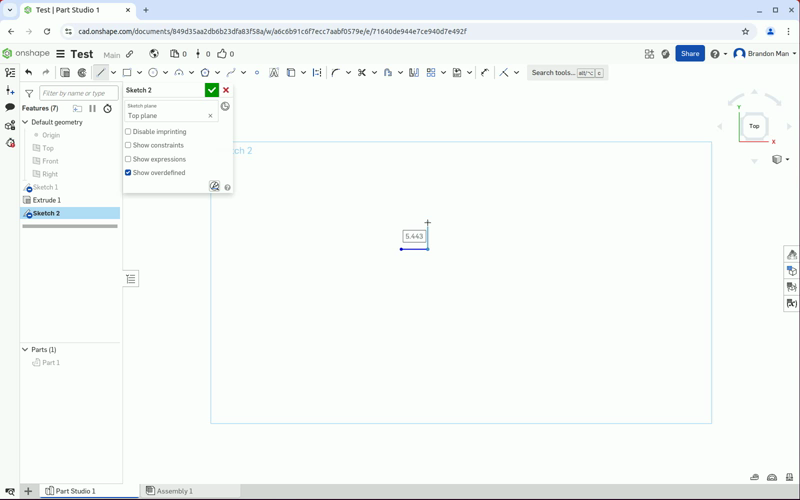
key_down(shift)
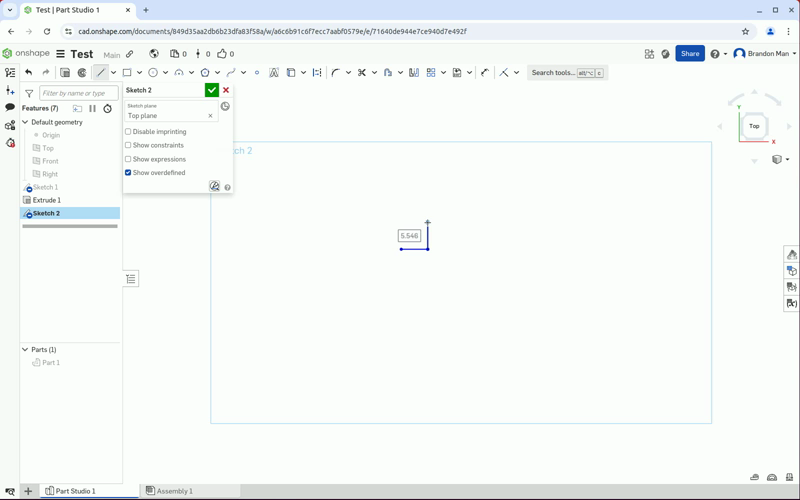
mouse_move(457, 222)
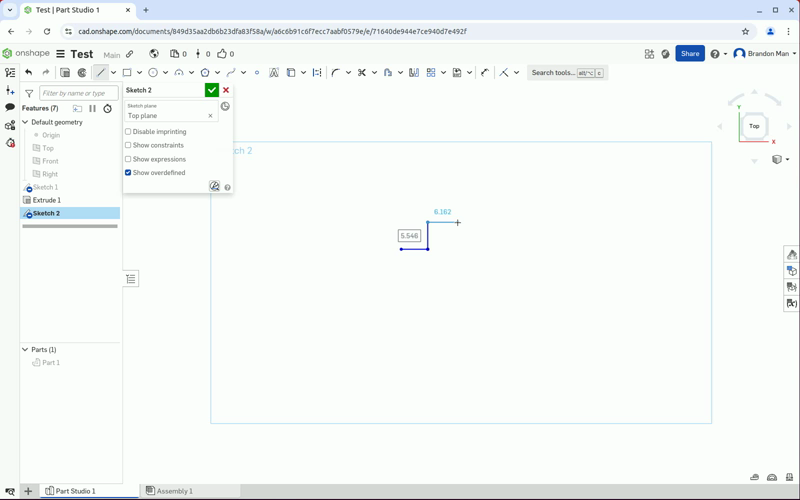
mouse_move(401, 222)
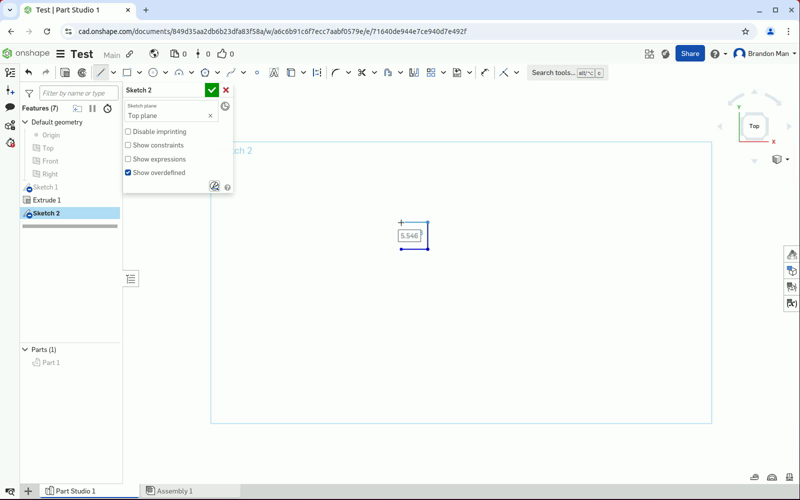
click(401, 222)
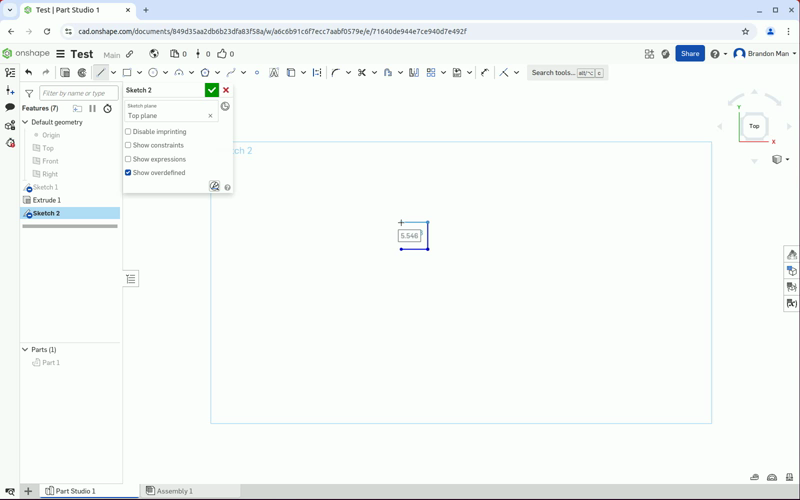
key_up(shift)
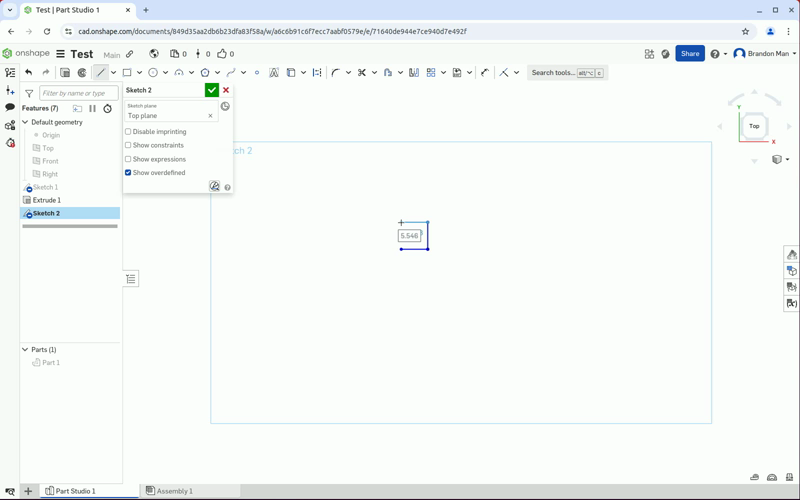
mouse_move(431, 222)
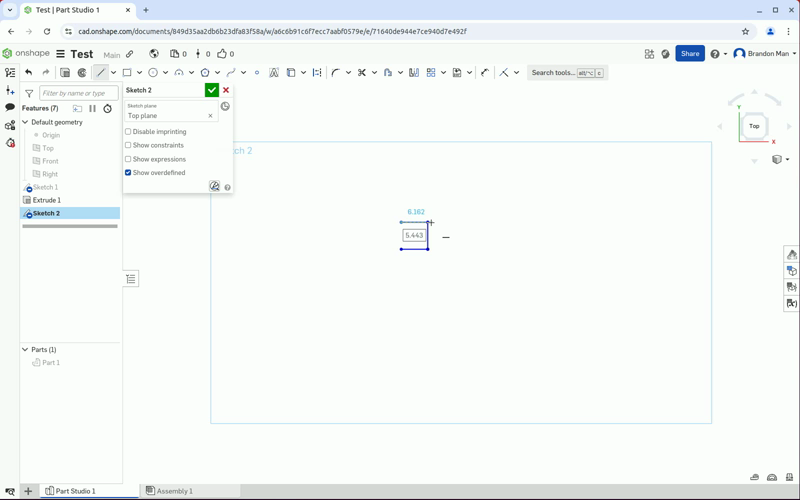
key_down(shift)
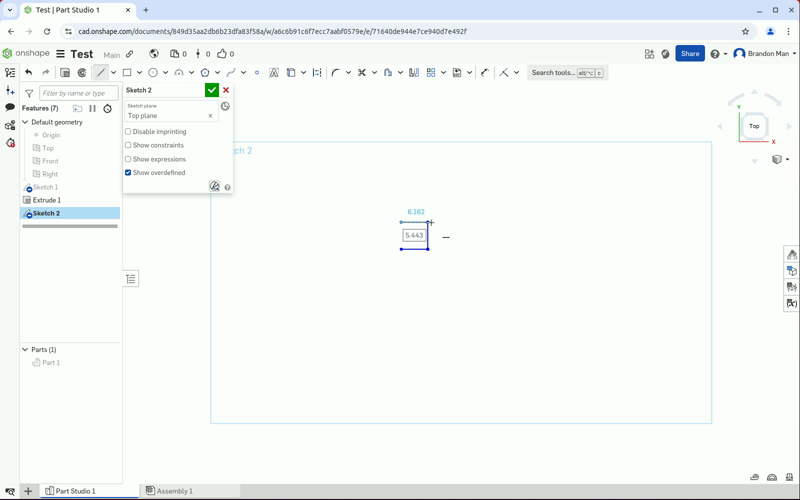
mouse_move(401, 249)
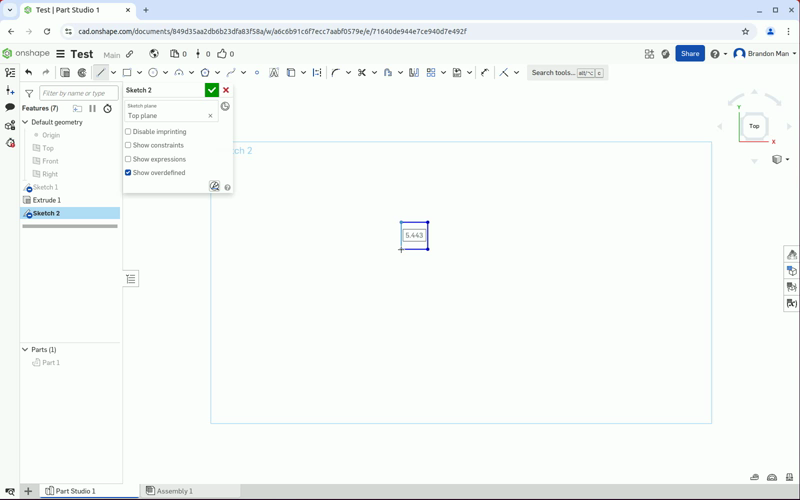
key_up(shift)
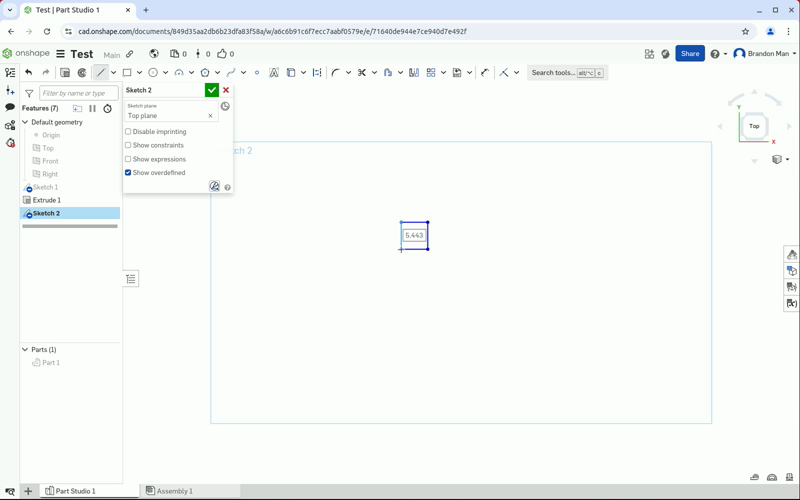
click(401, 249)
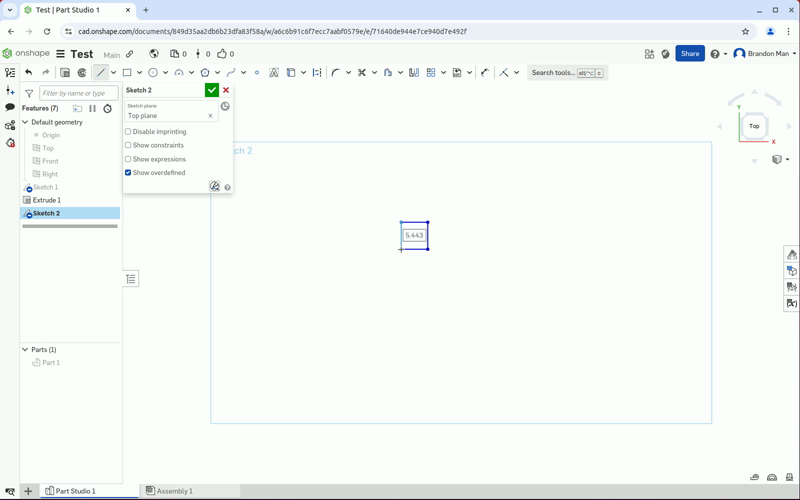
key(esc)
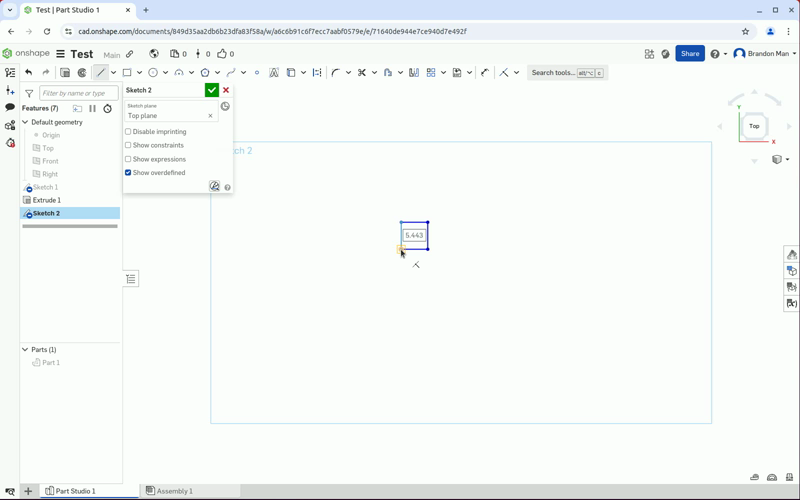
mouse_move(415, 247)
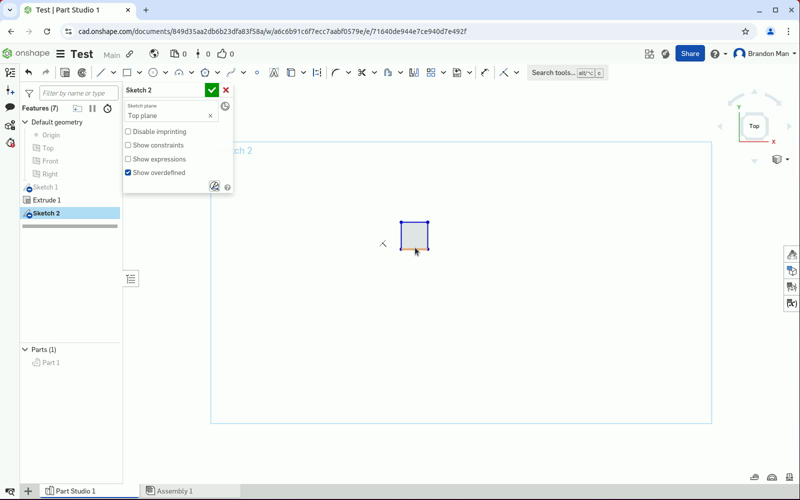
scroll(6)
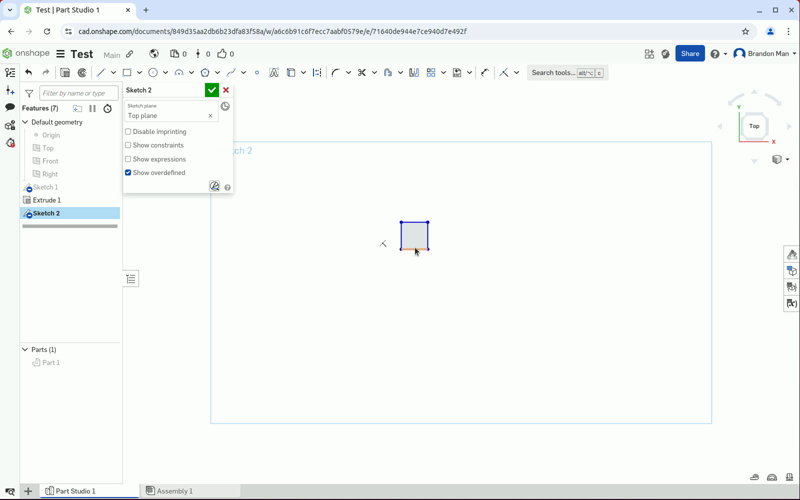
scroll(6)
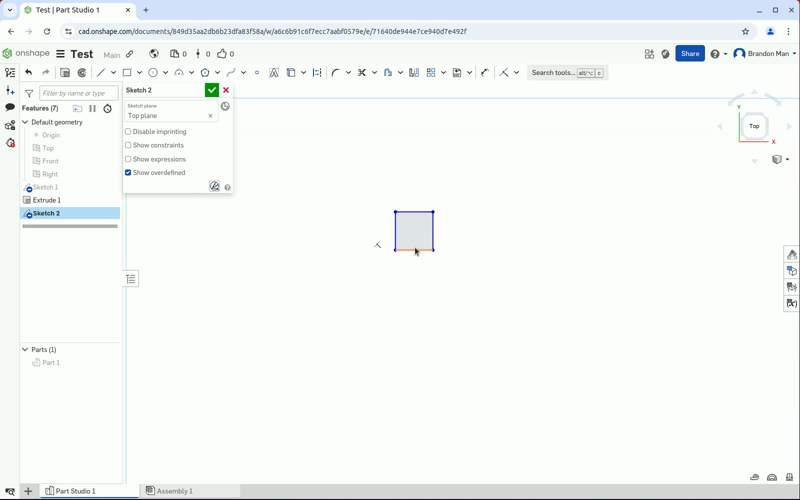
scroll(6)
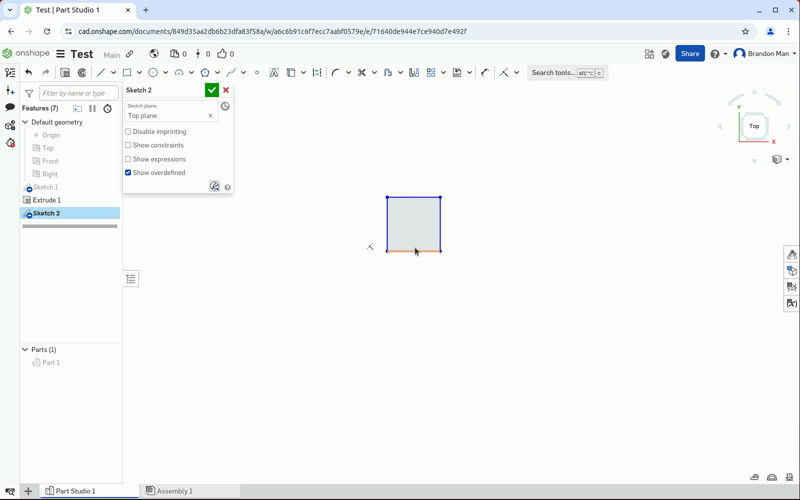
scroll(6)
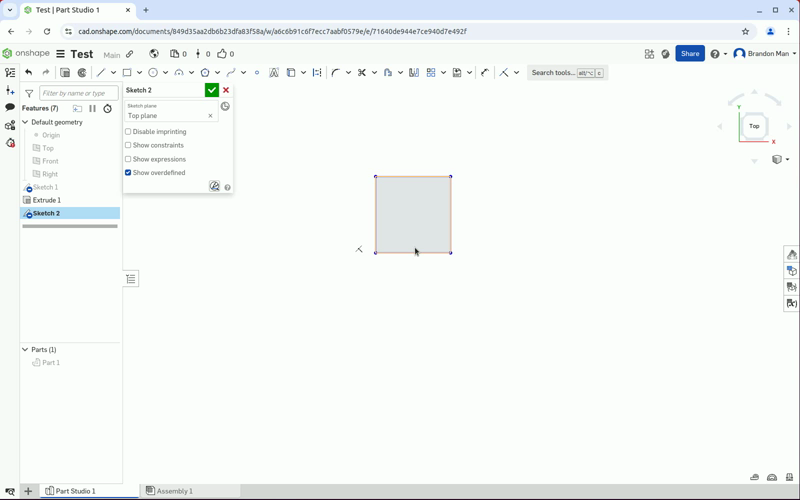
scroll(6)
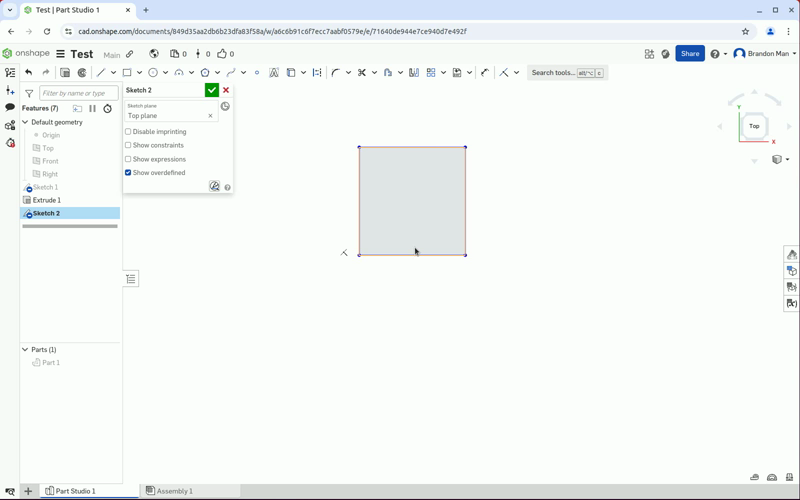
scroll(6)
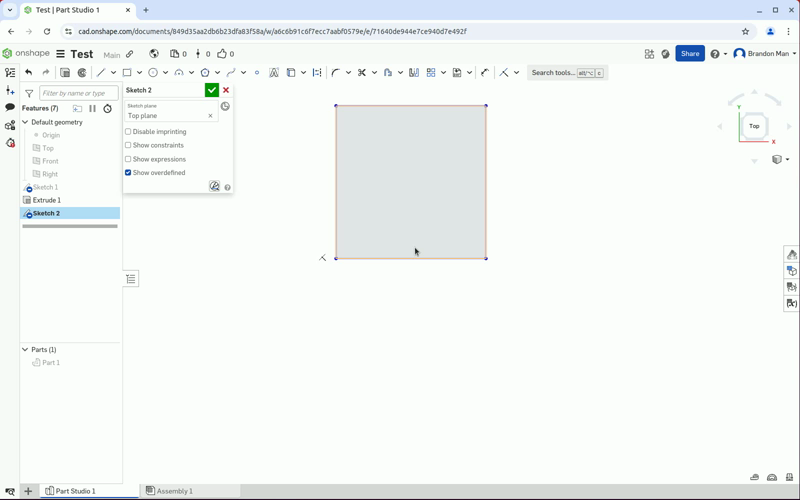
scroll(6)
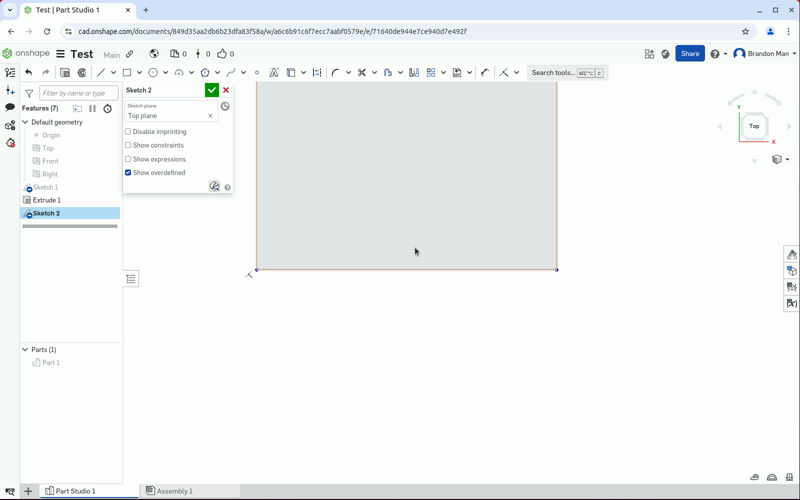
click(415, 247)
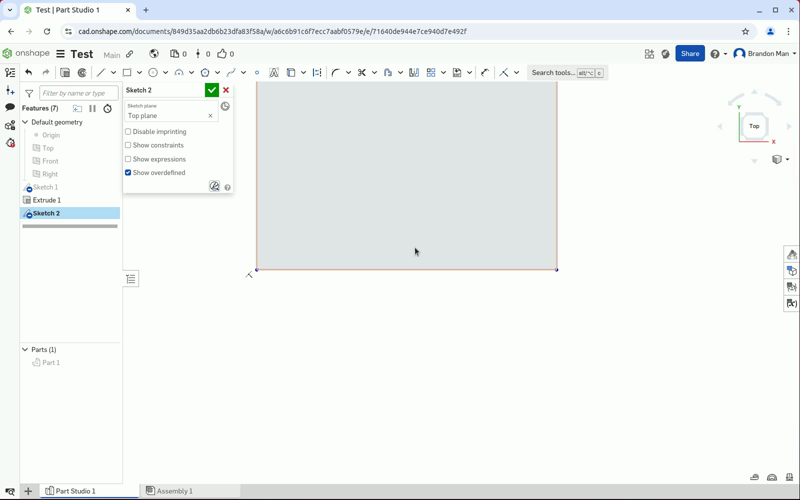
scroll(-6)
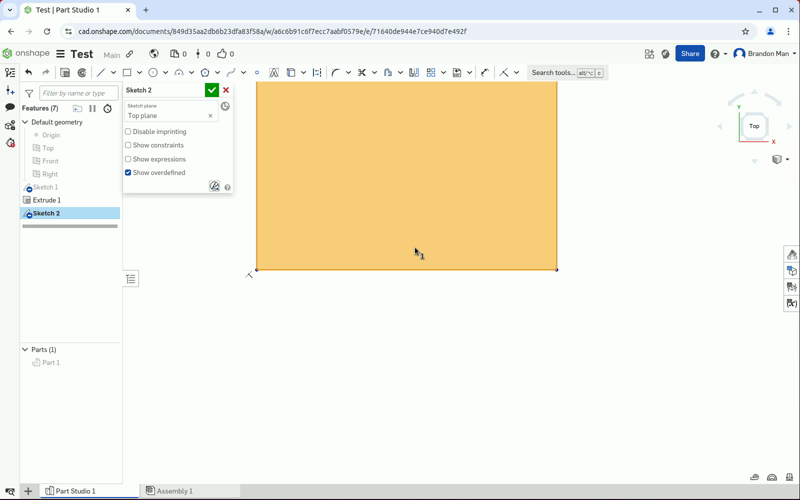
scroll(-6)
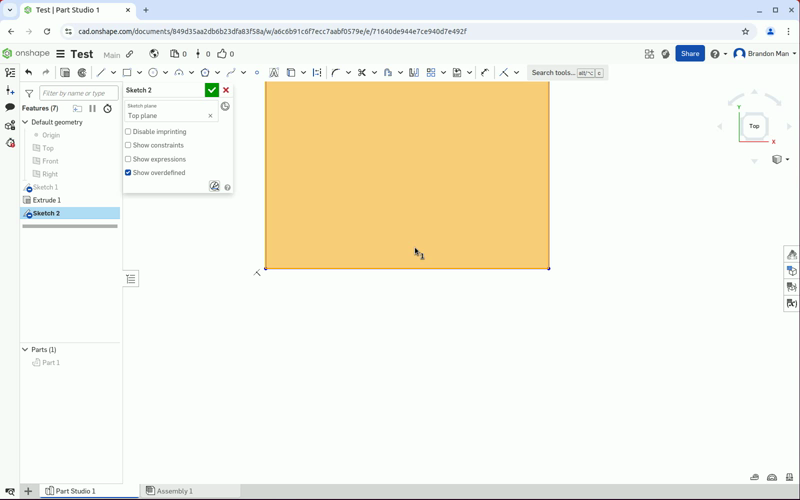
scroll(-6)
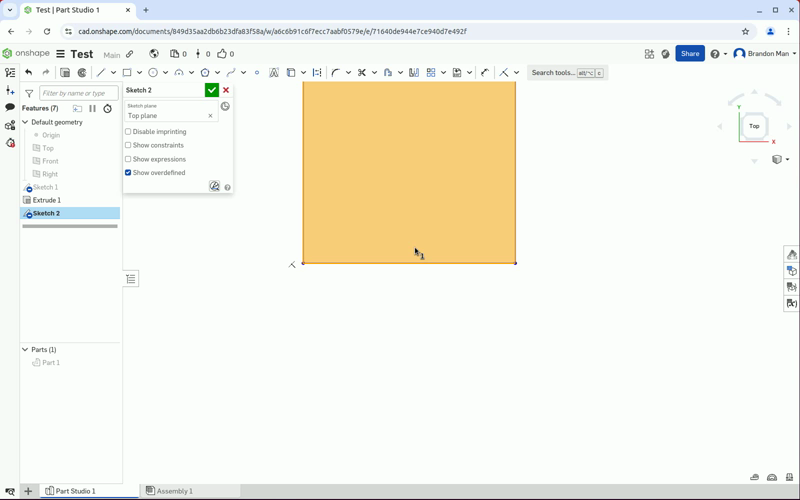
scroll(-6)
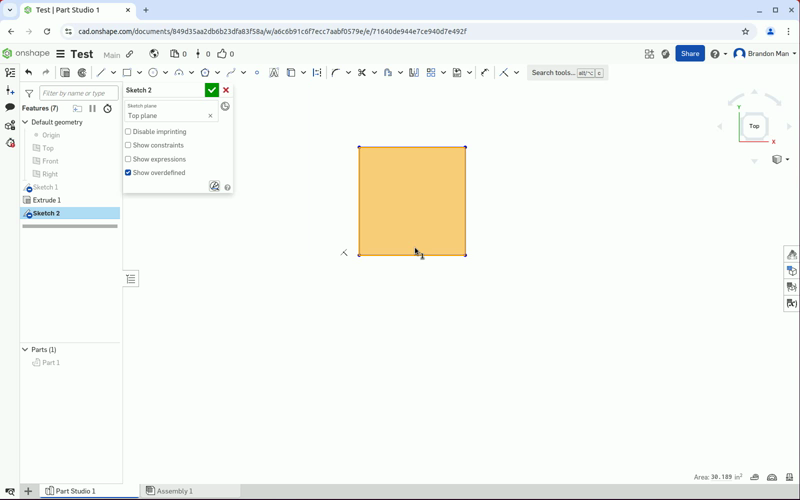
scroll(-6)
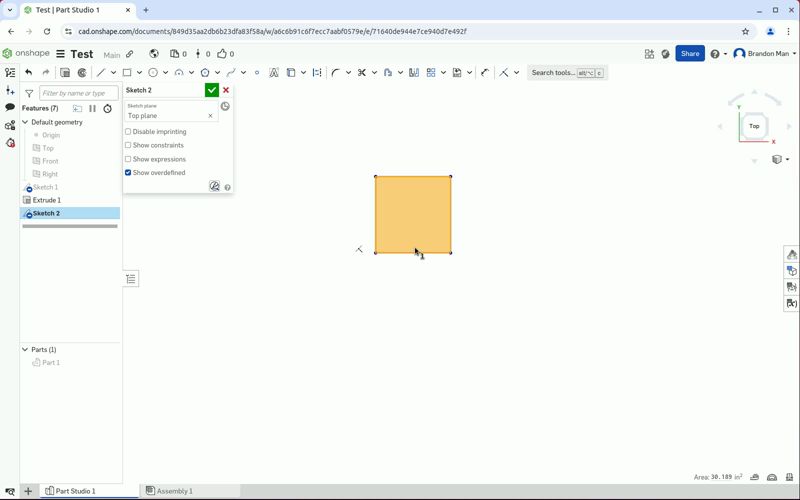
scroll(-6)
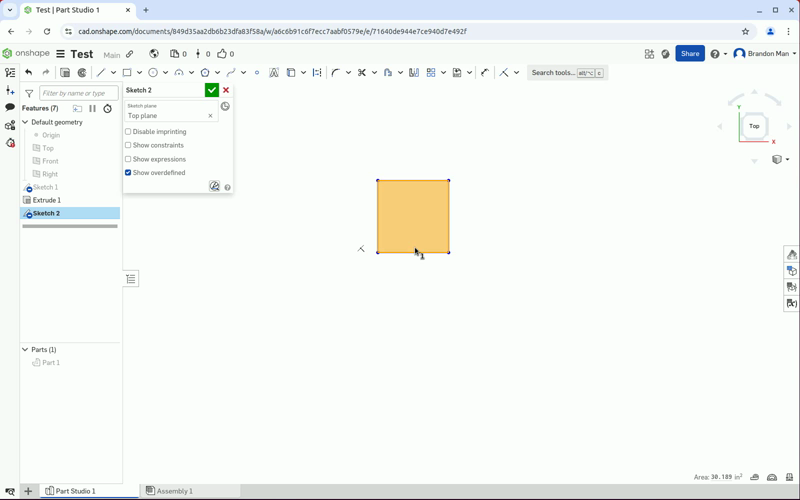
scroll(-6)
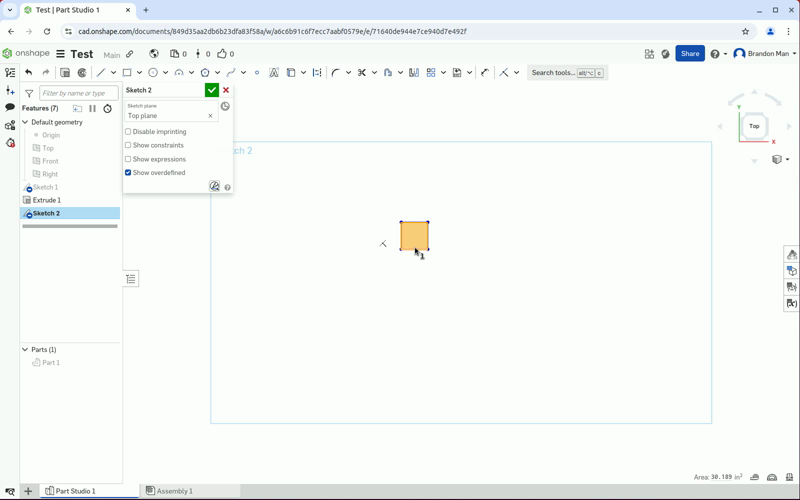
mouse_move(73, 352)
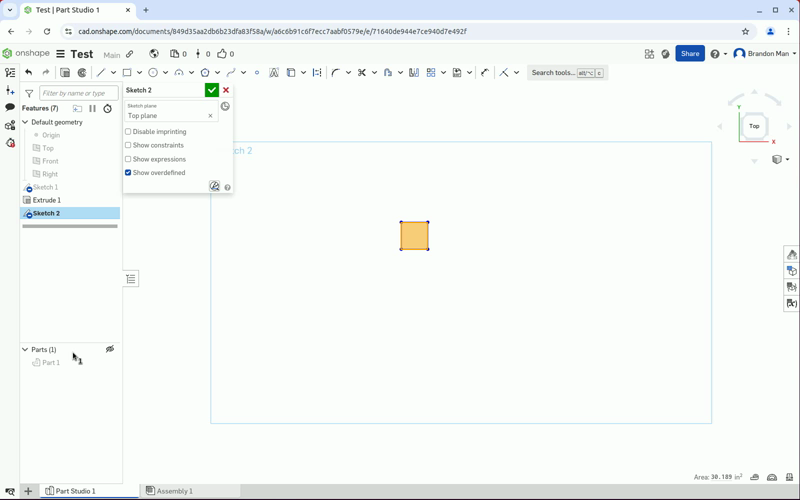
key(shift+y)
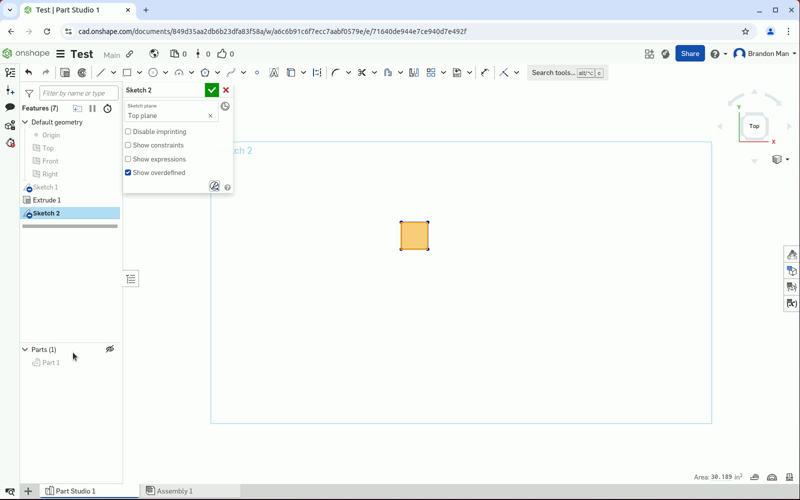
key(shift+e)
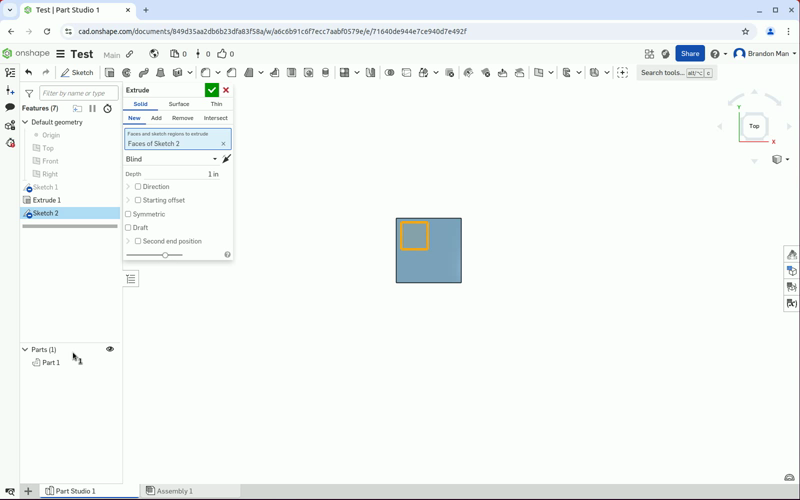
mouse_move(143, 106)
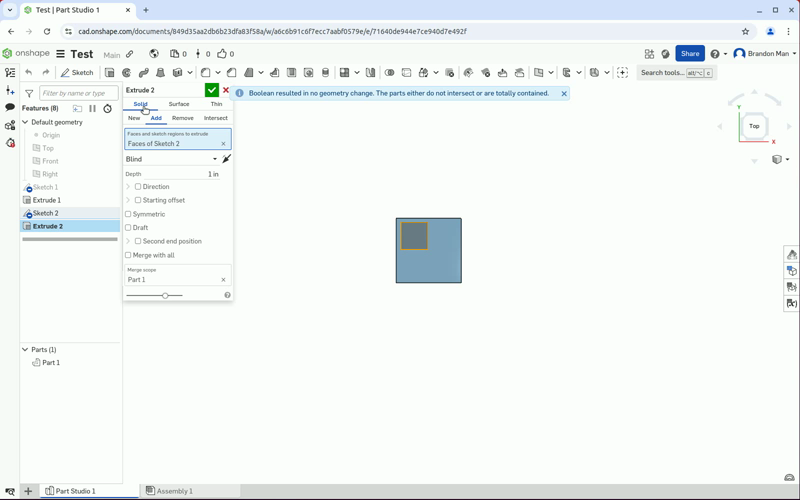
click(143, 106)
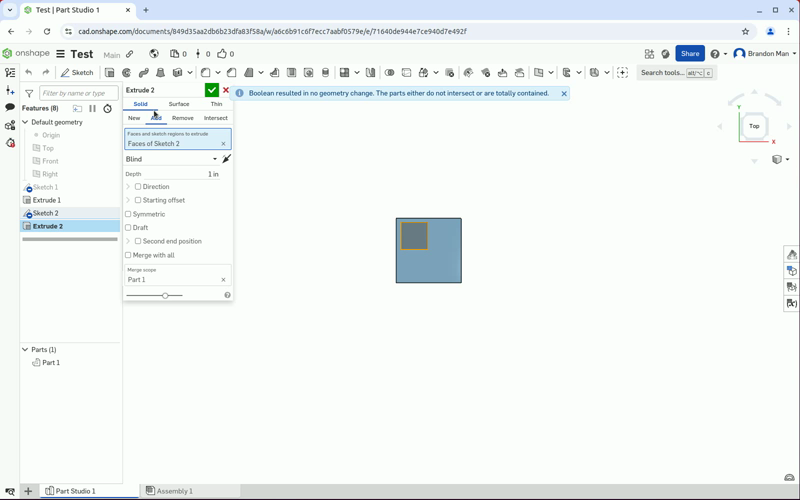
mouse_move(186, 120)
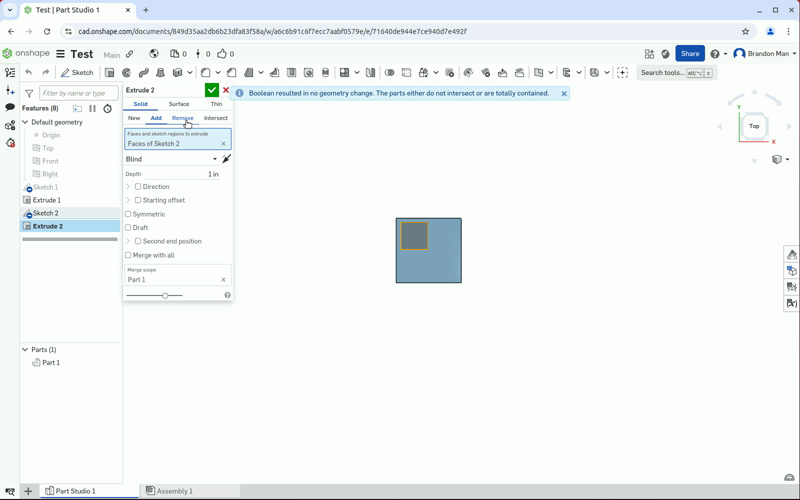
click(186, 120)
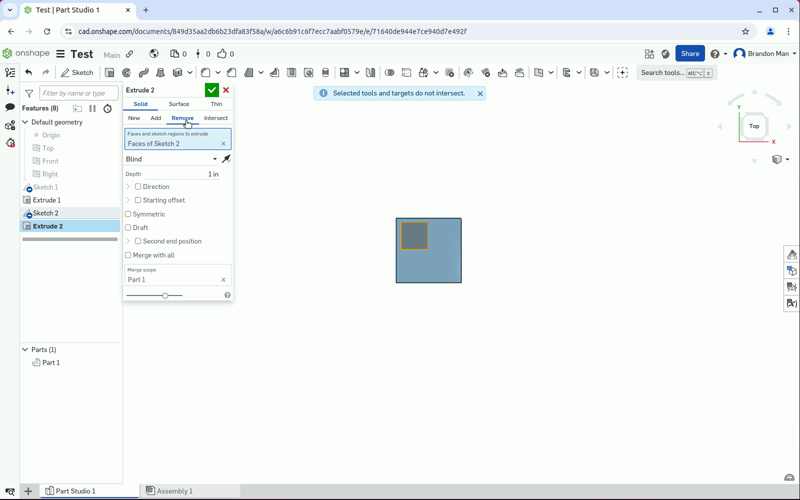
key(tab, 4)
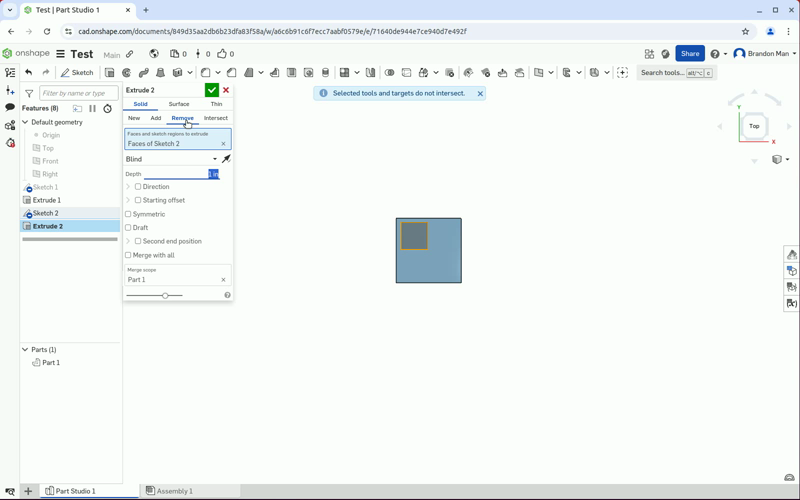
text(-22.386)
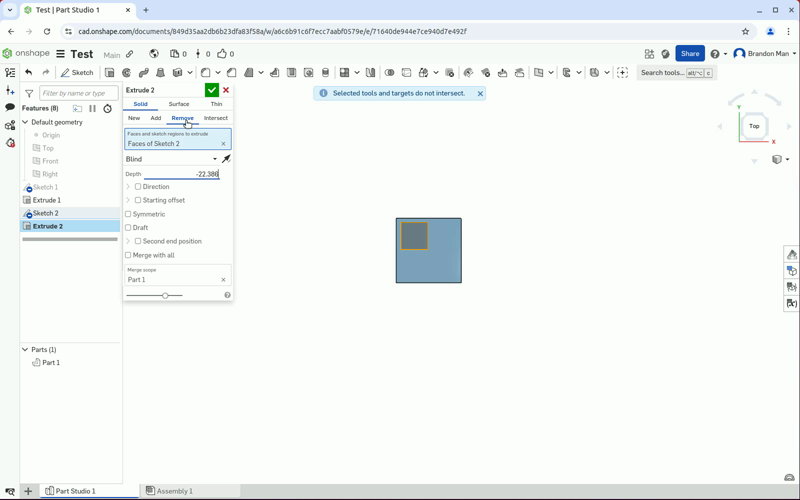
key(tab, 6)
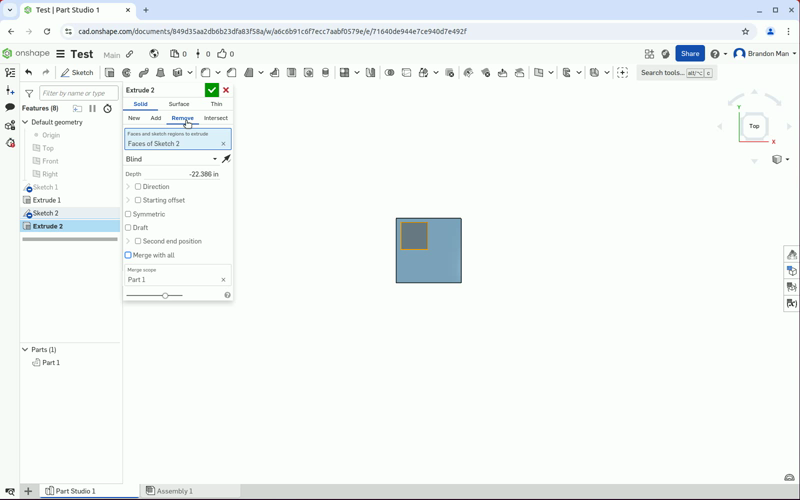
key(space)
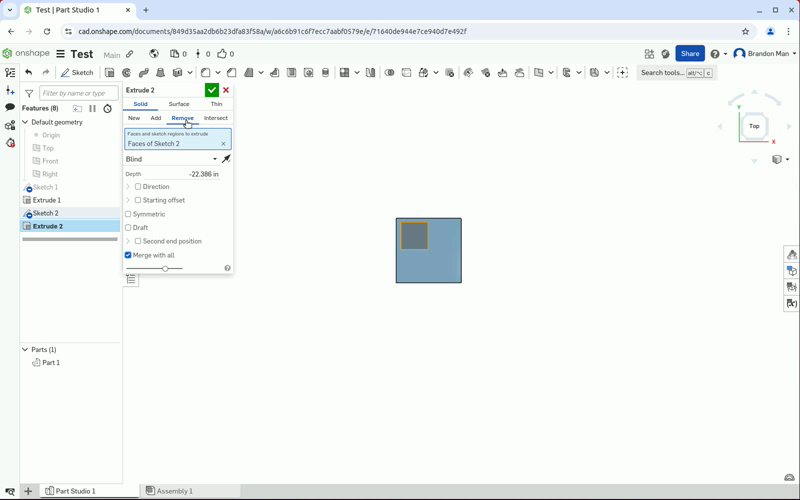
key(enter)
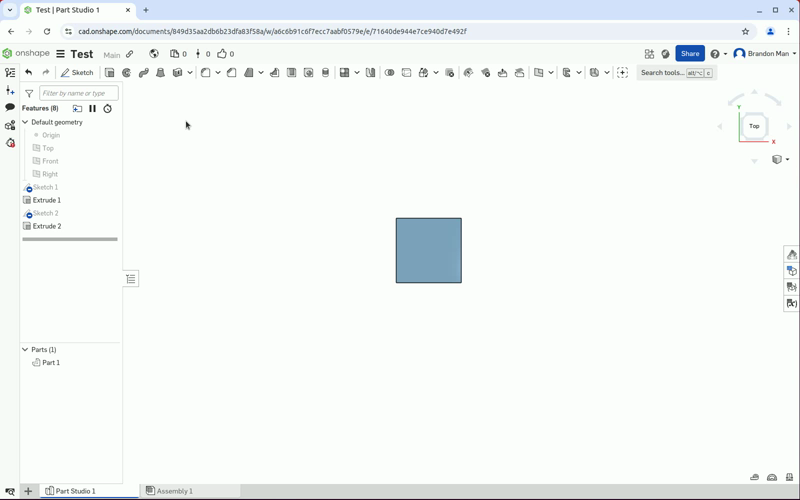
key(shift+h)
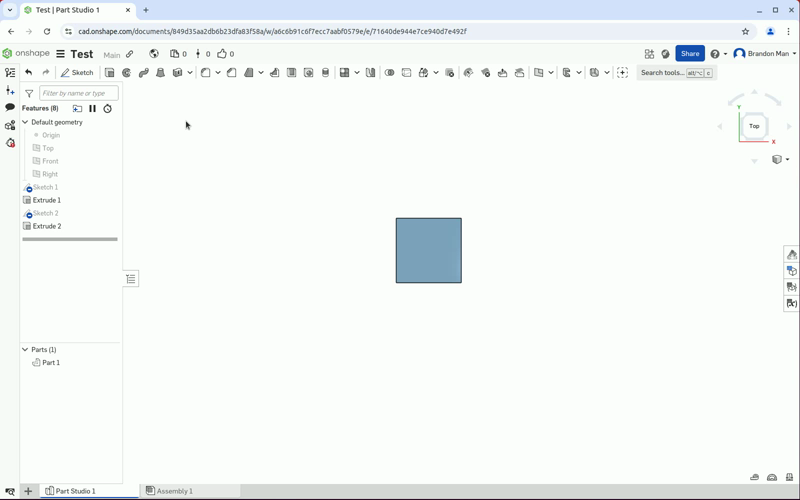
key(shift+h)
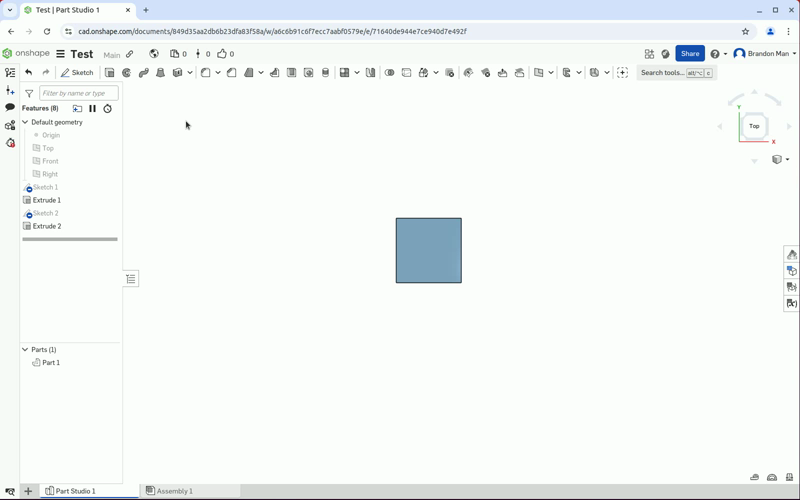
mouse_move(73, 189)
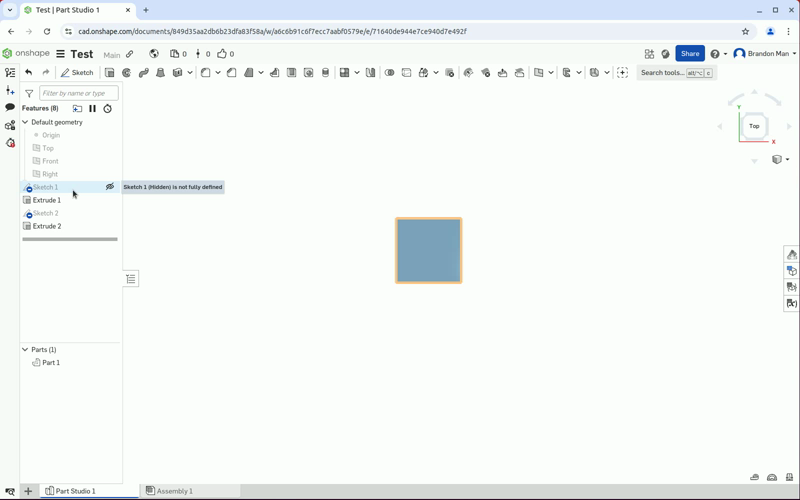
click(73, 189)
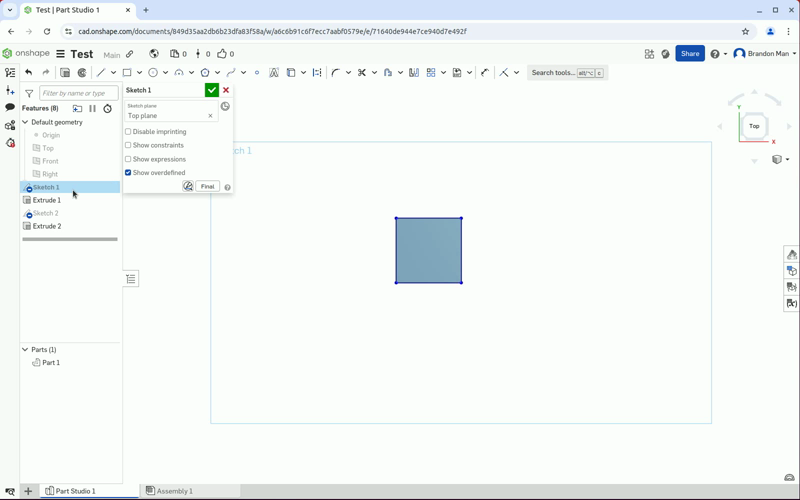
mouse_move(229, 92)
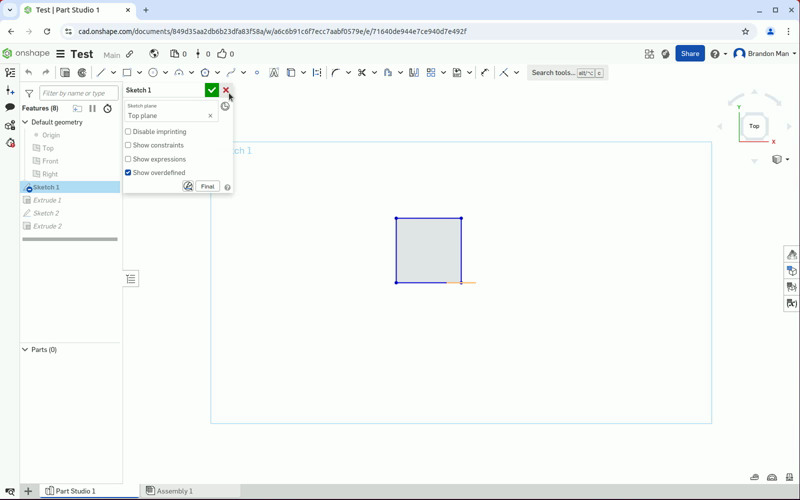
click(229, 92)
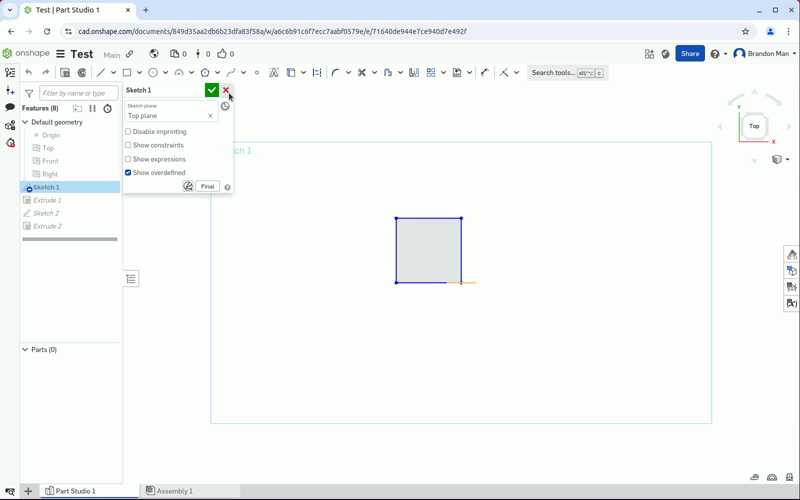
key(shift+s)
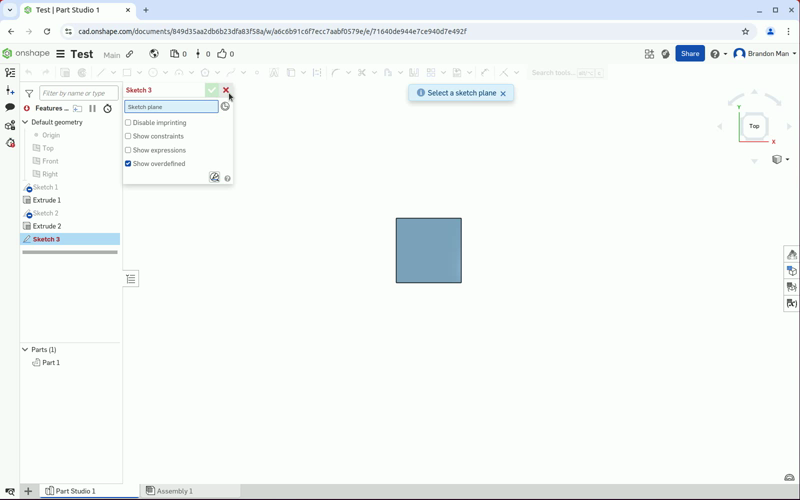
mouse_move(73, 150)
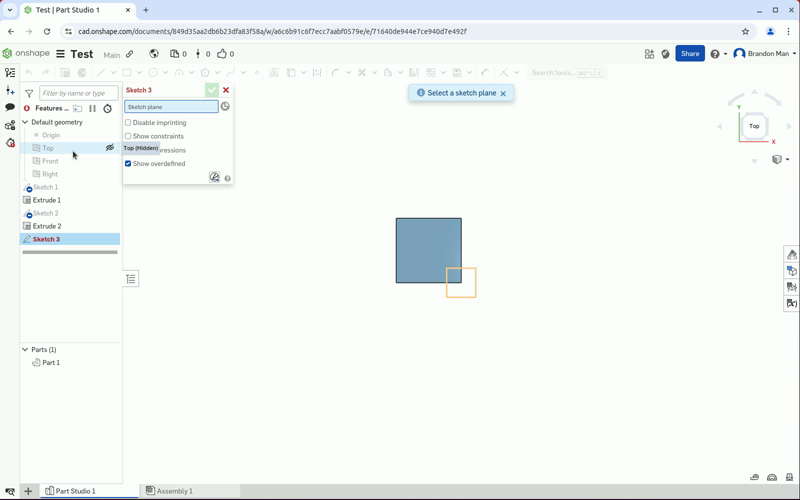
click(73, 150)
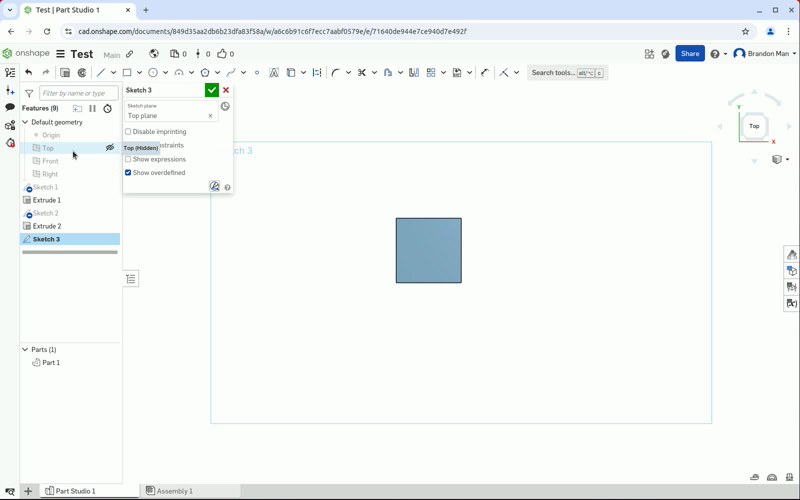
mouse_move(73, 352)
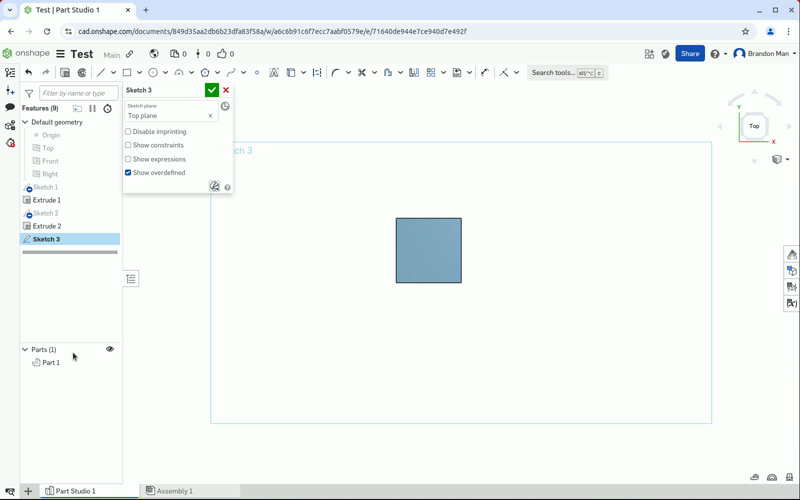
key(y)
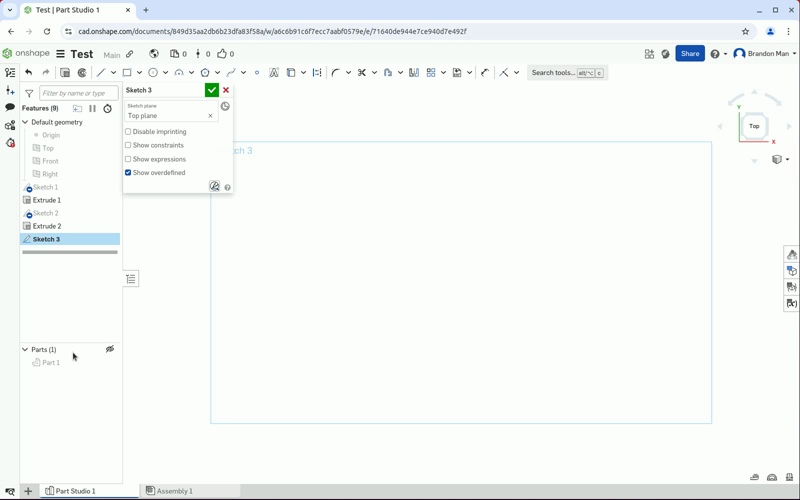
key(l)
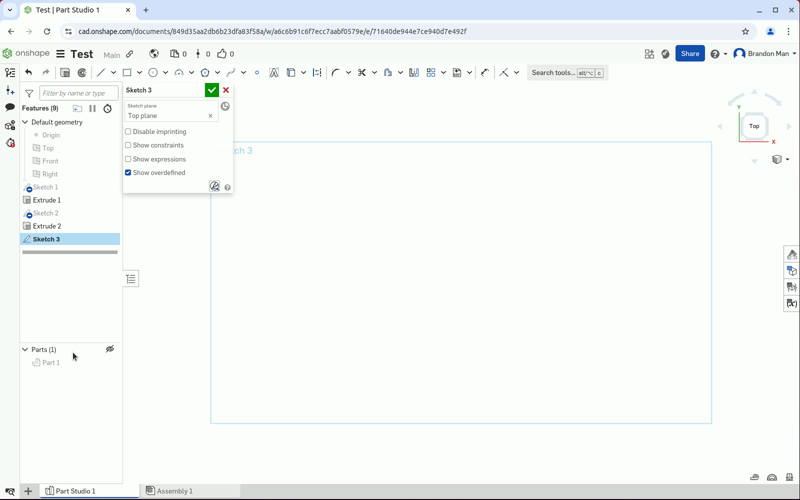
key_down(shift)
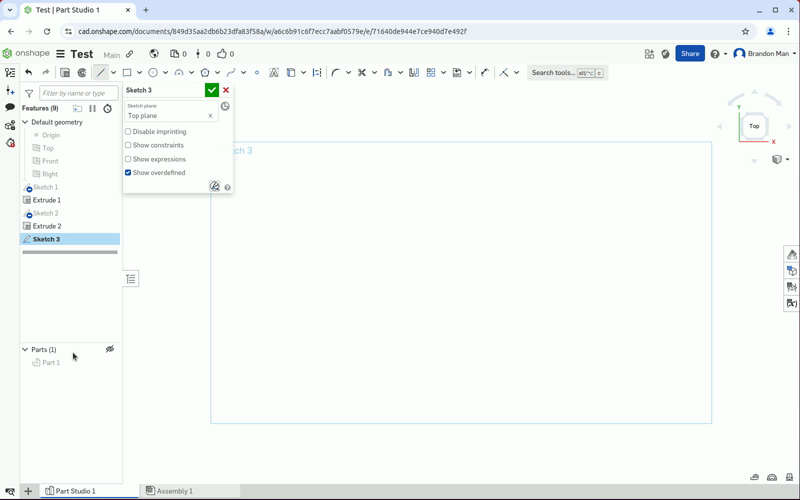
mouse_move(430, 249)
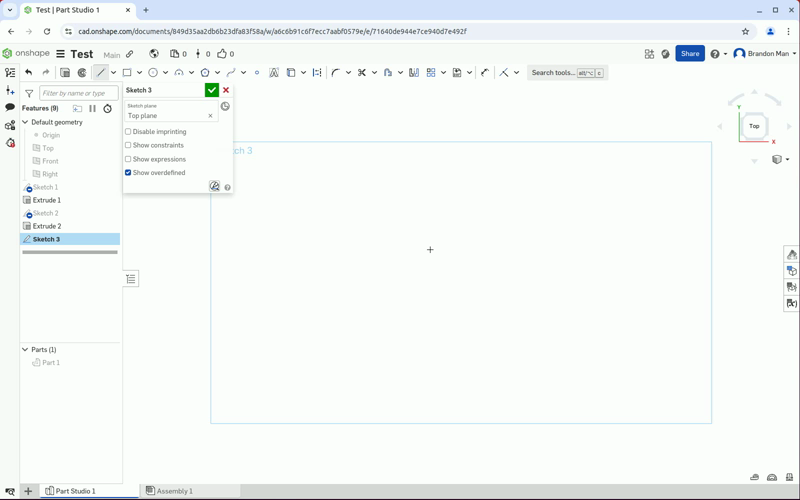
click(430, 249)
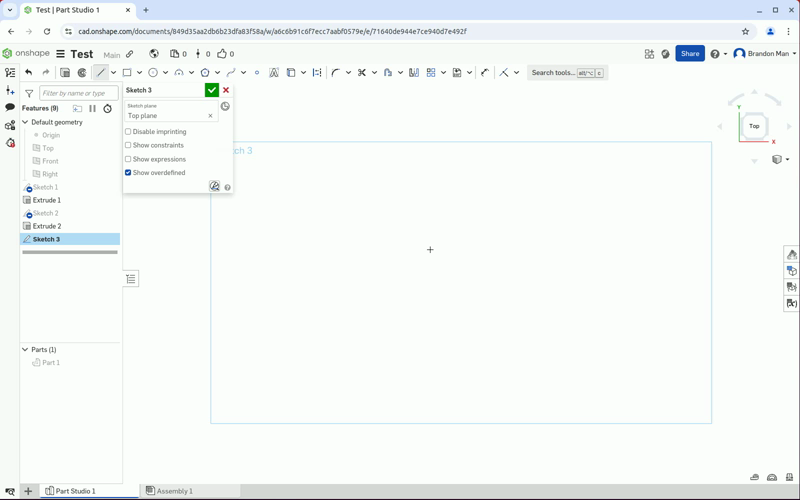
key_up(shift)
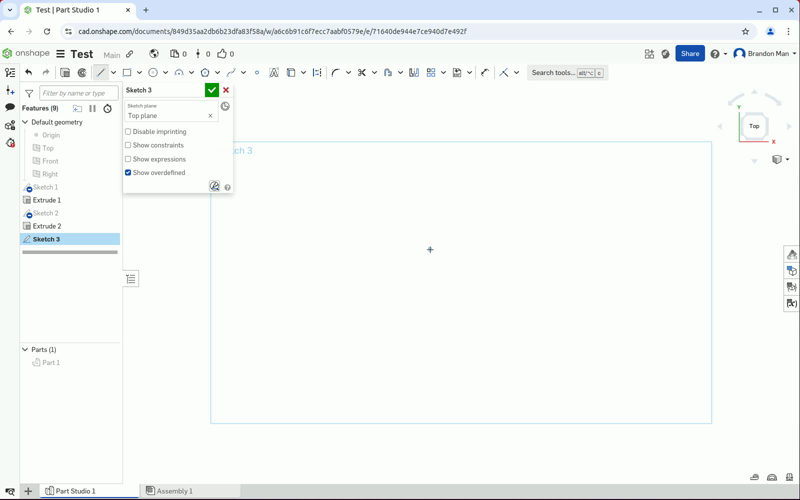
key_down(shift)
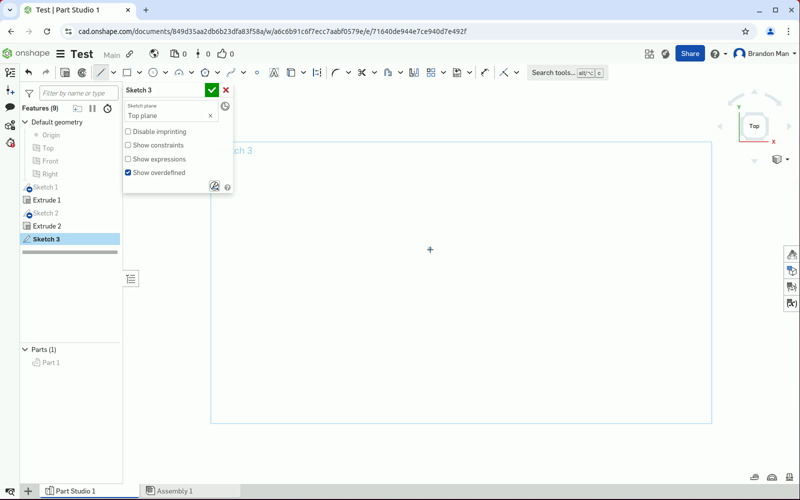
mouse_move(460, 249)
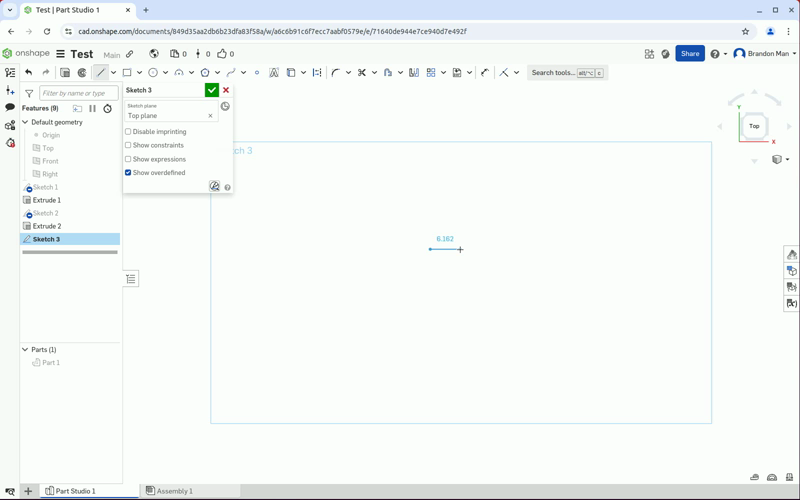
mouse_move(456, 249)
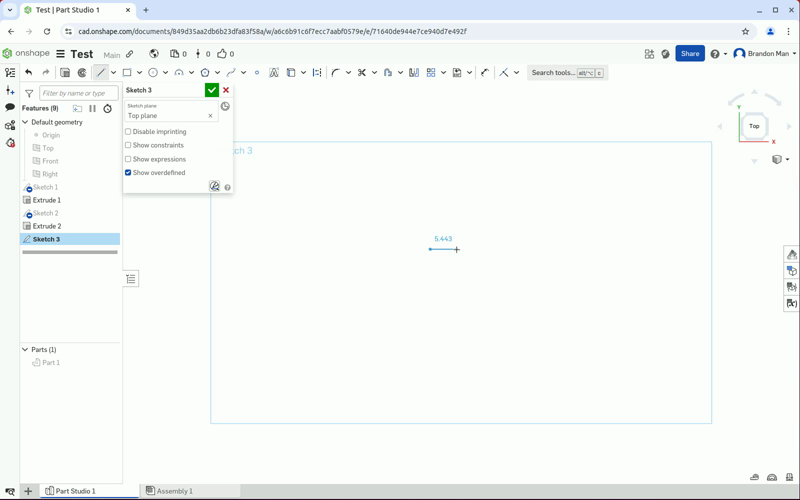
click(456, 249)
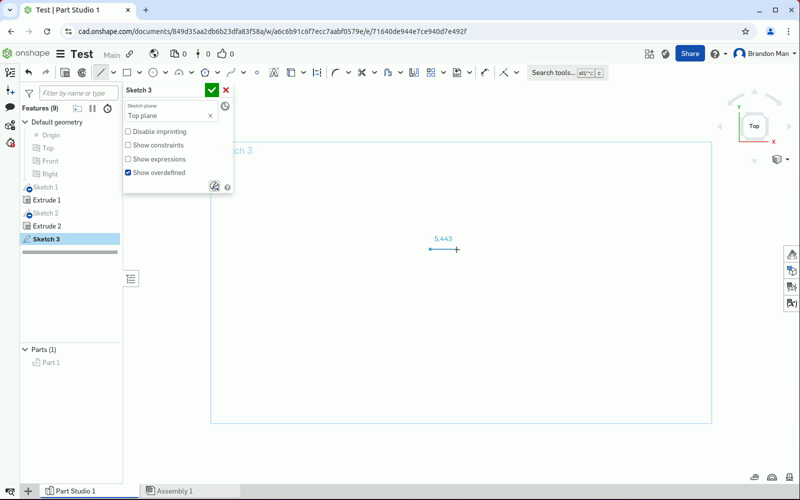
key_up(shift)
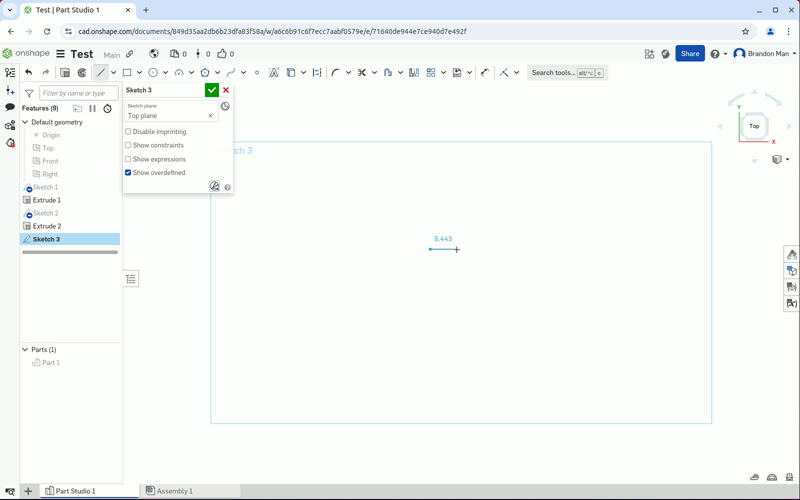
key_down(shift)
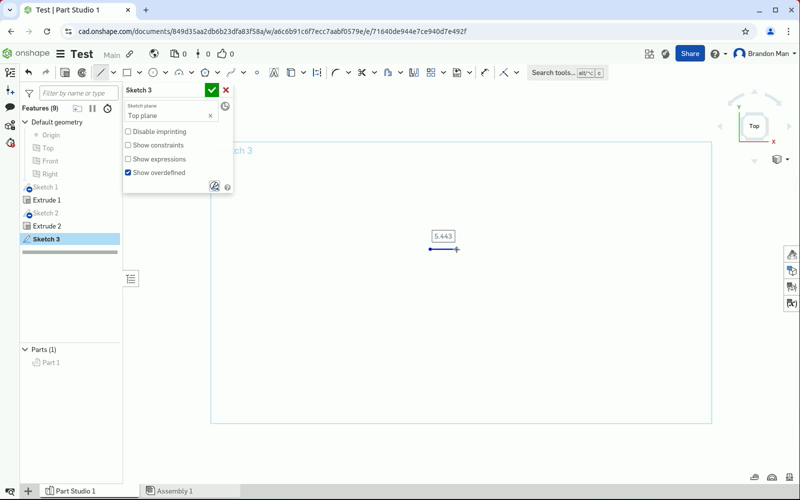
mouse_move(486, 249)
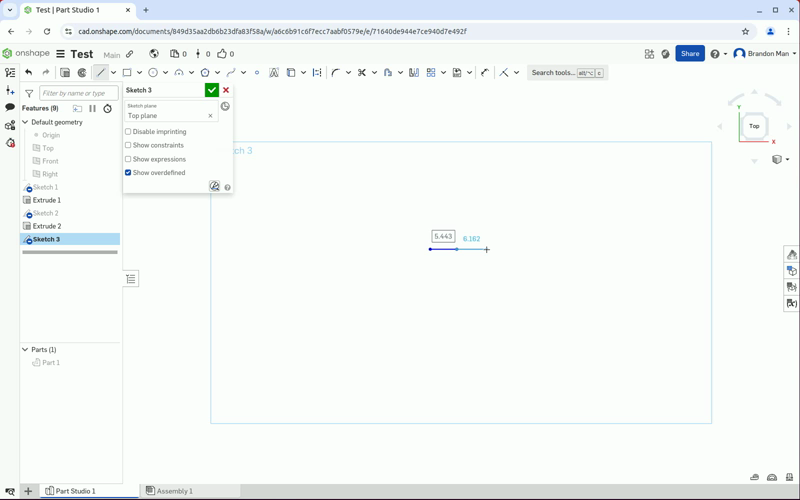
mouse_move(456, 222)
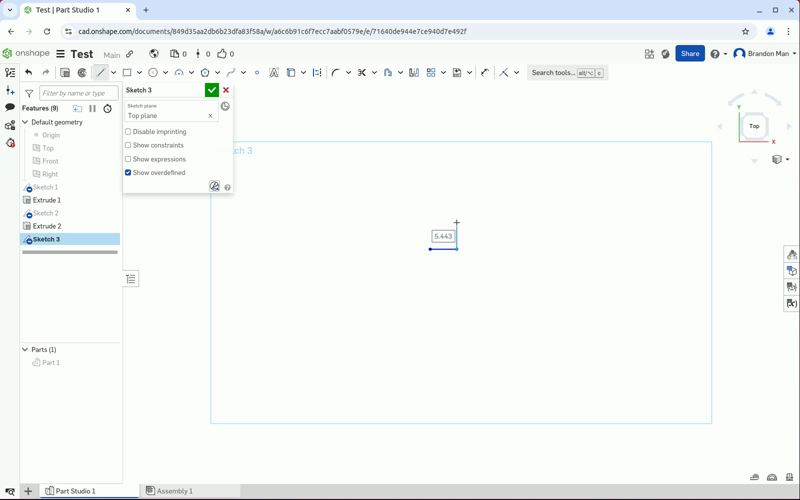
click(456, 222)
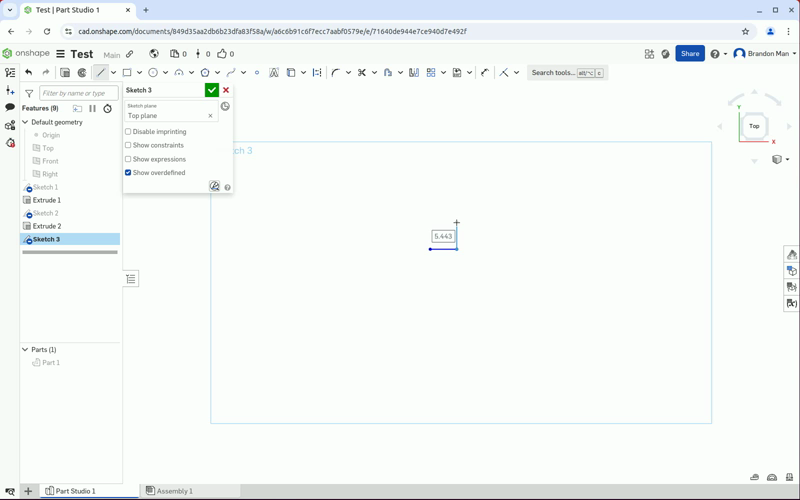
key_up(shift)
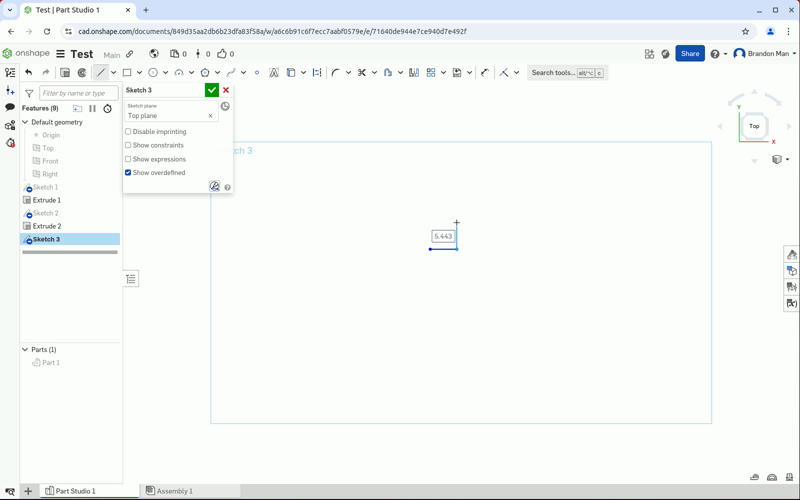
key_down(shift)
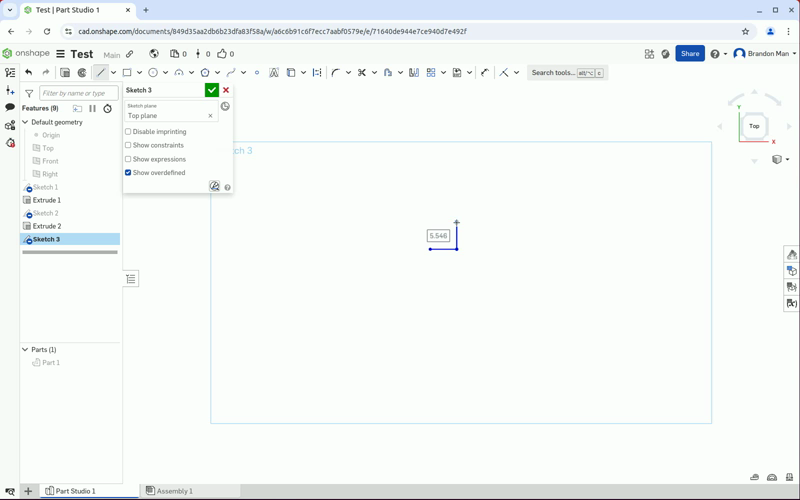
mouse_move(486, 222)
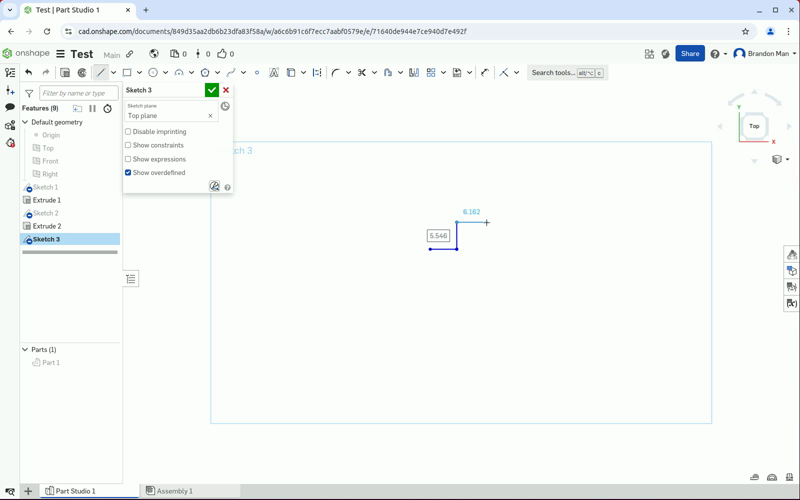
mouse_move(430, 222)
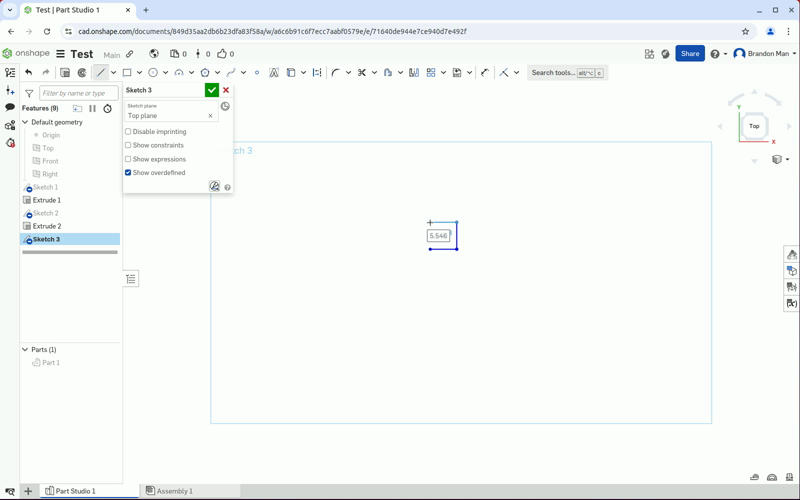
click(430, 222)
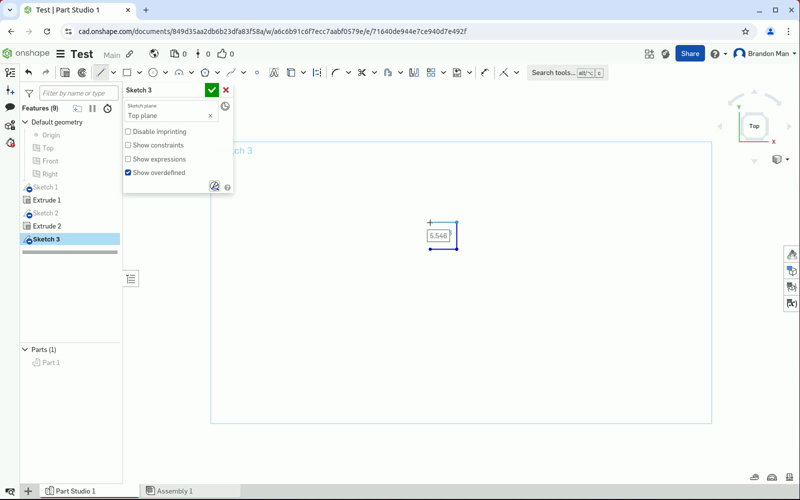
key_up(shift)
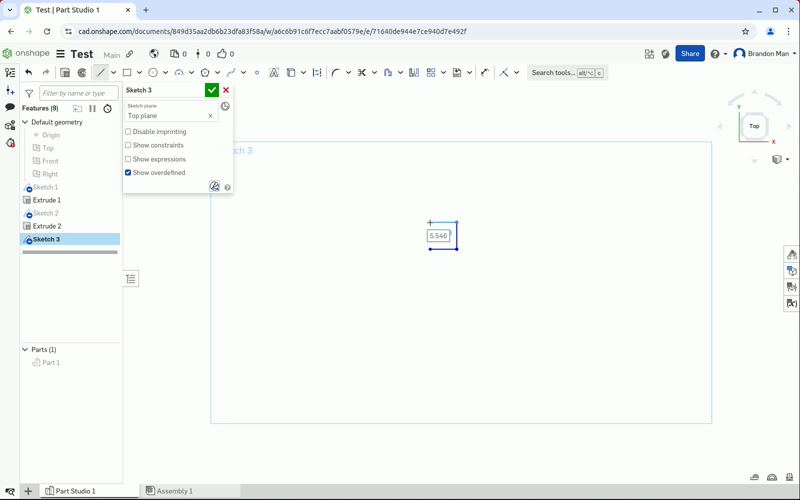
mouse_move(460, 222)
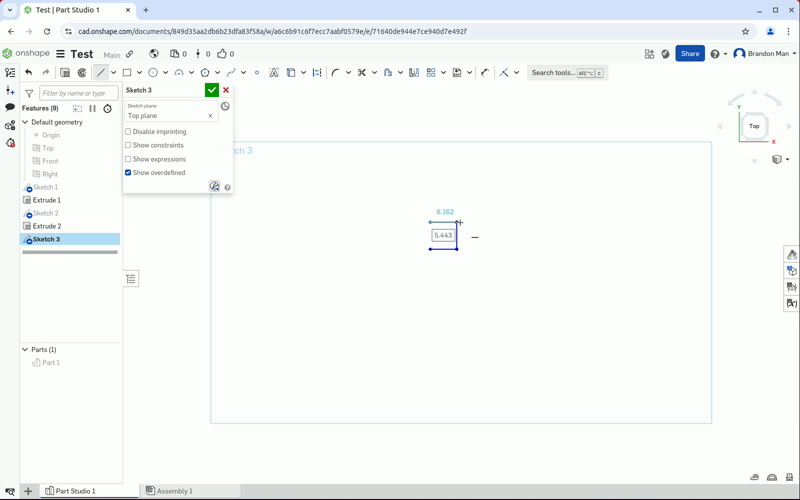
key_down(shift)
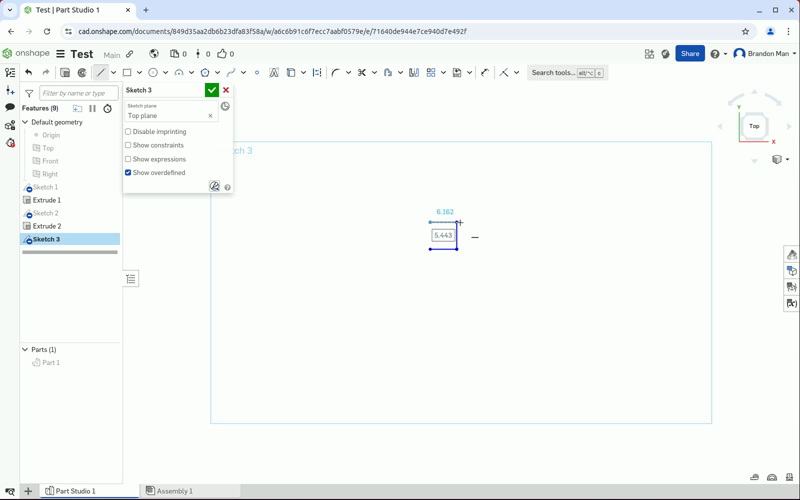
mouse_move(430, 249)
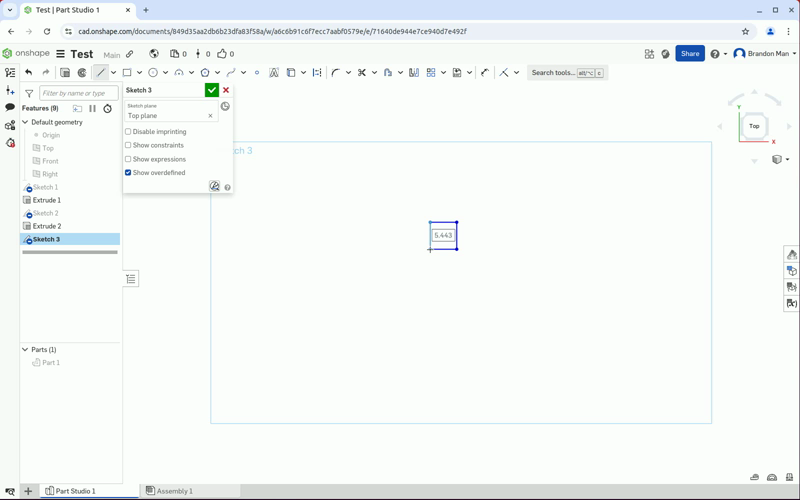
key_up(shift)
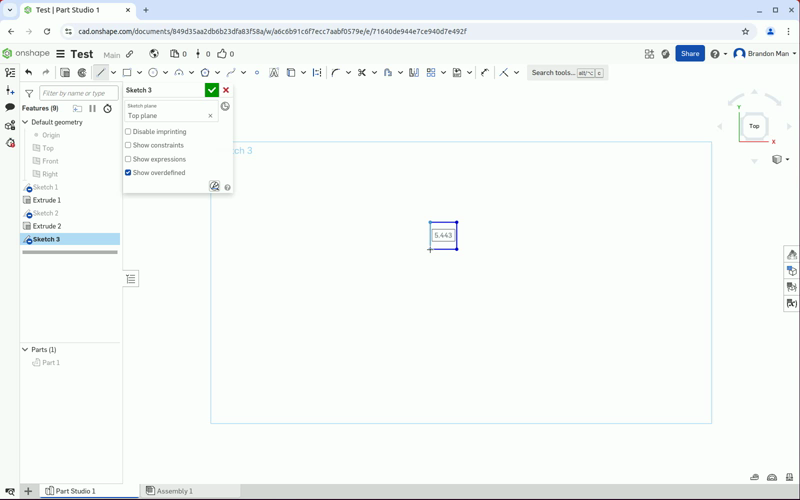
click(430, 249)
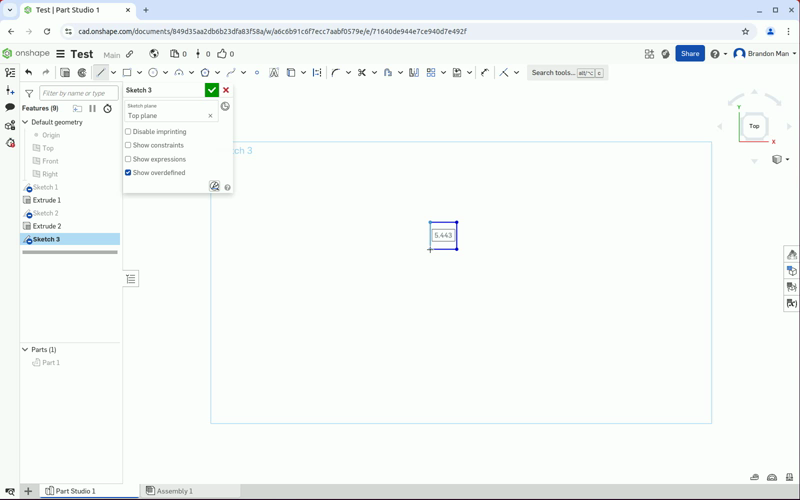
key(esc)
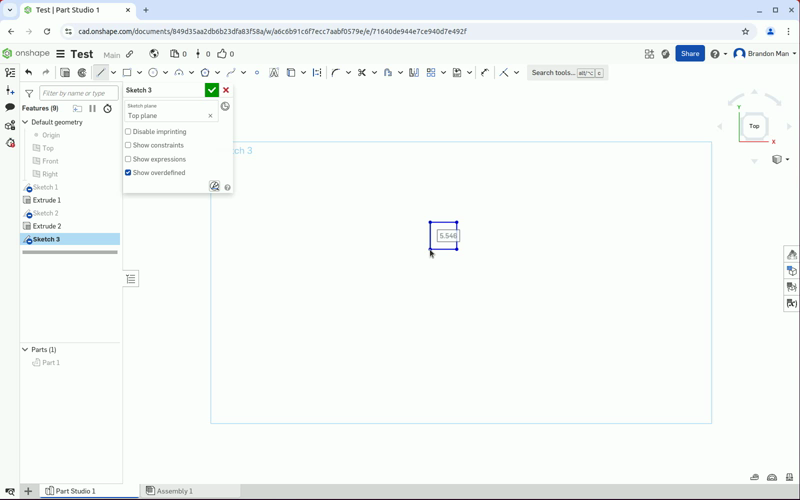
mouse_move(441, 227)
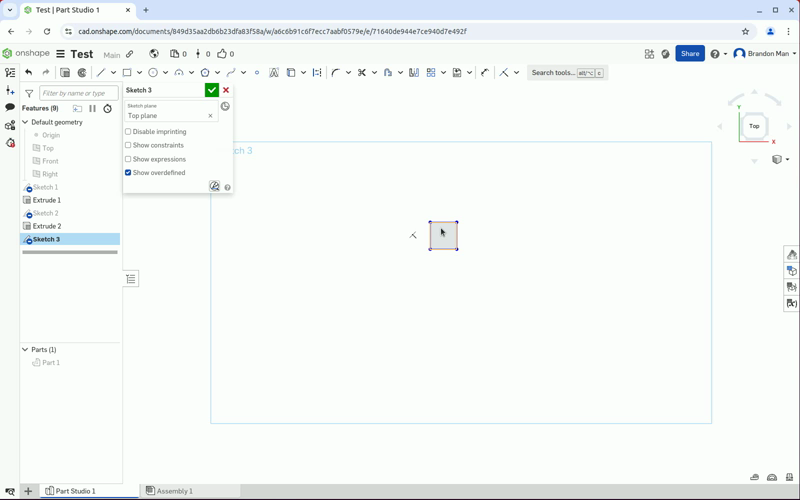
scroll(6)
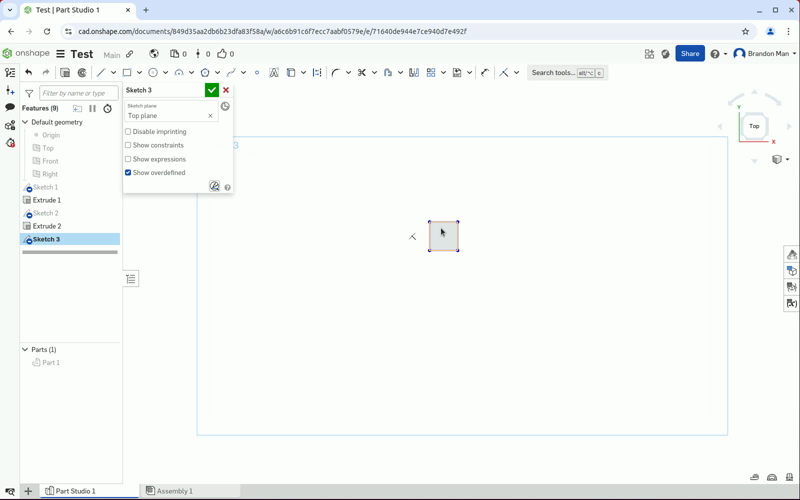
scroll(6)
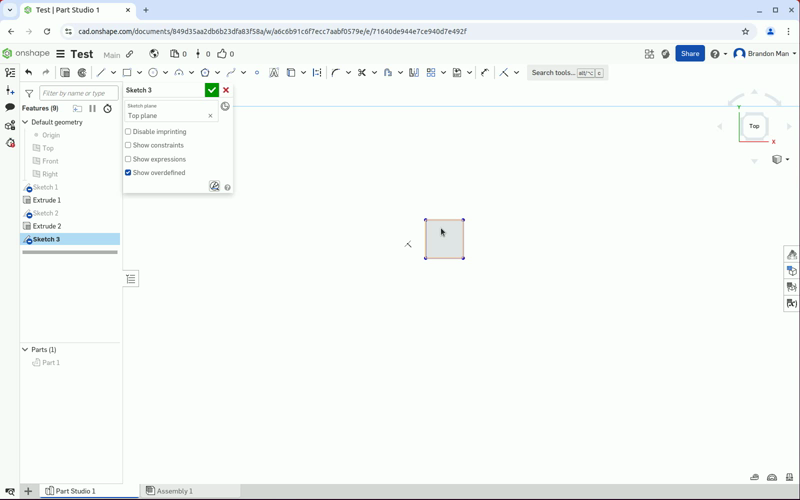
scroll(6)
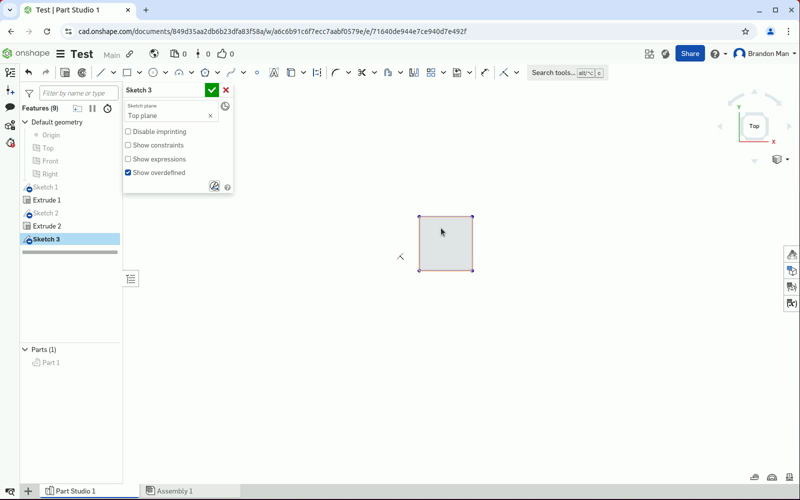
scroll(6)
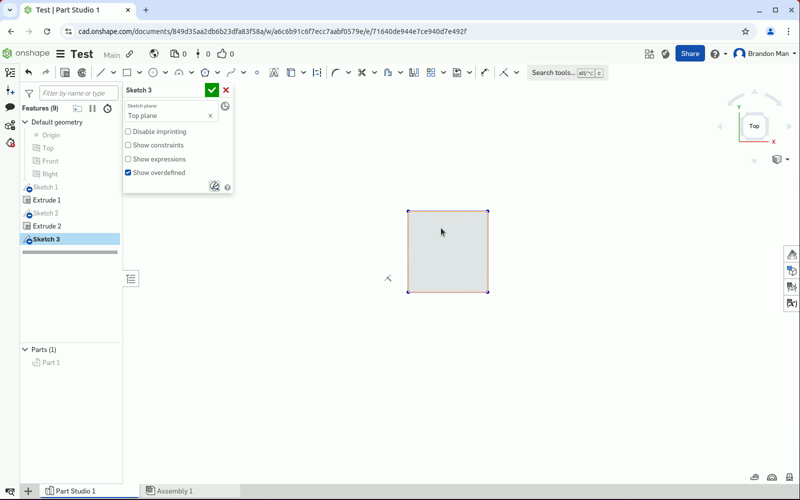
scroll(6)
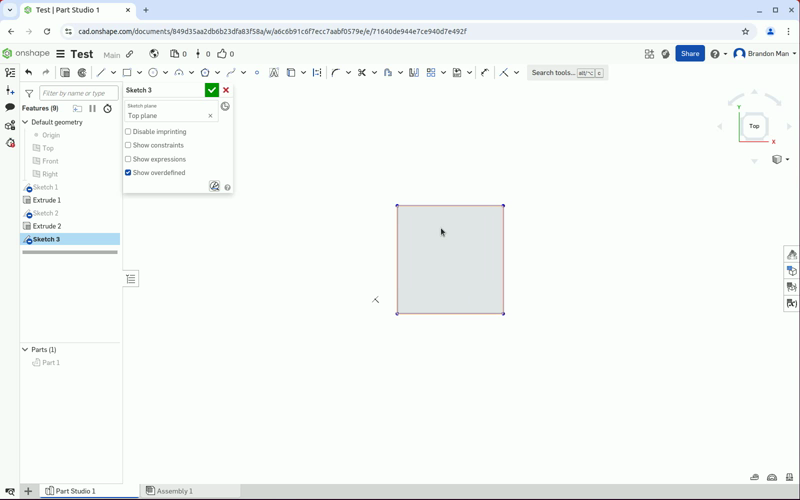
scroll(6)
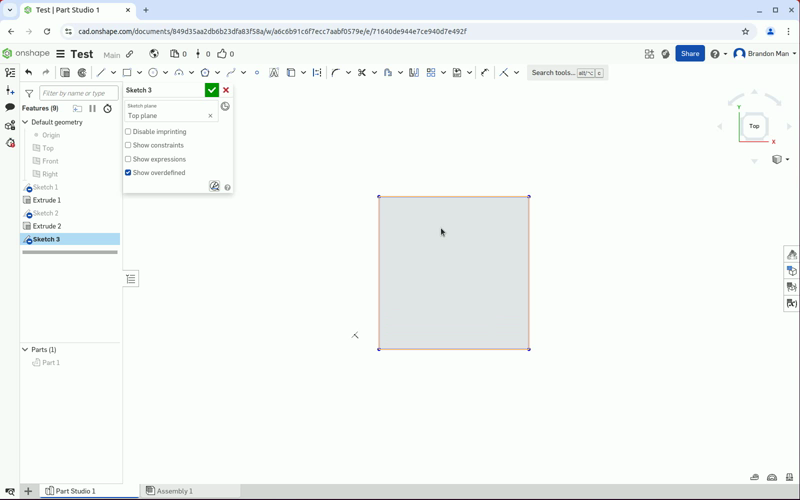
scroll(6)
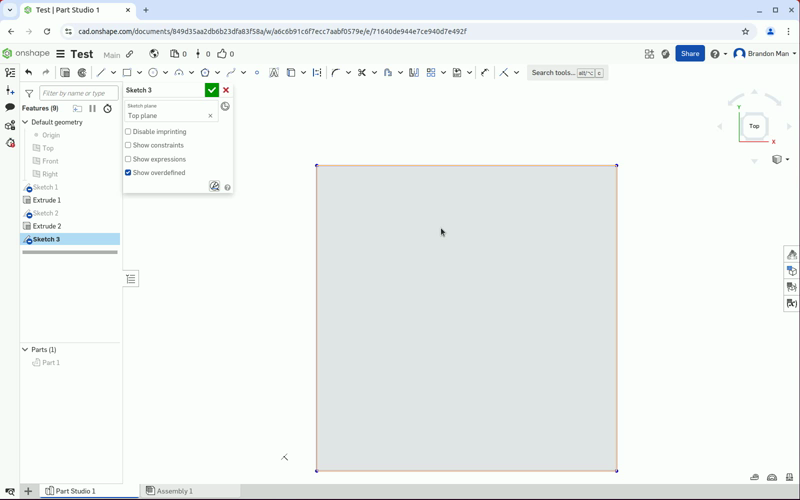
click(441, 227)
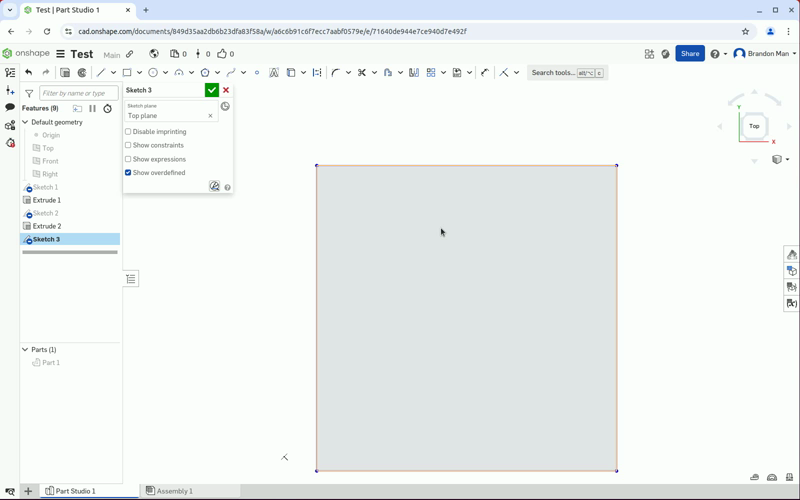
scroll(-6)
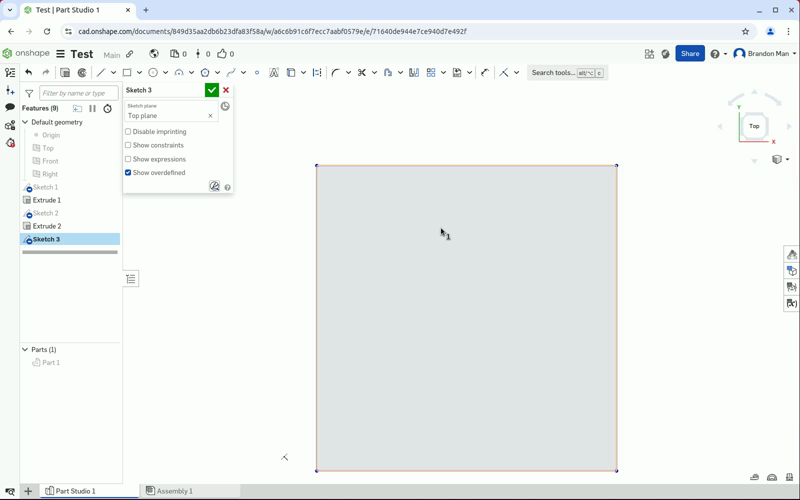
scroll(-6)
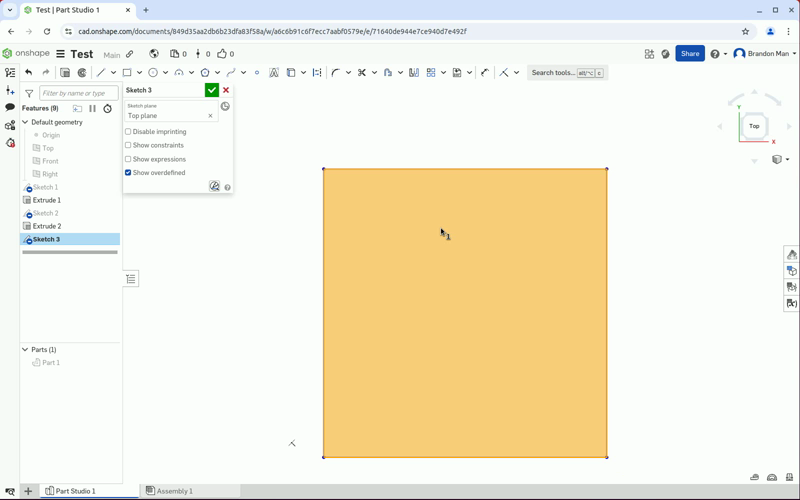
scroll(-6)
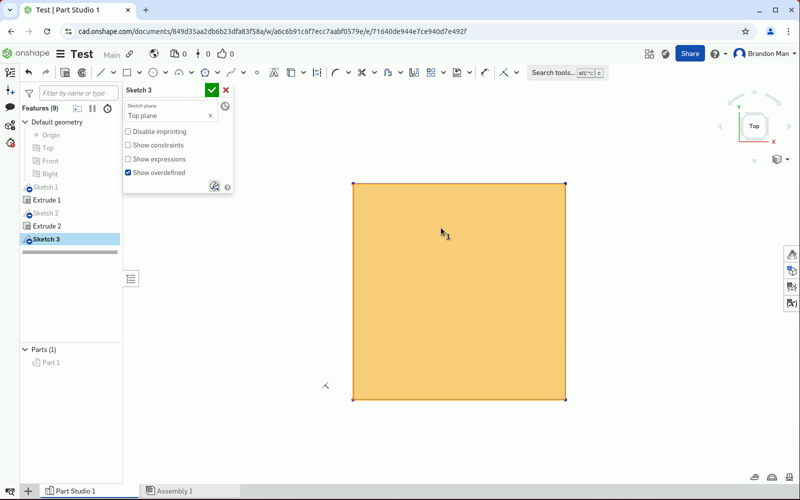
scroll(-6)
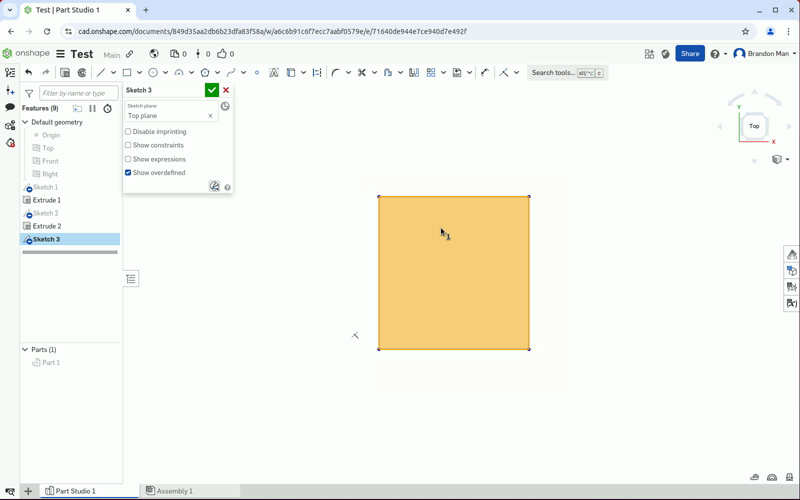
scroll(-6)
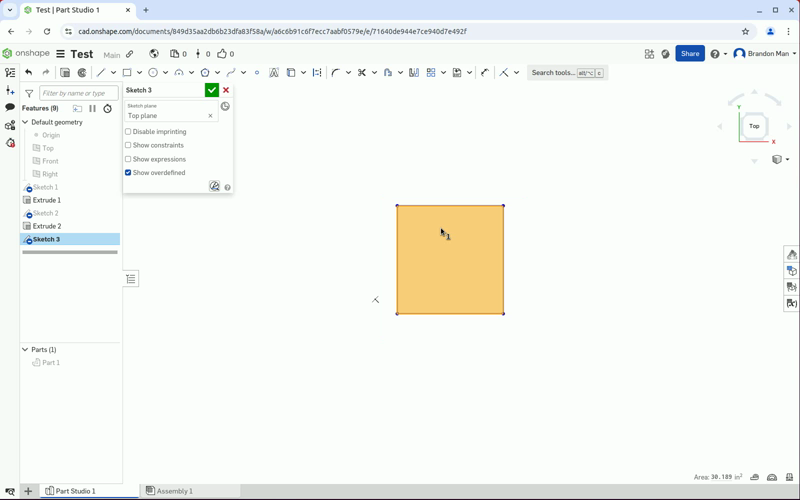
scroll(-6)
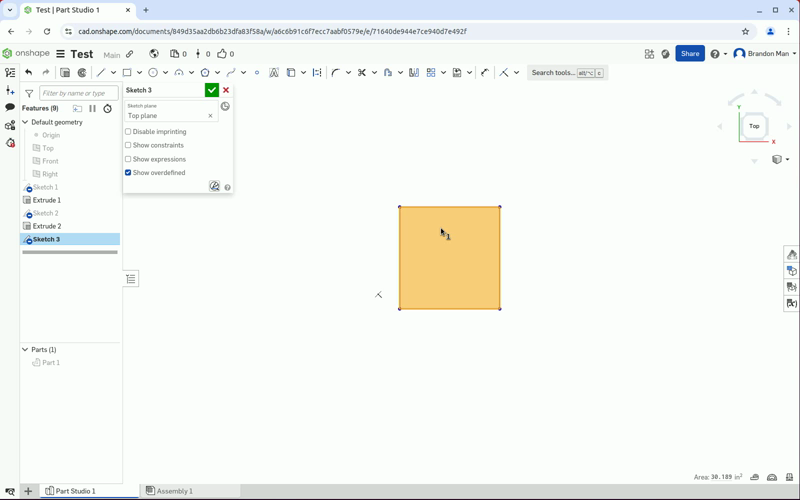
scroll(-6)
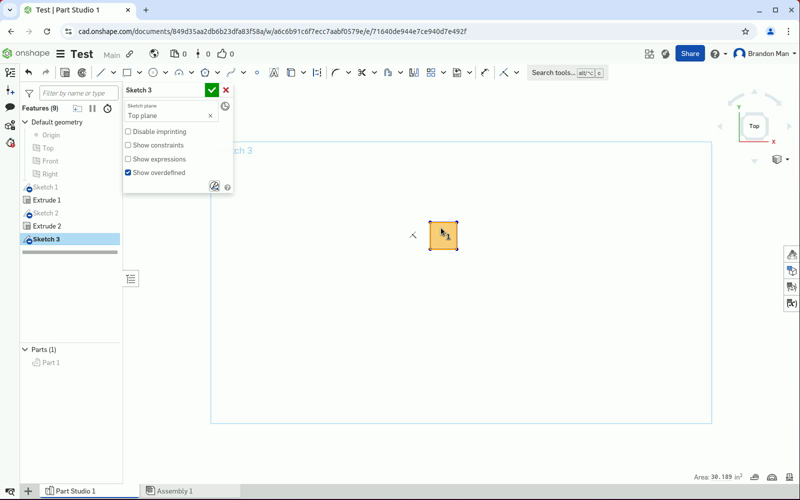
mouse_move(73, 352)
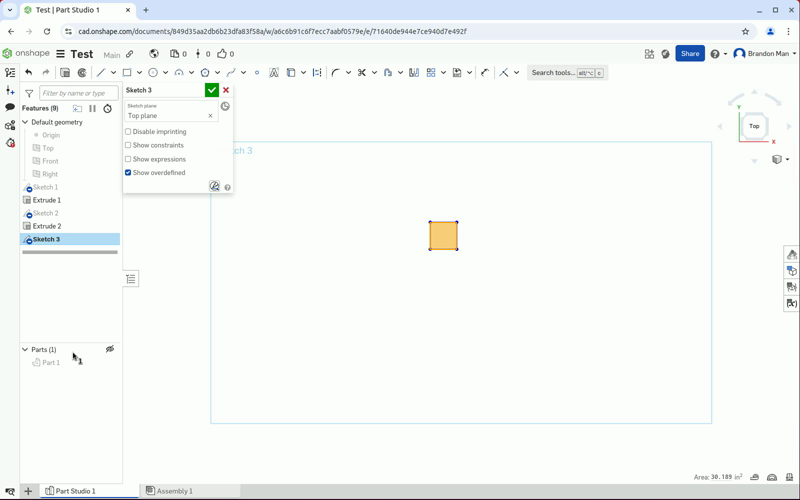
key(shift+y)
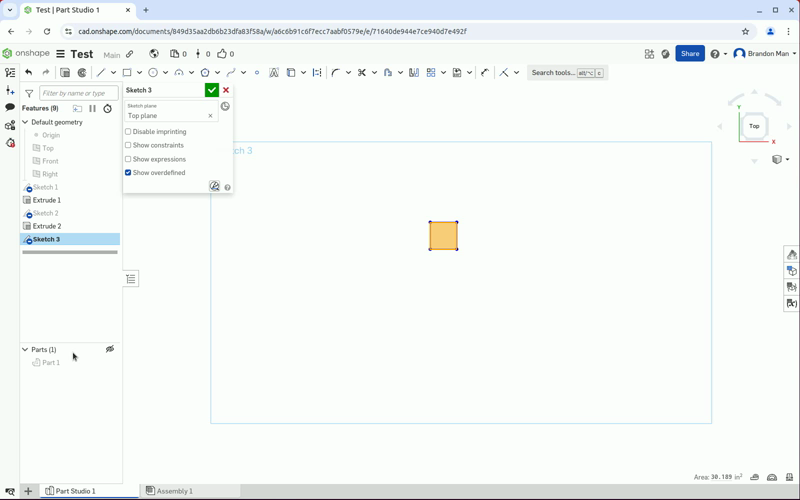
key(shift+e)
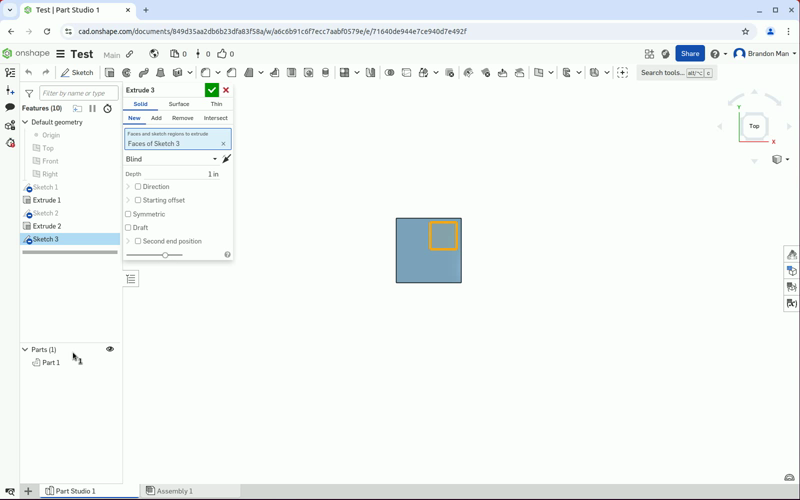
mouse_move(143, 106)
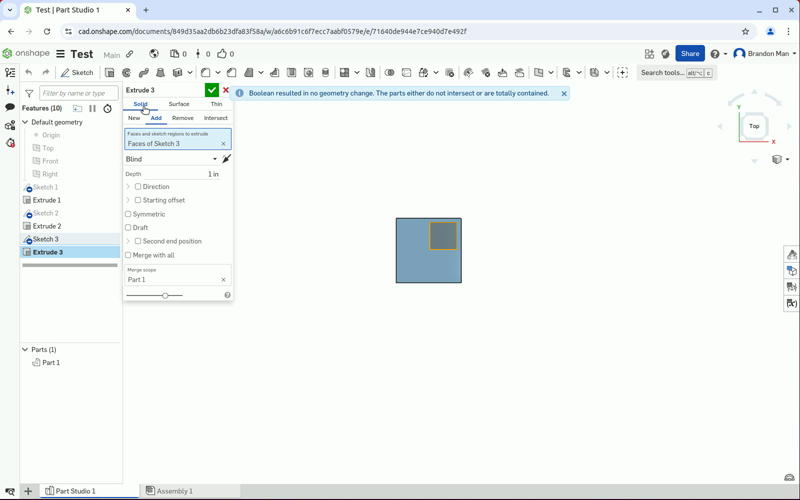
click(143, 106)
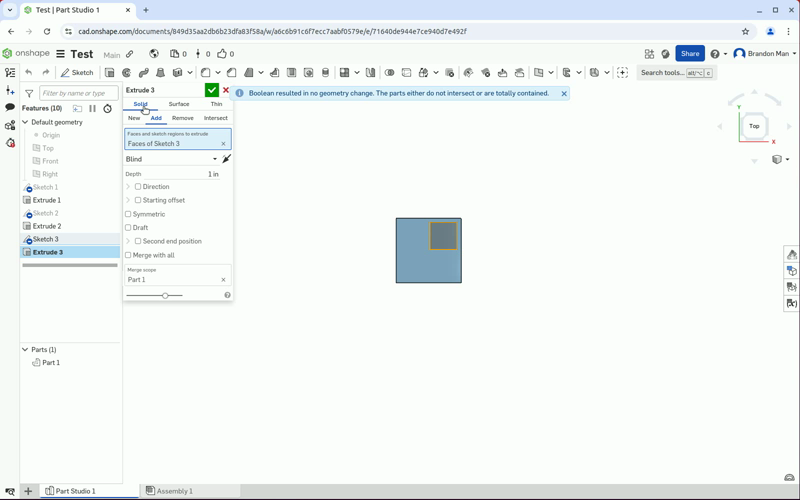
mouse_move(186, 120)
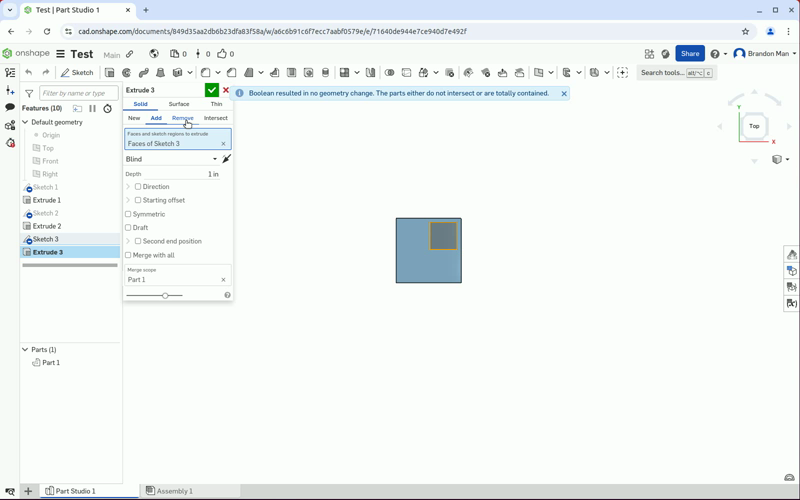
click(186, 120)
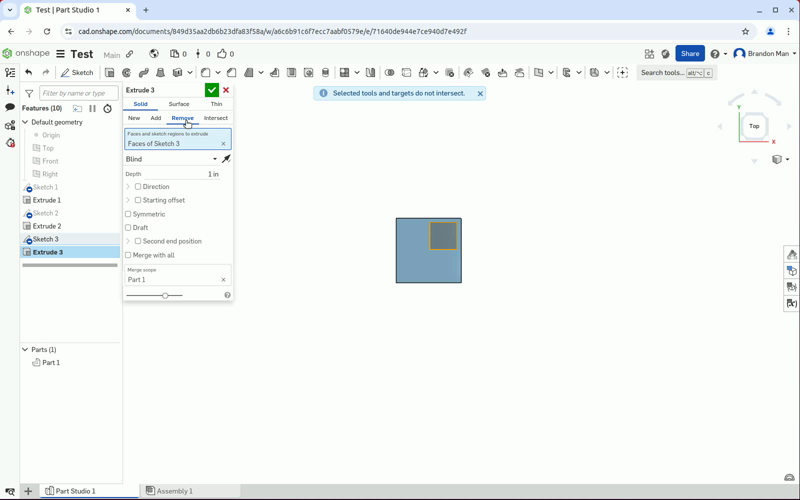
key(tab, 4)
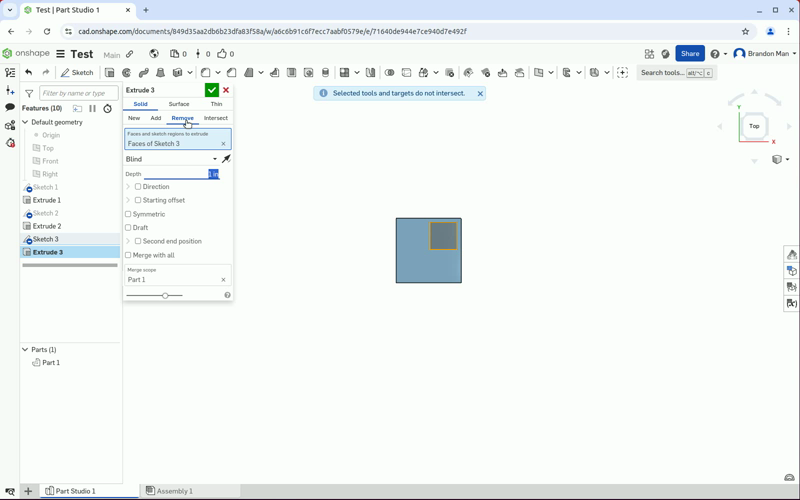
text(-22.386)
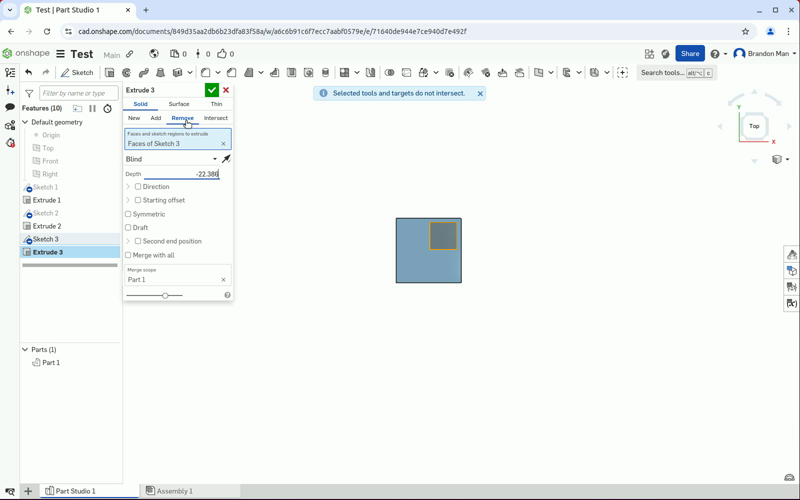
key(tab, 6)
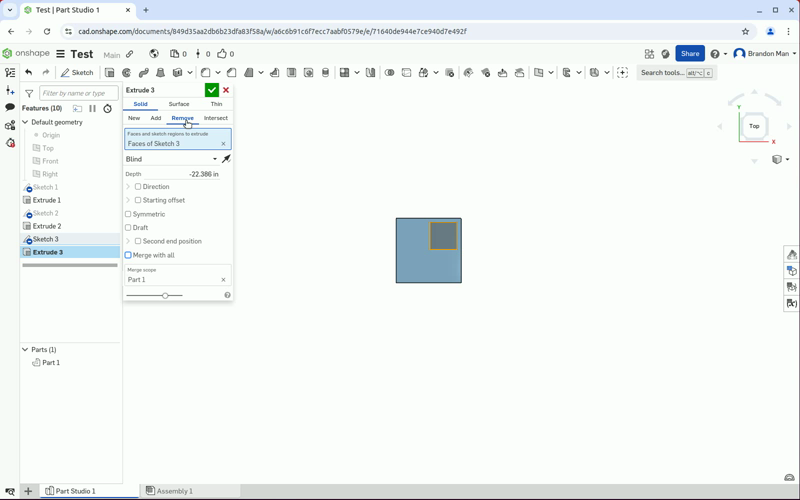
key(space)
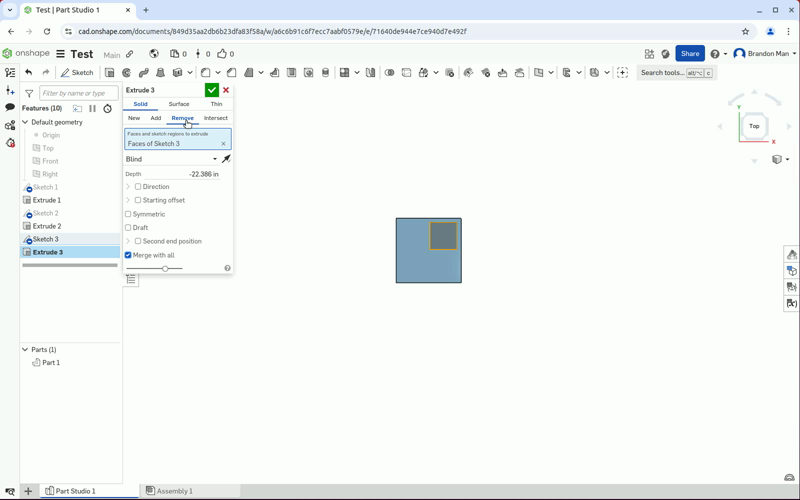
key(enter)
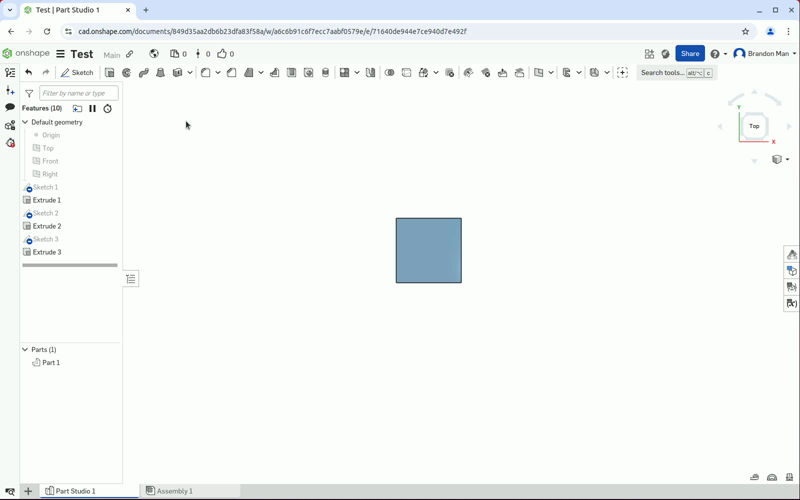
key(shift+h)
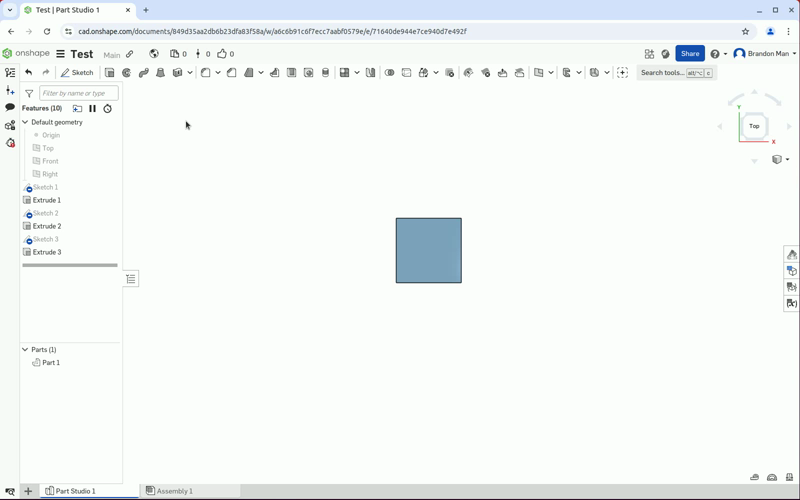
key(shift+h)
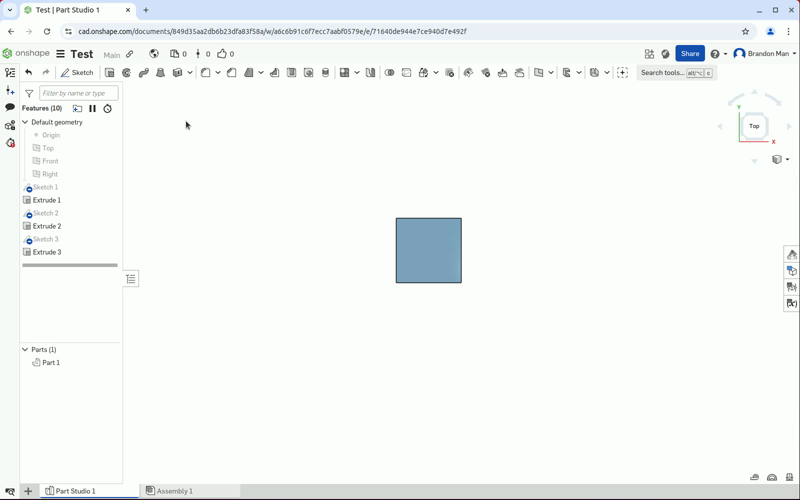
mouse_move(73, 189)
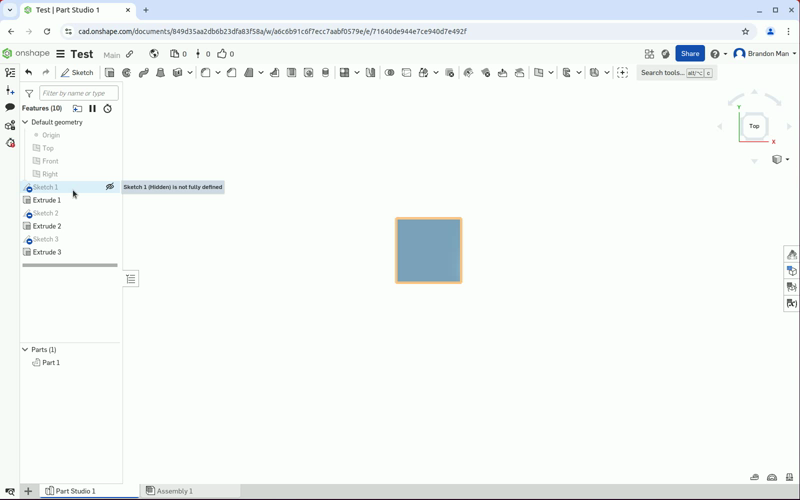
click(73, 189)
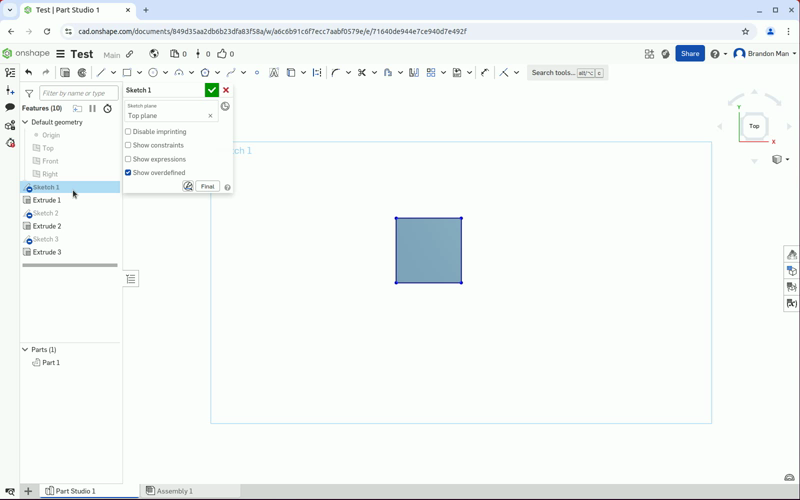
mouse_move(229, 92)
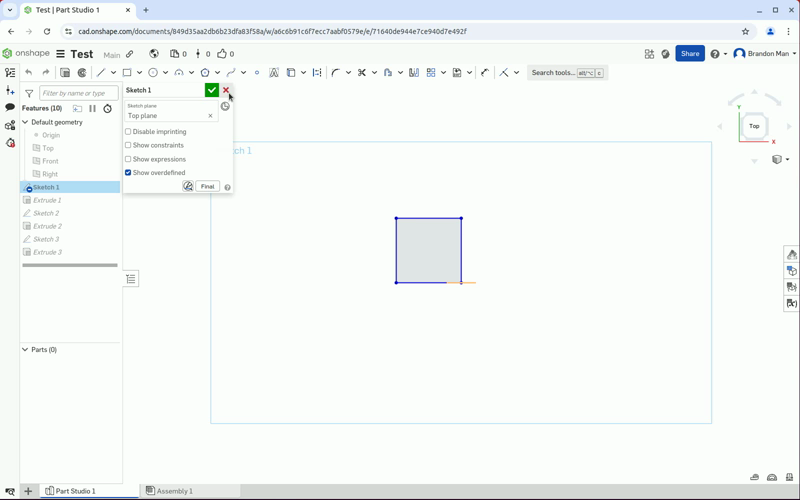
click(229, 92)
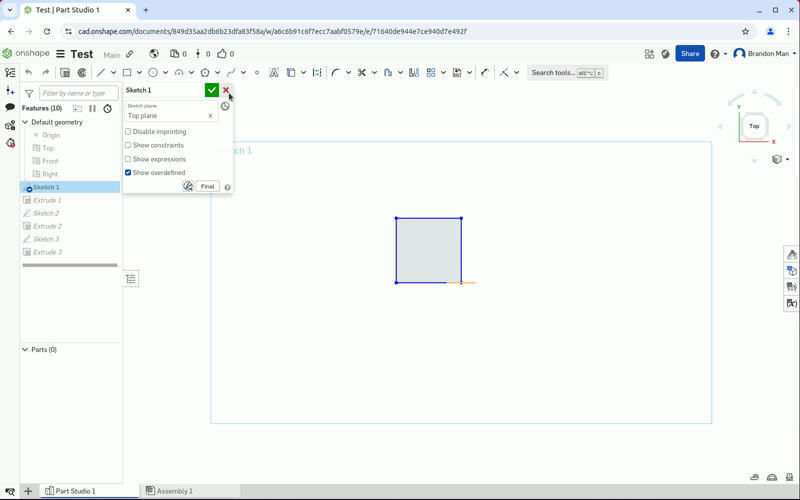
key(shift+s)
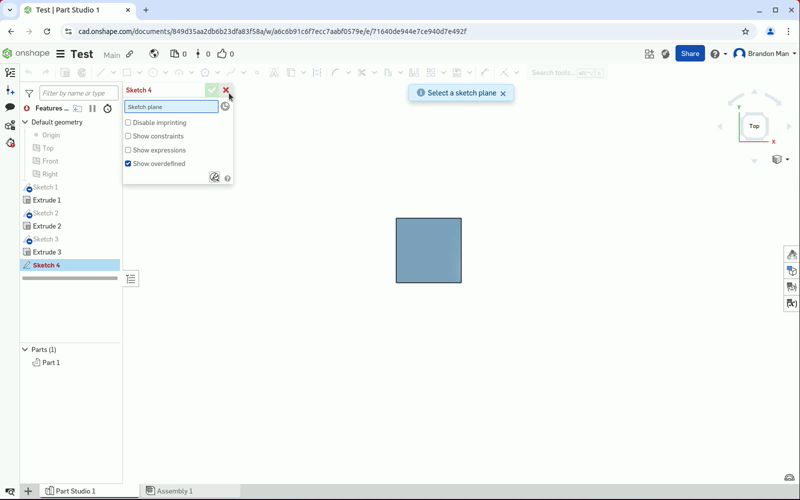
mouse_move(73, 150)
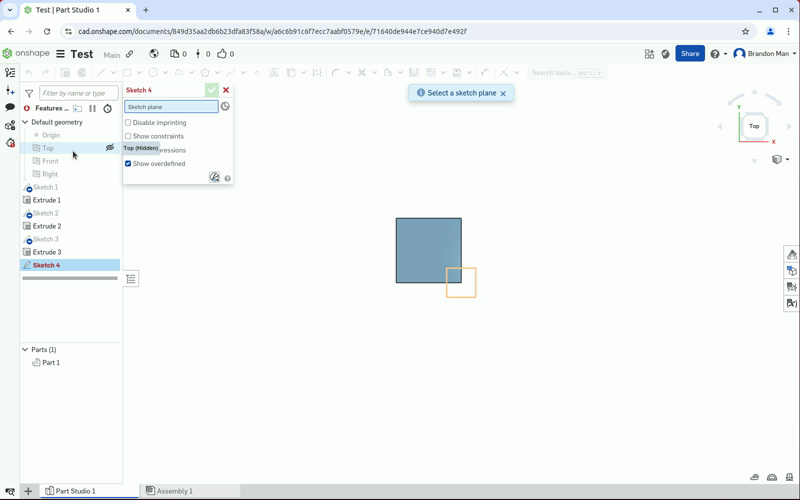
click(73, 150)
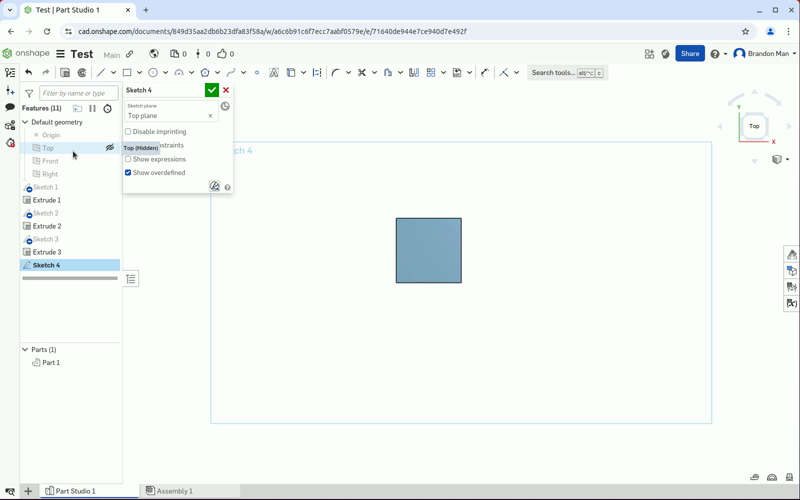
mouse_move(73, 352)
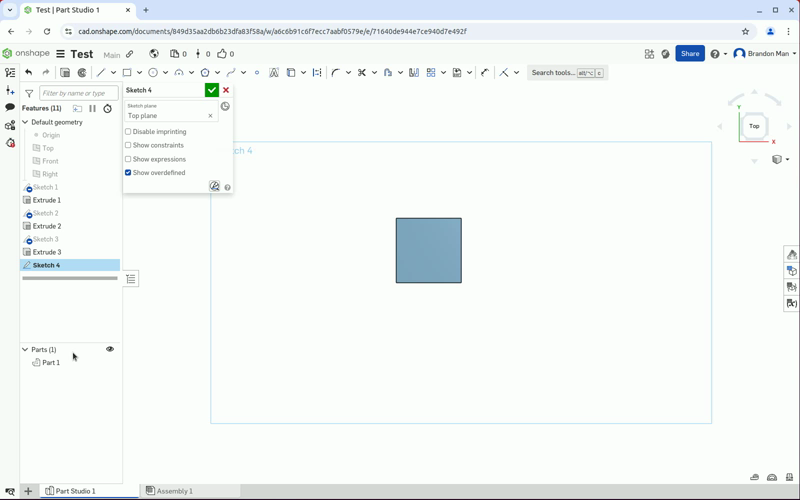
key(y)
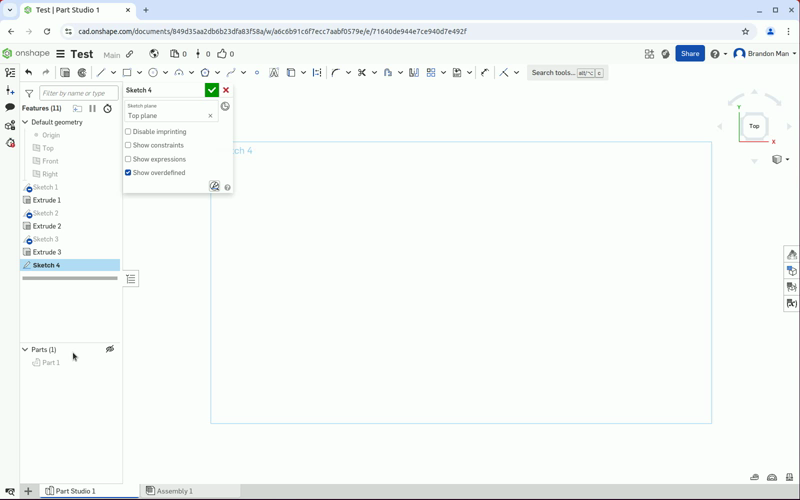
key(l)
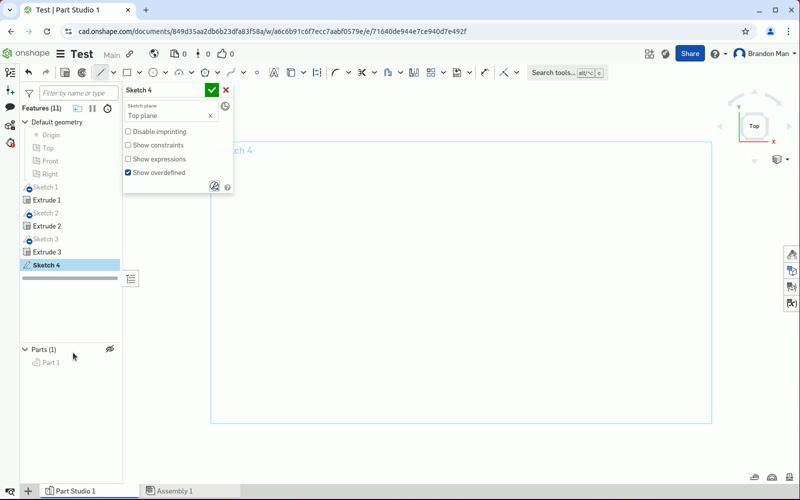
key_down(shift)
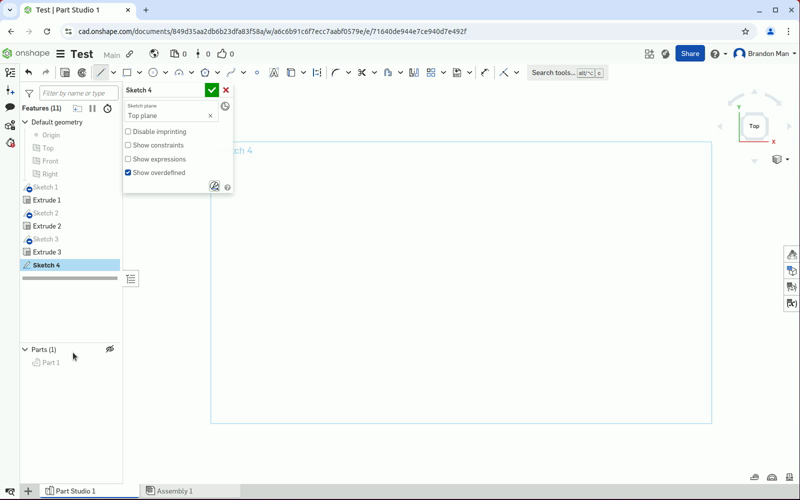
mouse_move(401, 279)
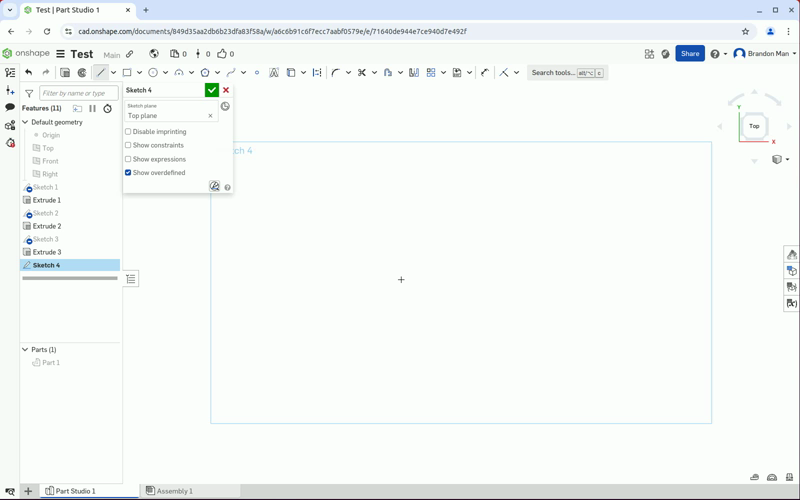
click(401, 279)
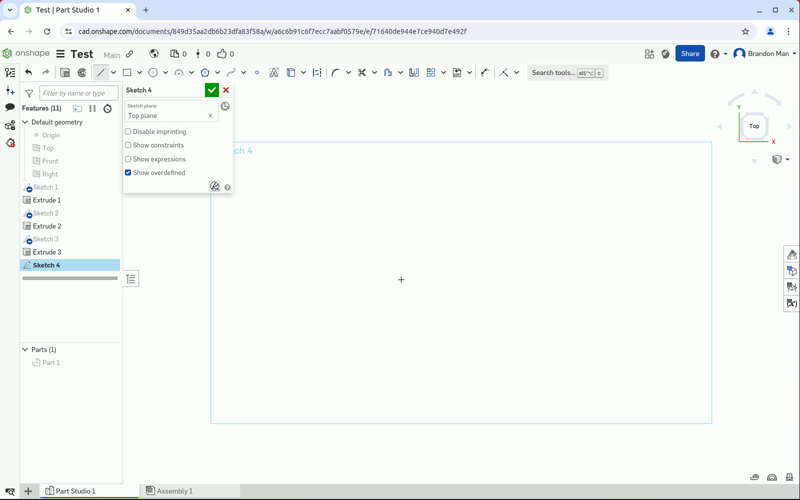
key_up(shift)
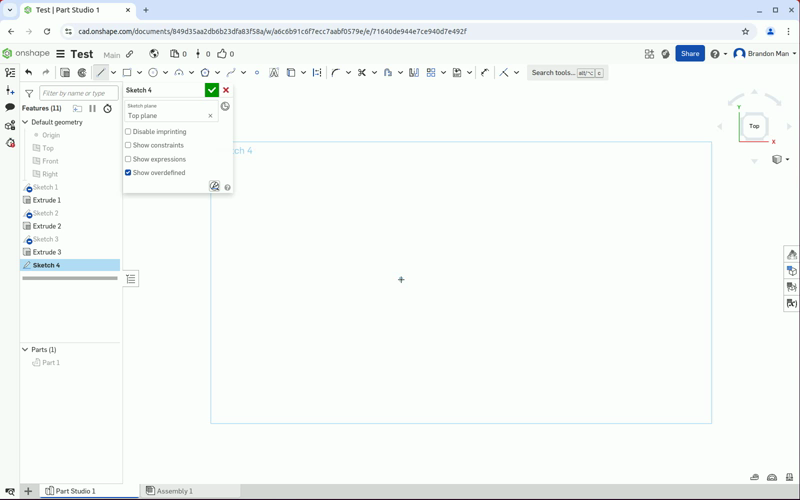
key_down(shift)
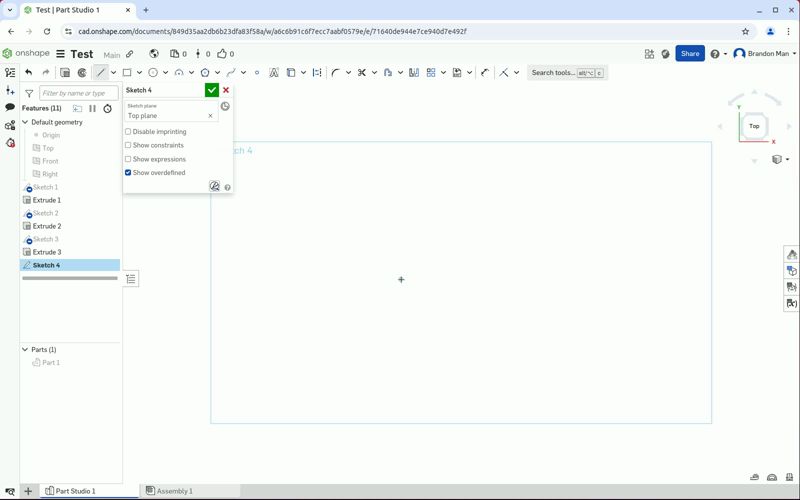
mouse_move(431, 279)
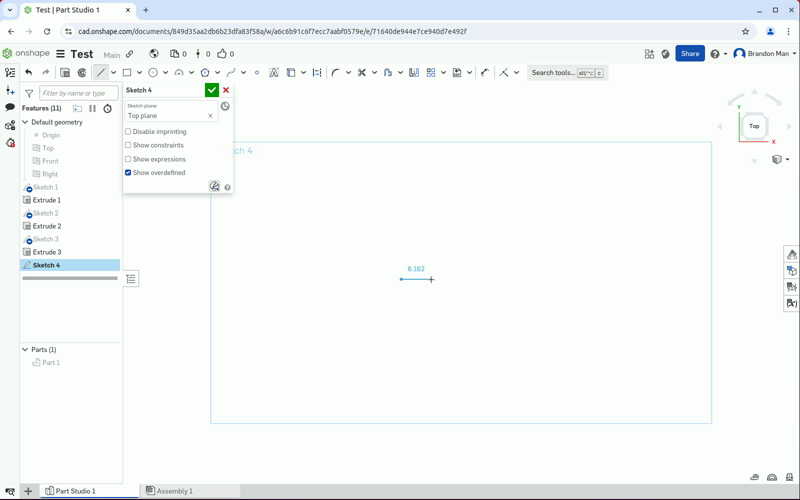
mouse_move(427, 279)
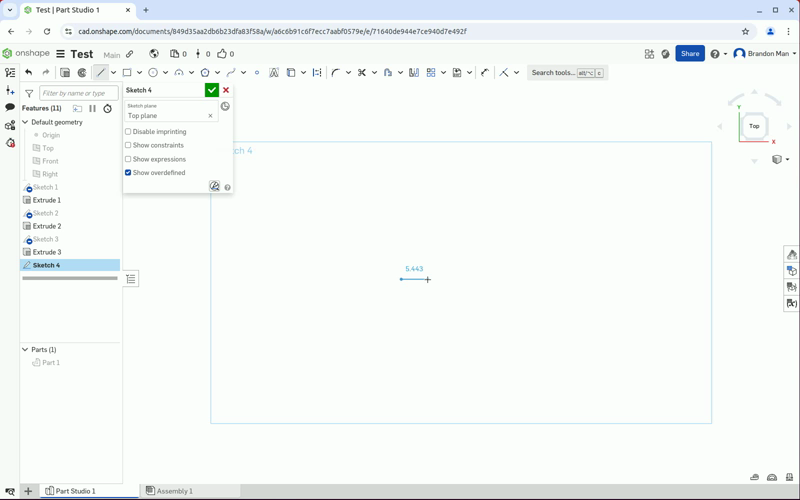
click(427, 279)
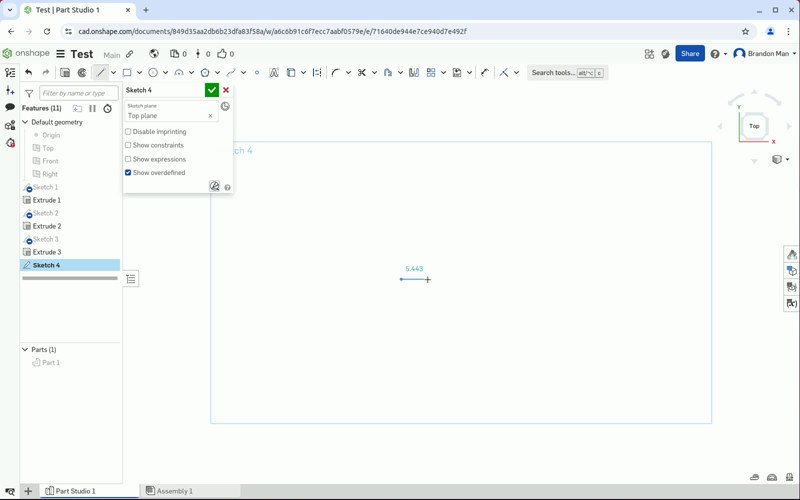
key_up(shift)
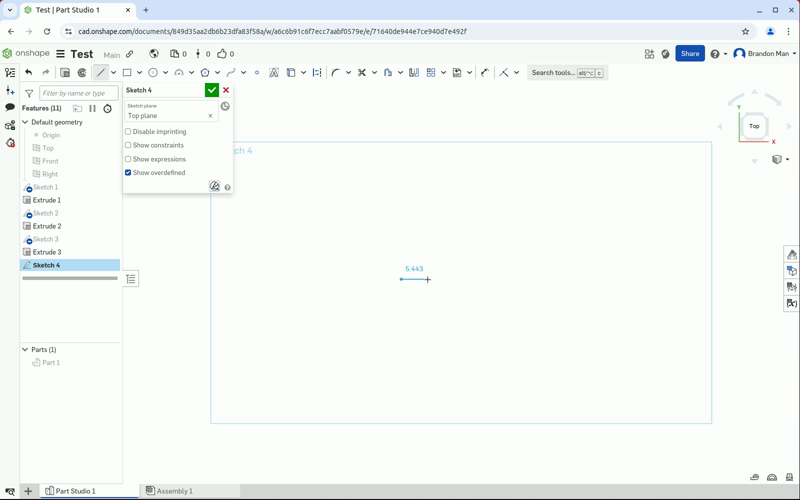
key_down(shift)
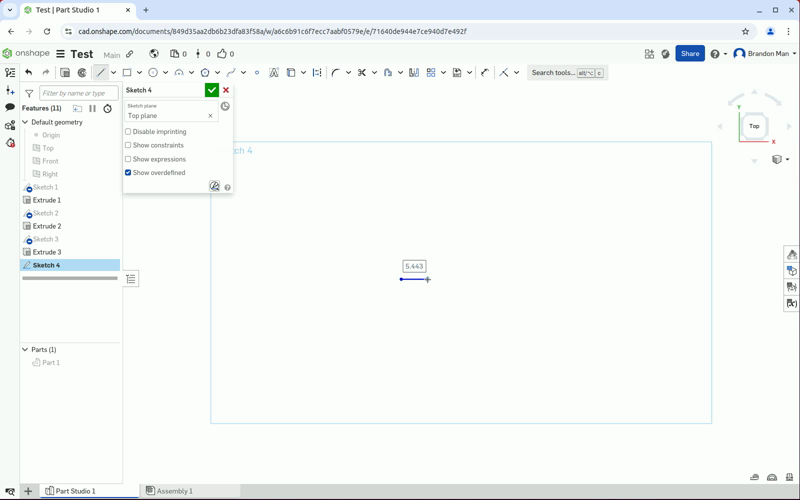
mouse_move(457, 279)
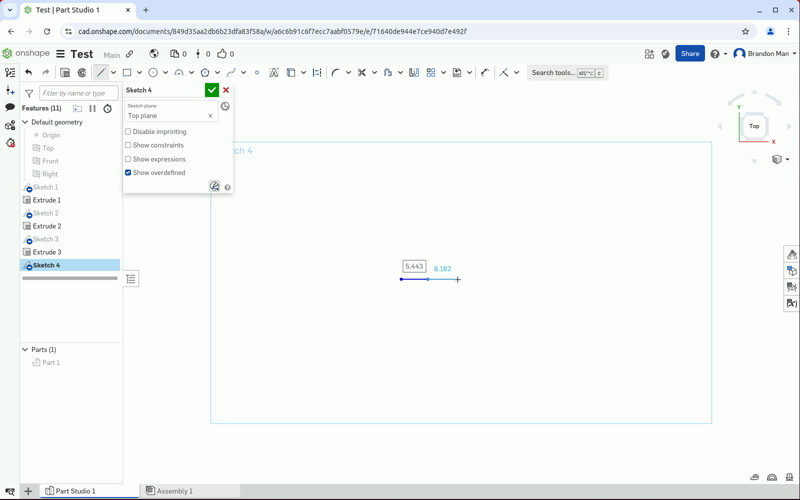
mouse_move(427, 252)
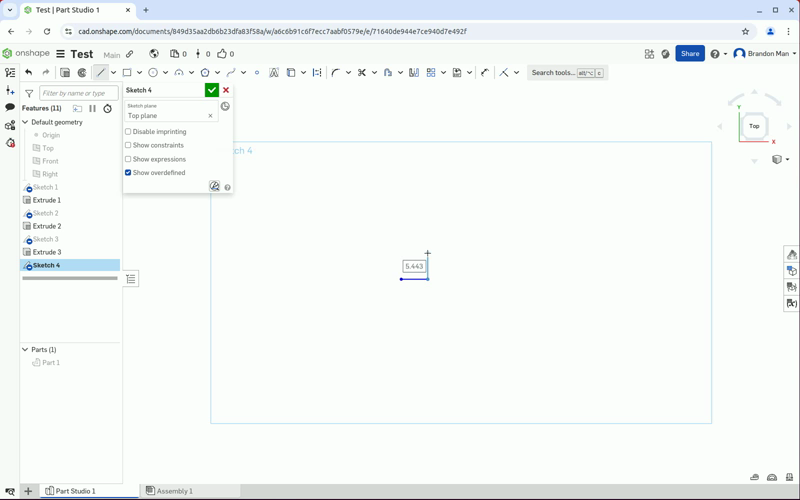
click(427, 252)
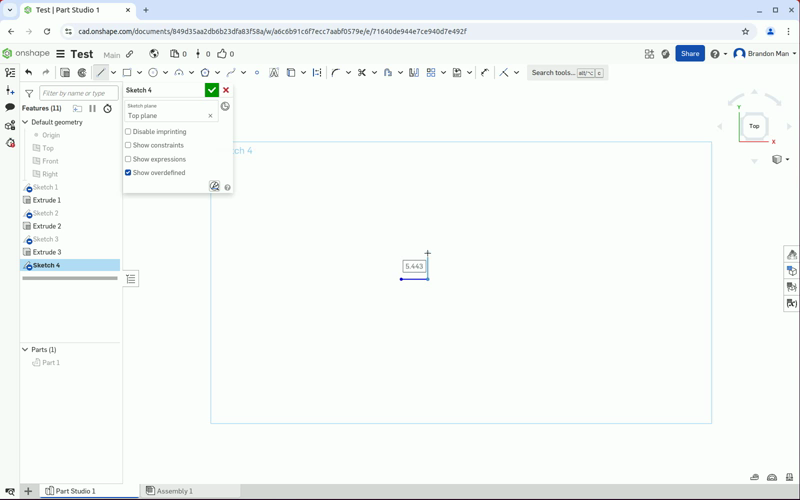
key_up(shift)
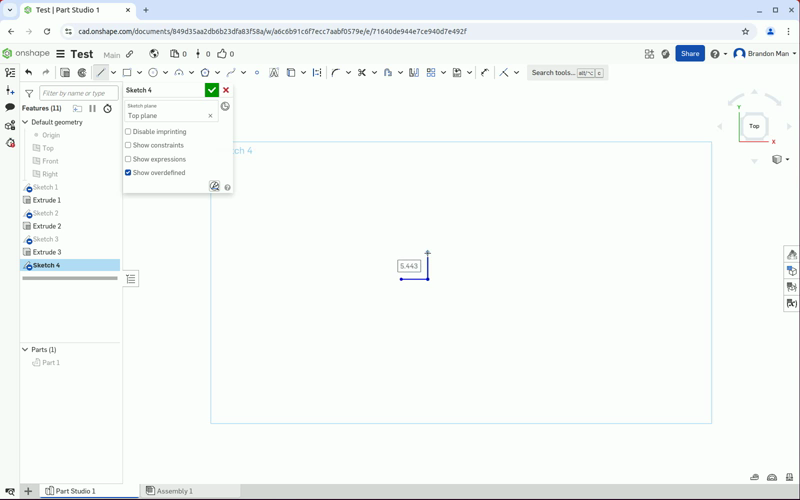
key_down(shift)
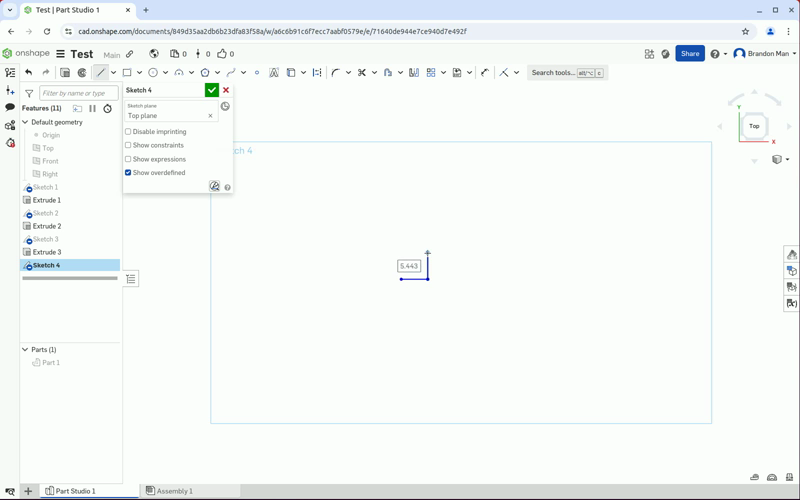
mouse_move(457, 252)
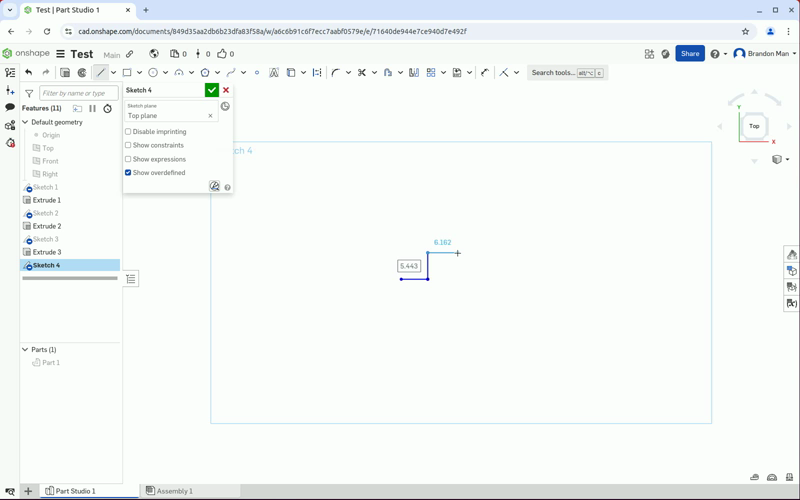
mouse_move(401, 252)
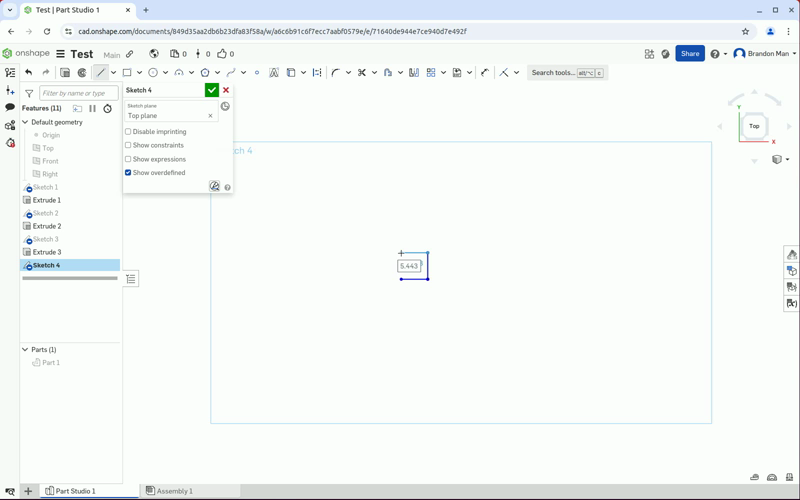
click(401, 252)
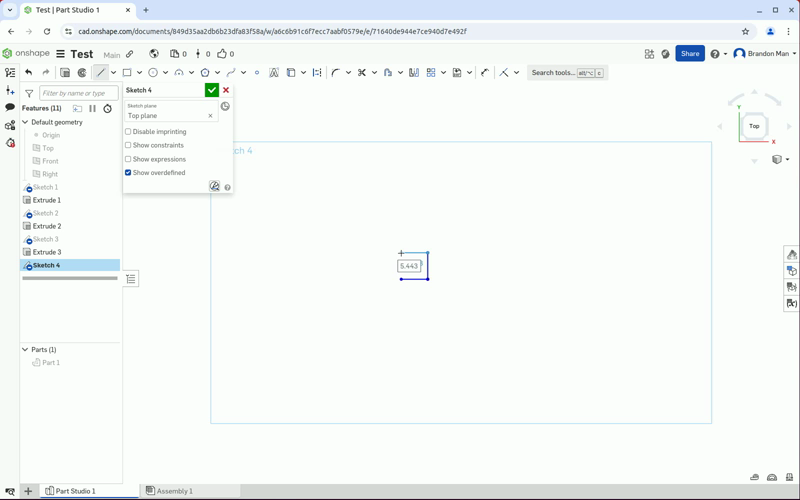
key_up(shift)
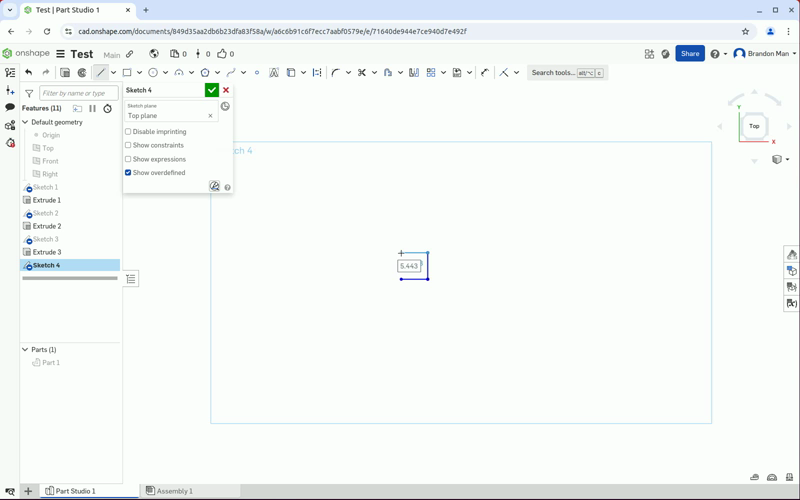
mouse_move(431, 252)
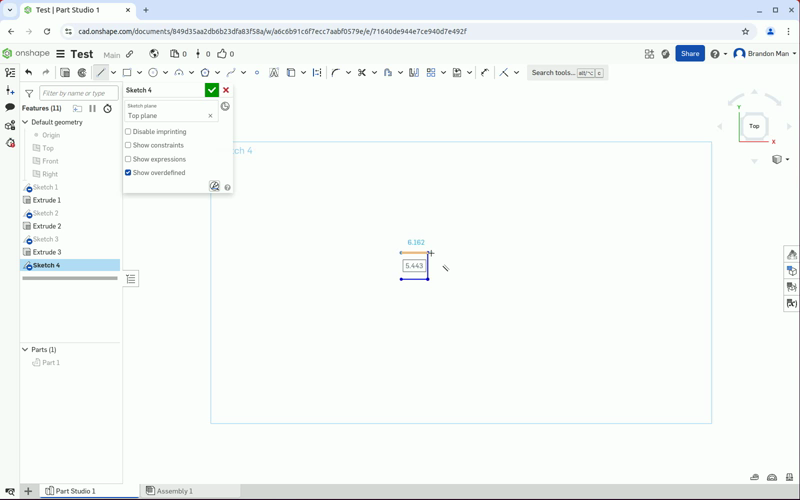
key_down(shift)
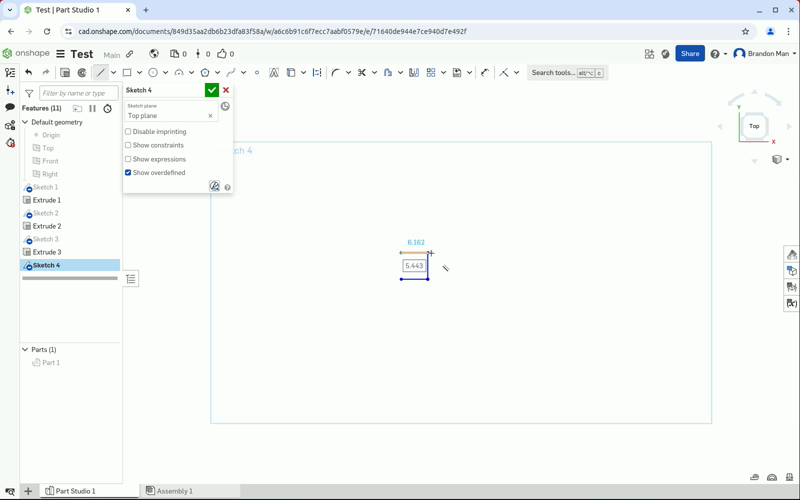
mouse_move(401, 279)
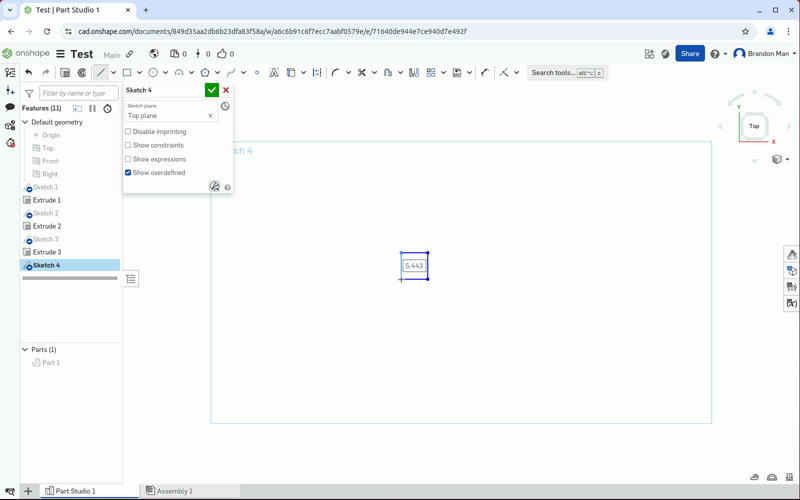
key_up(shift)
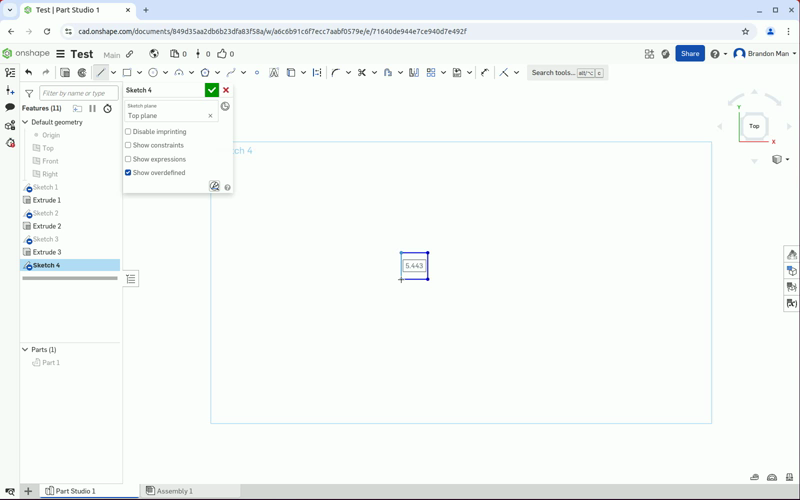
click(401, 279)
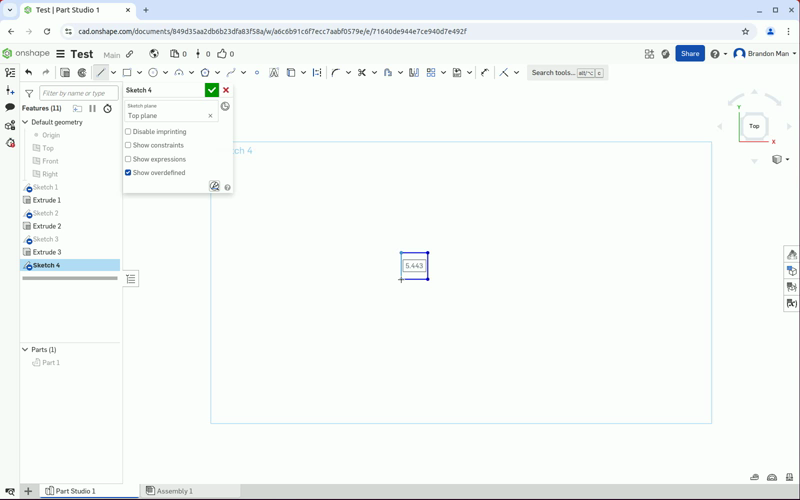
key(esc)
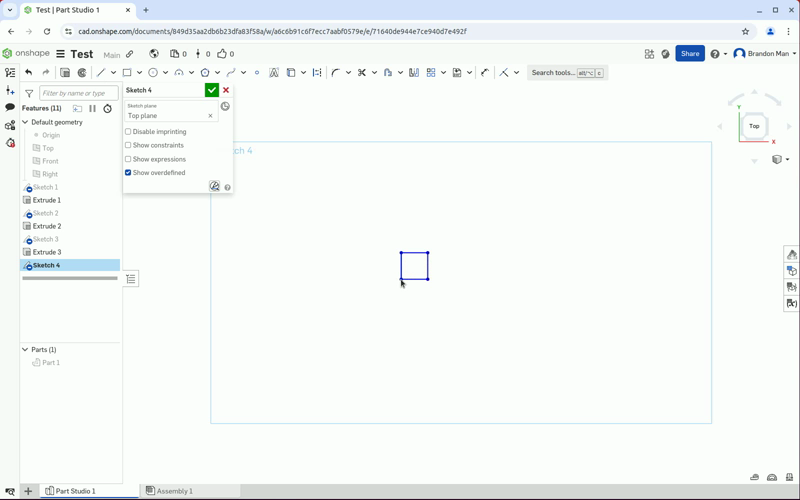
mouse_move(415, 261)
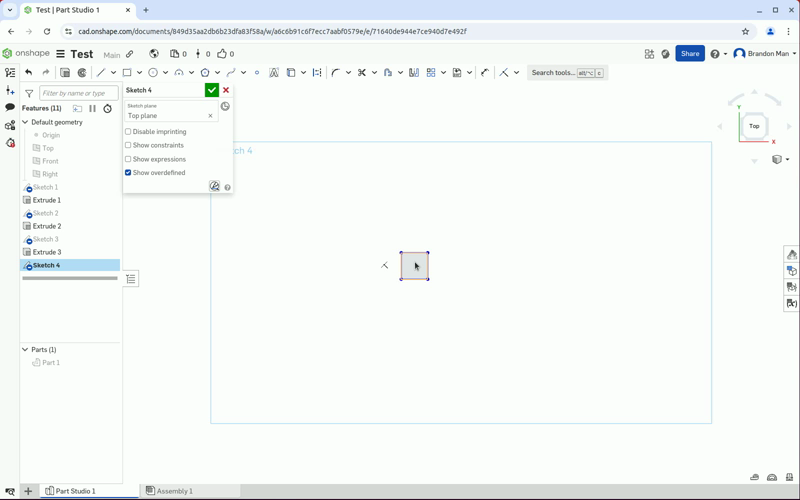
scroll(6)
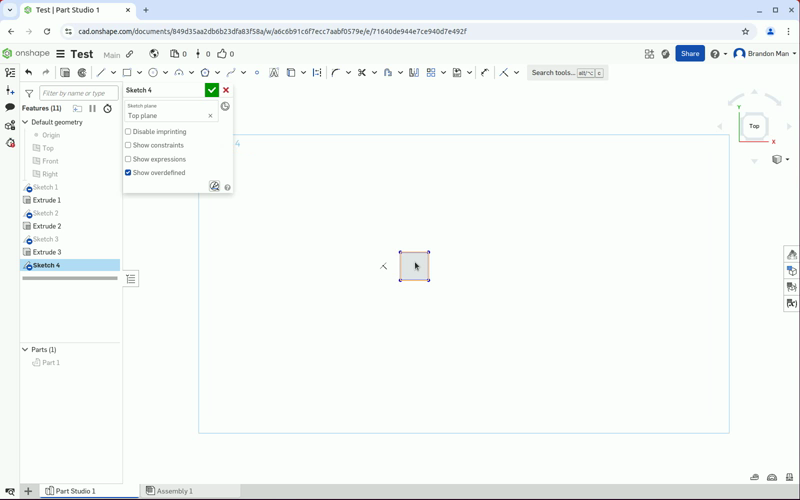
scroll(6)
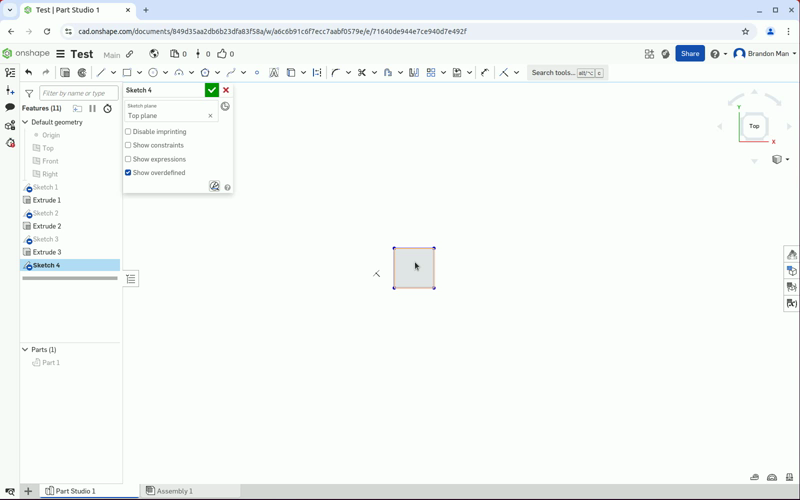
scroll(6)
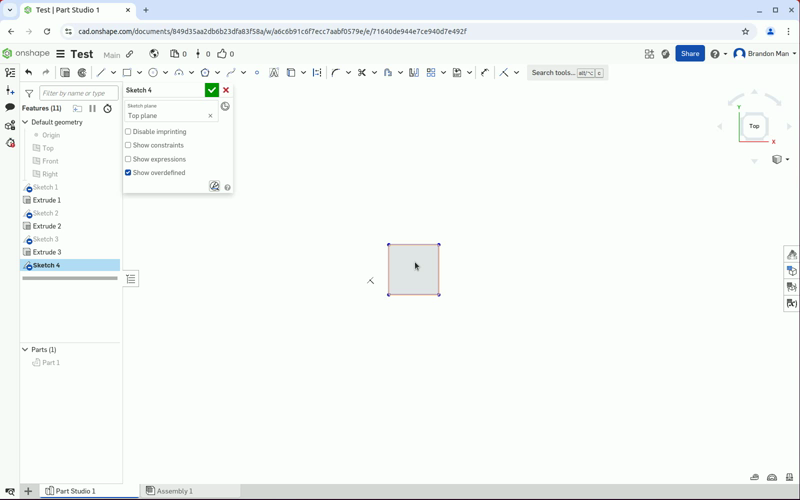
scroll(6)
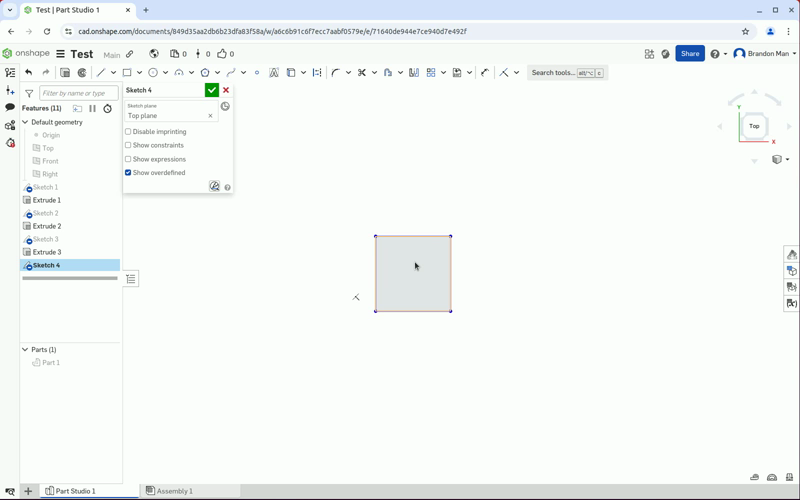
scroll(6)
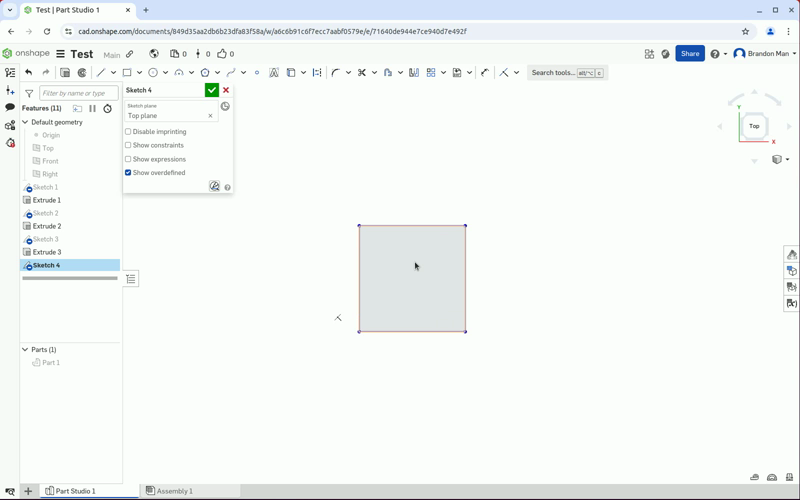
scroll(6)
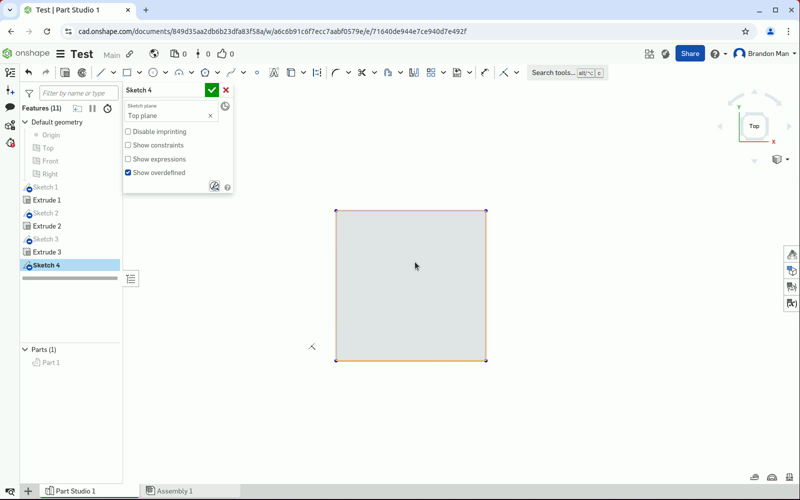
scroll(6)
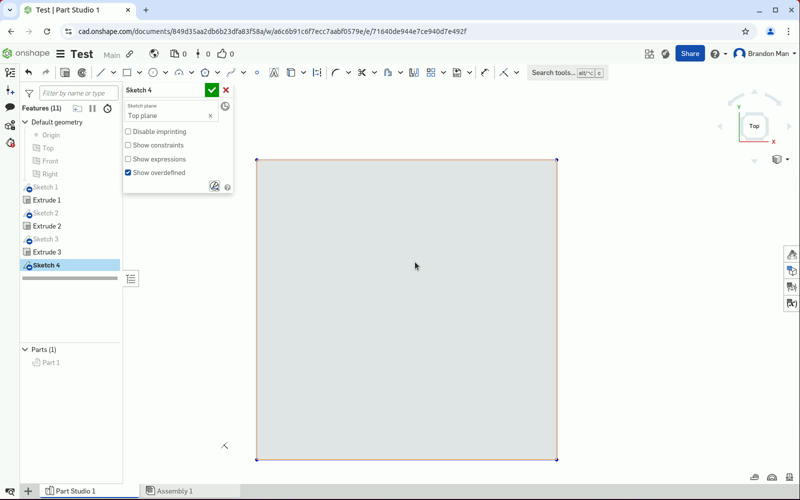
click(415, 261)
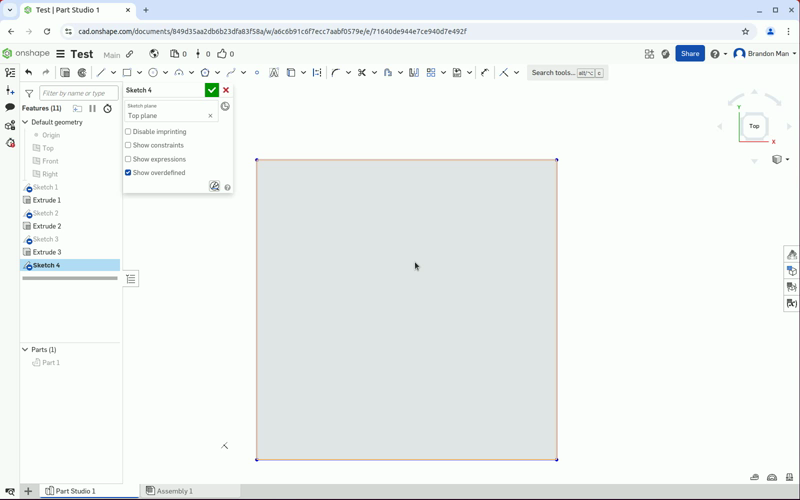
scroll(-6)
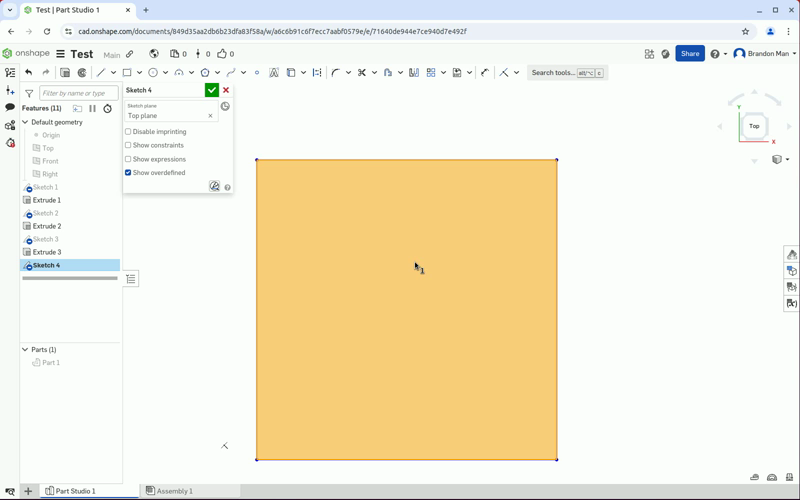
scroll(-6)
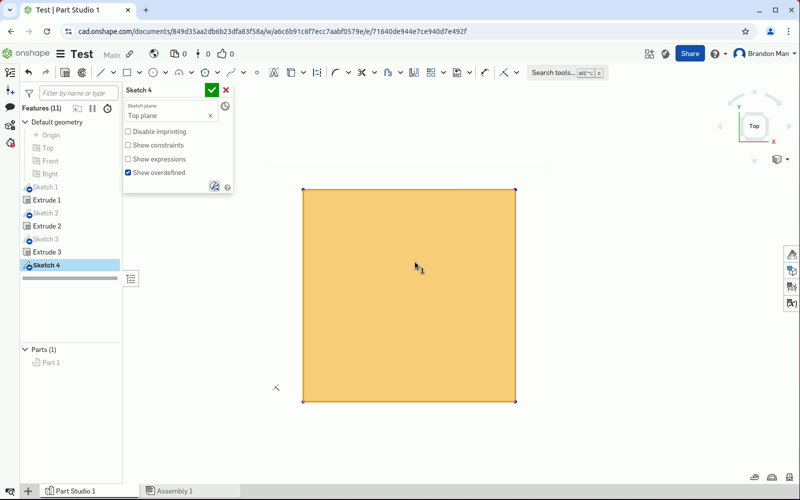
scroll(-6)
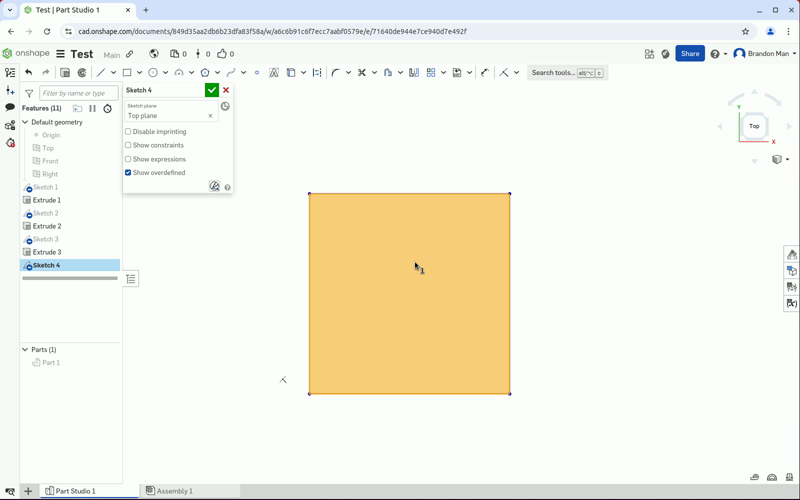
scroll(-6)
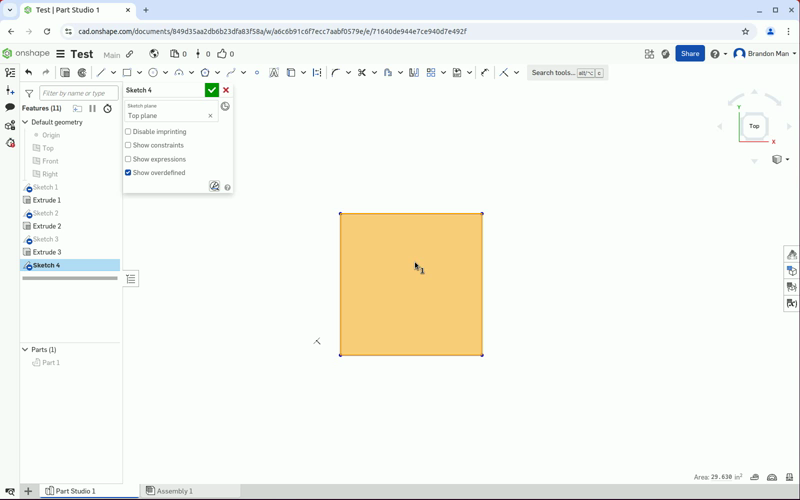
scroll(-6)
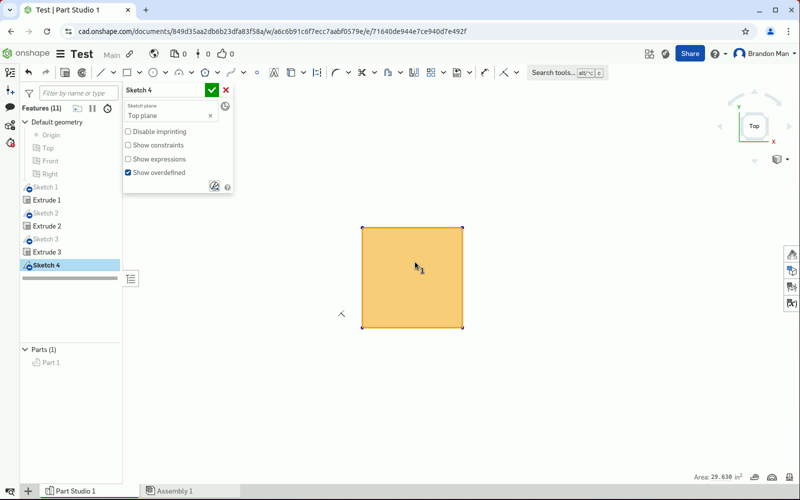
scroll(-6)
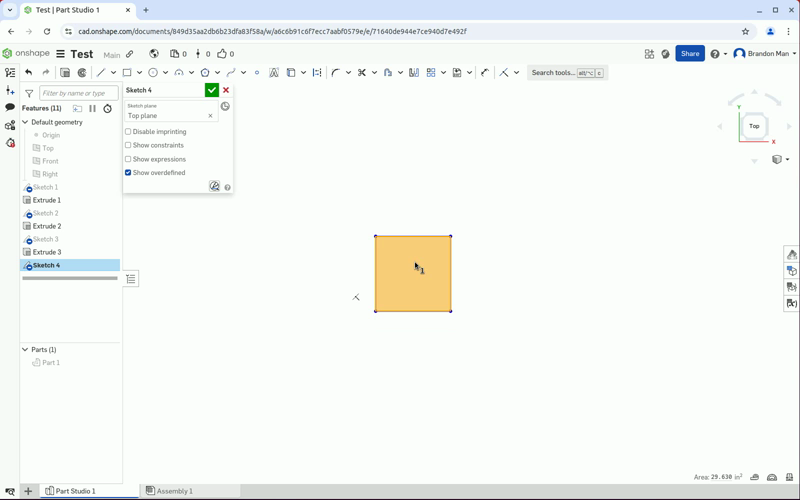
scroll(-6)
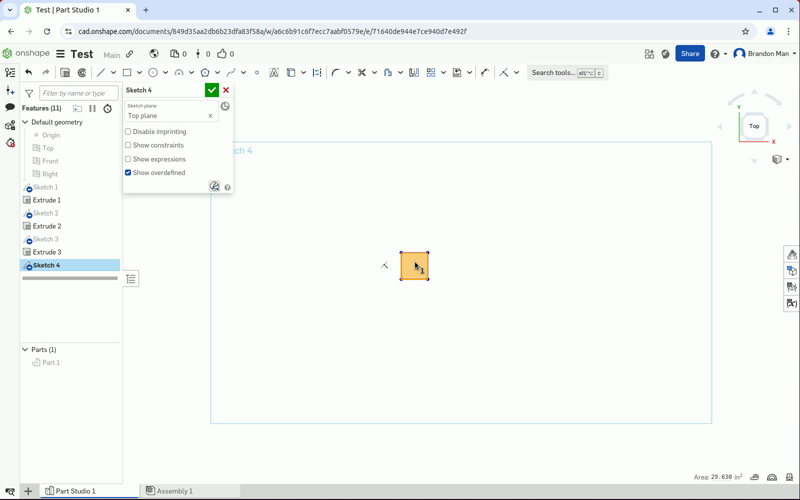
mouse_move(73, 352)
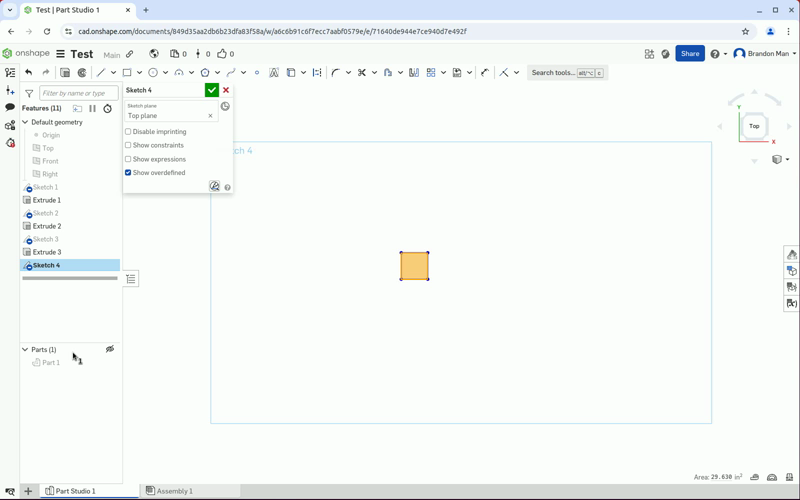
key(shift+y)
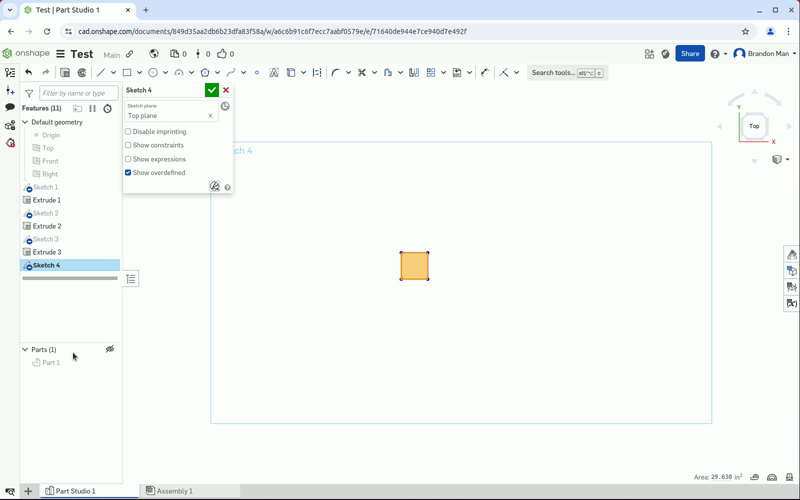
key(shift+e)
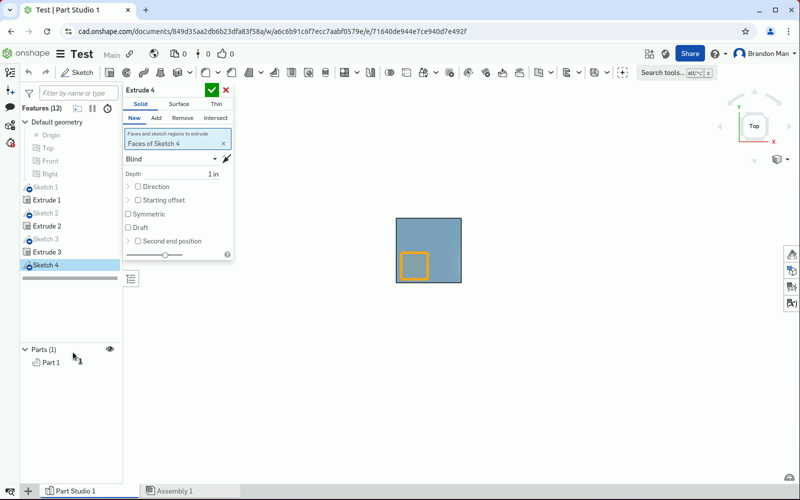
mouse_move(143, 106)
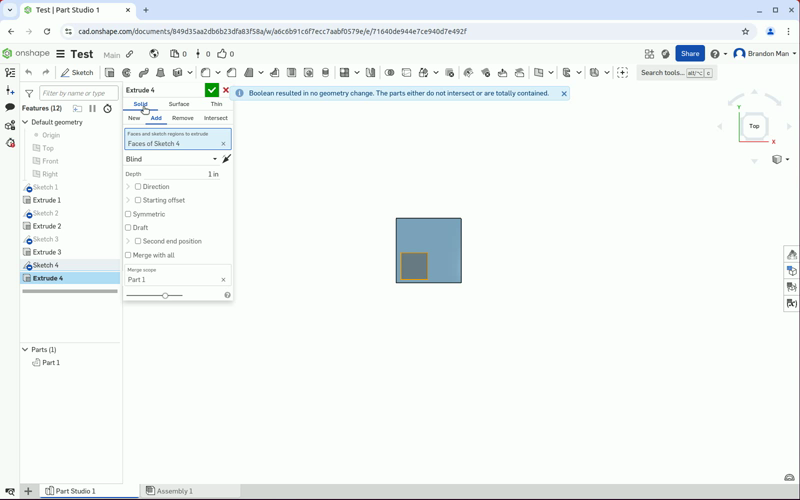
click(143, 106)
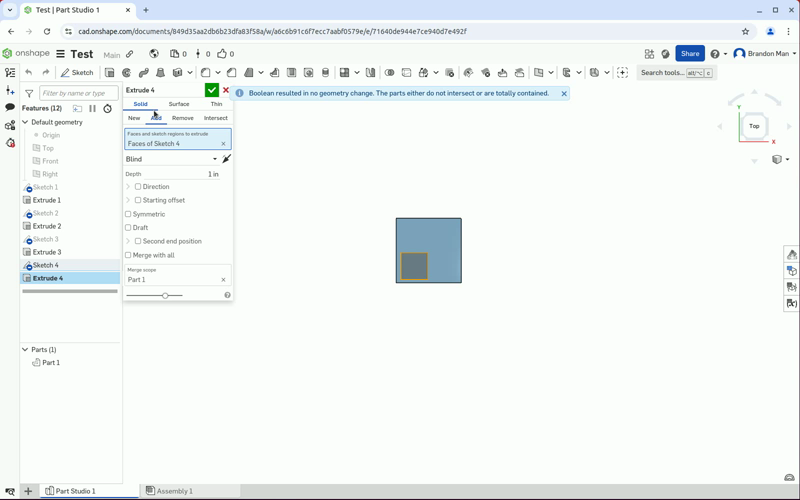
mouse_move(186, 120)
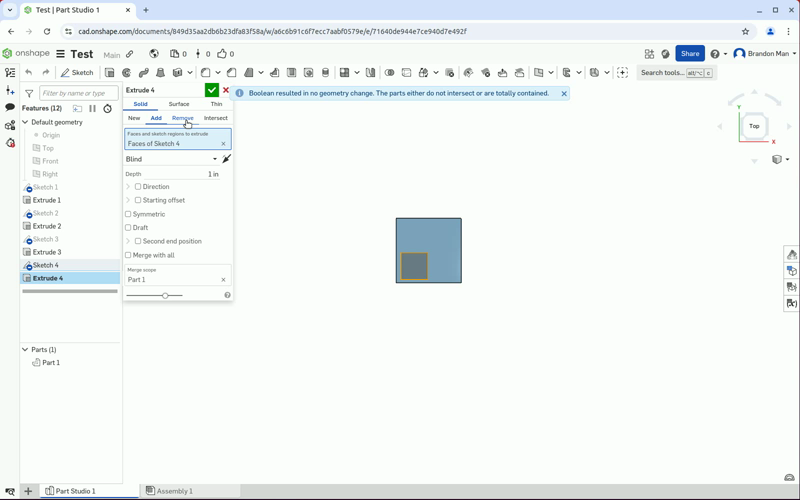
click(186, 120)
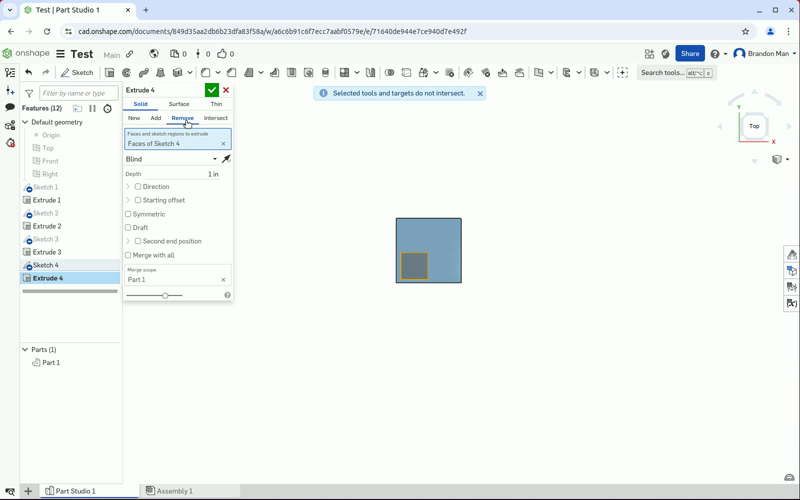
key(tab, 4)
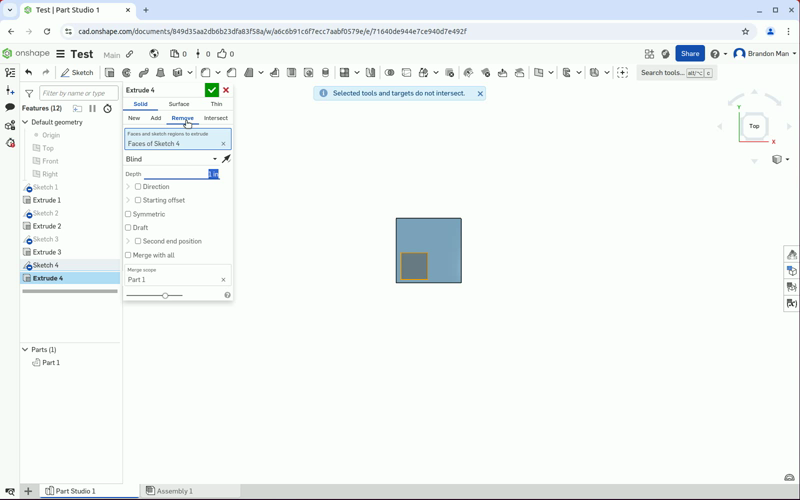
text(-22.386)
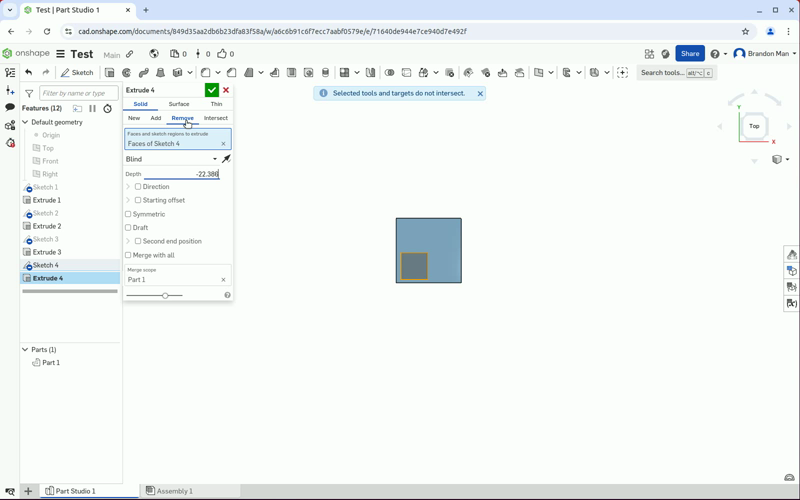
key(tab, 6)
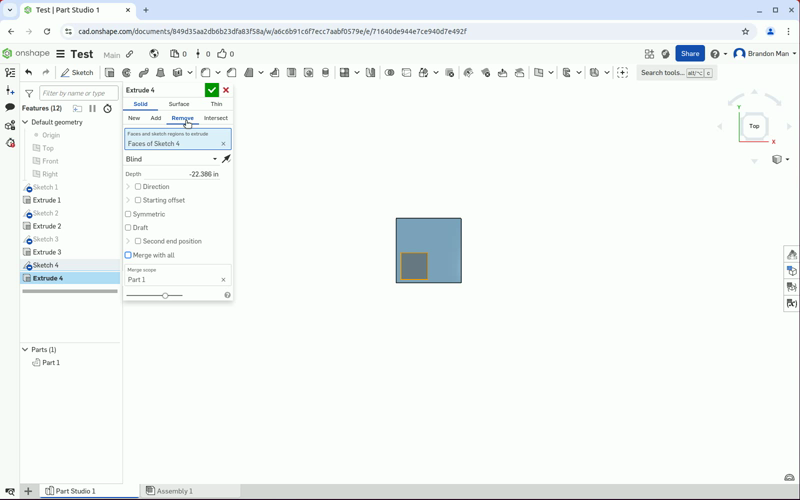
key(space)
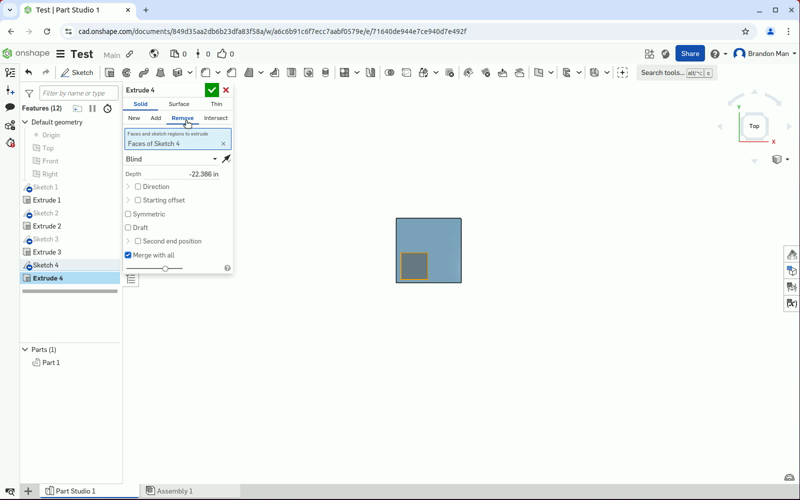
key(enter)
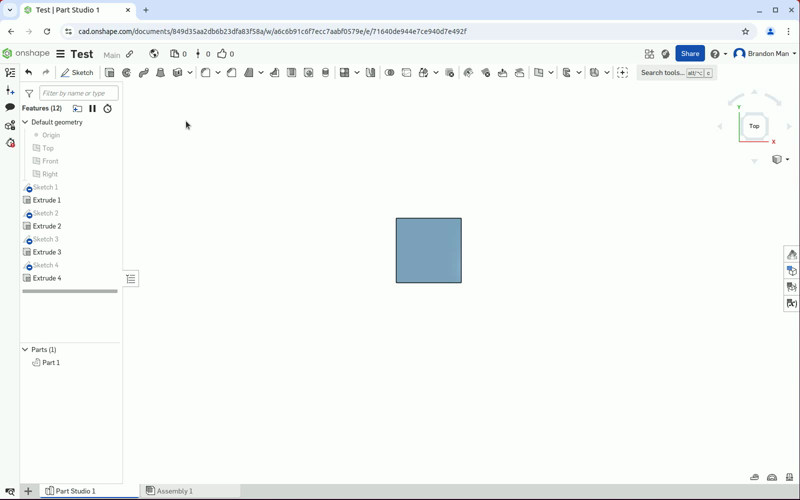
key(shift+h)
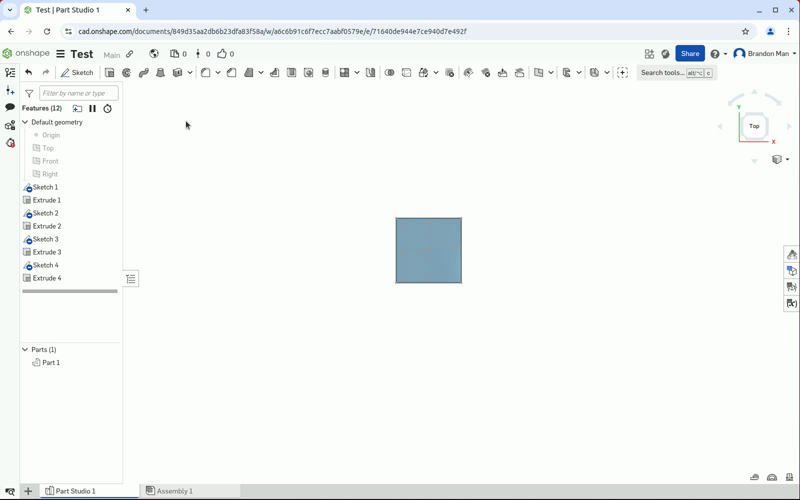
key(shift+h)
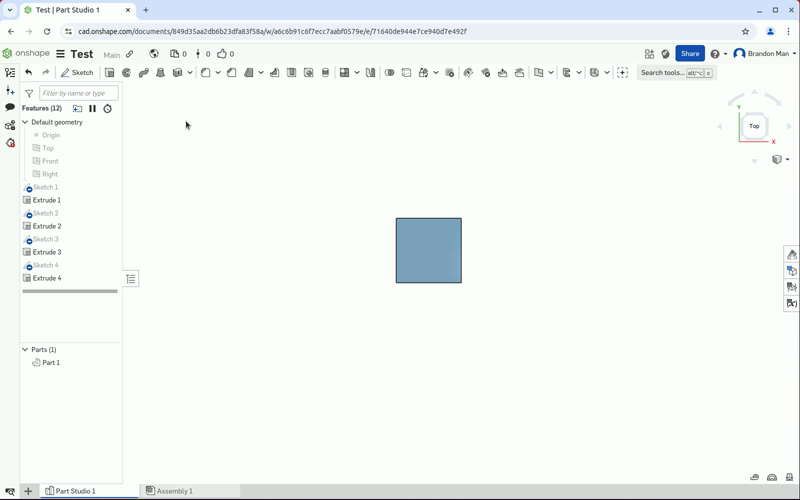
mouse_move(73, 189)
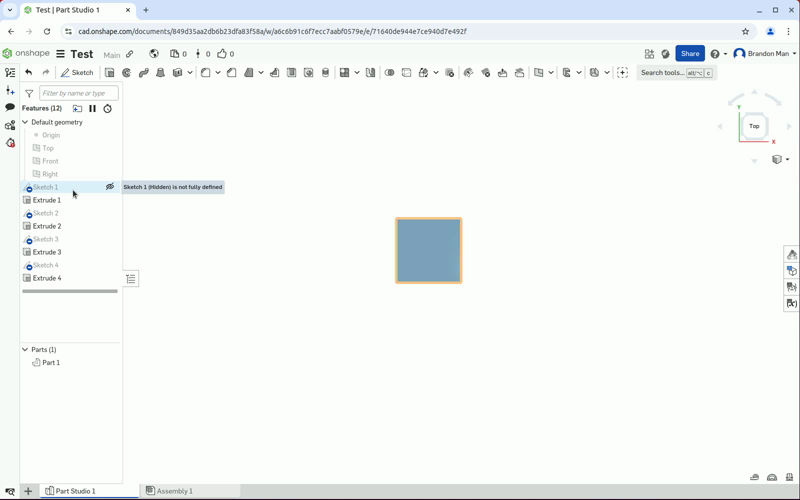
click(73, 189)
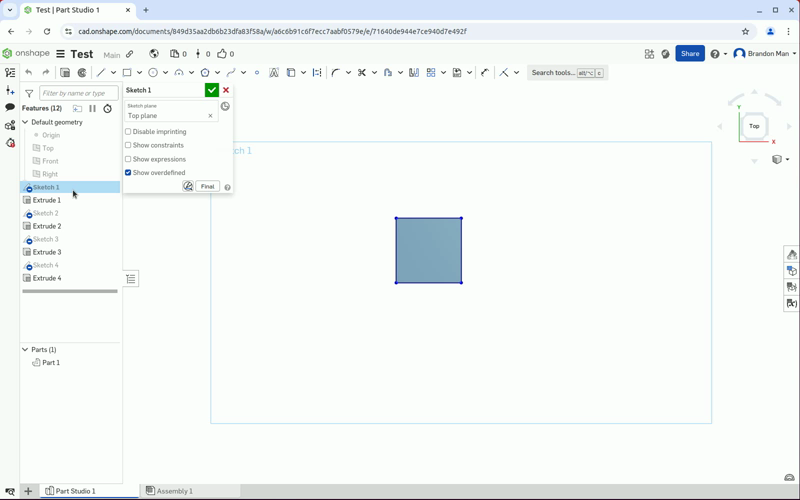
mouse_move(229, 92)
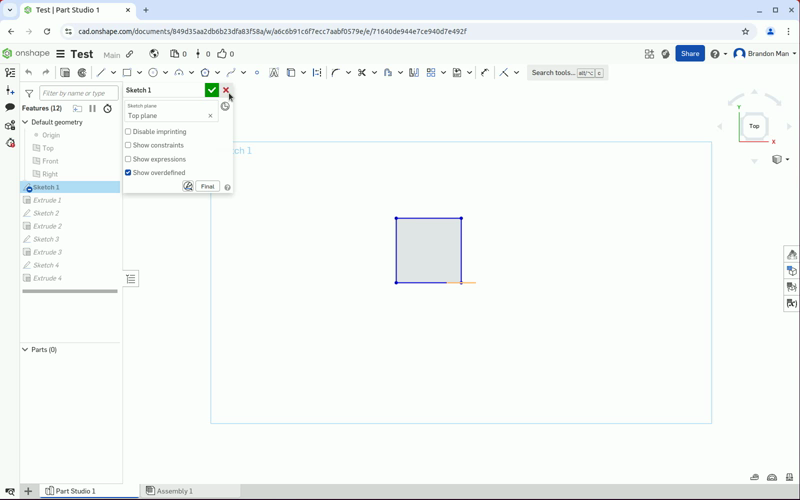
click(229, 92)
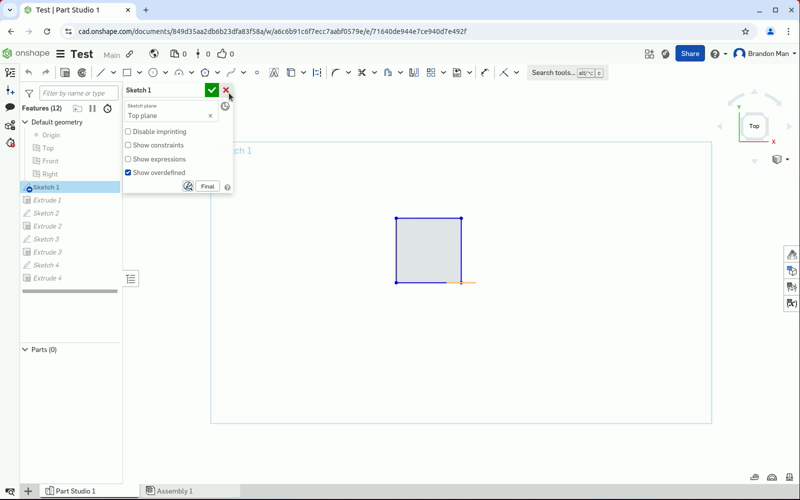
key(shift+s)
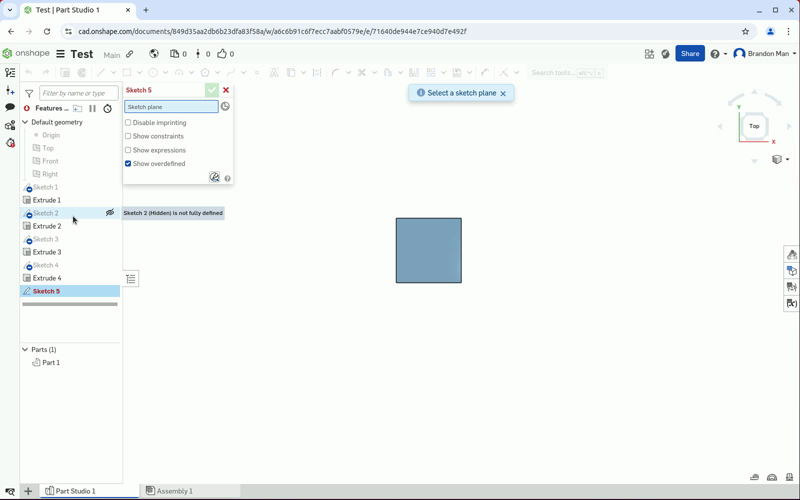
scroll(3)
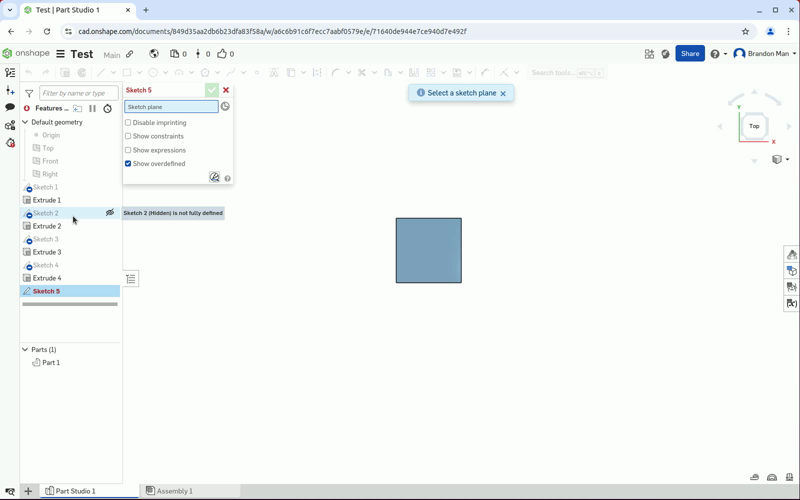
mouse_move(73, 150)
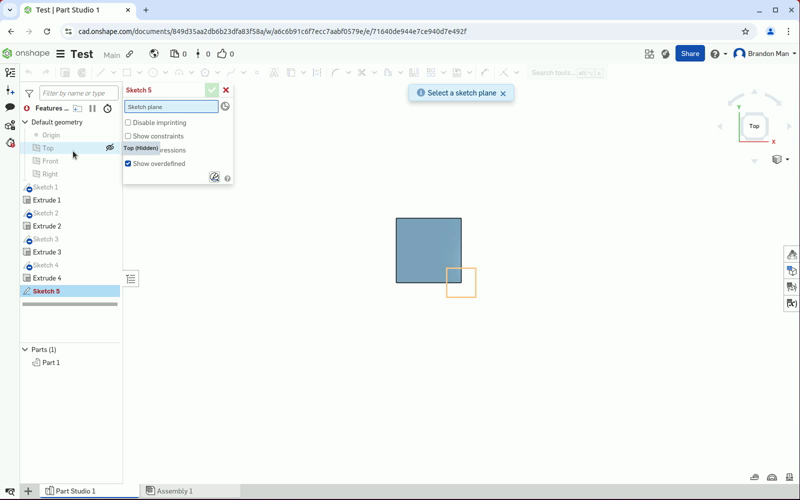
click(73, 150)
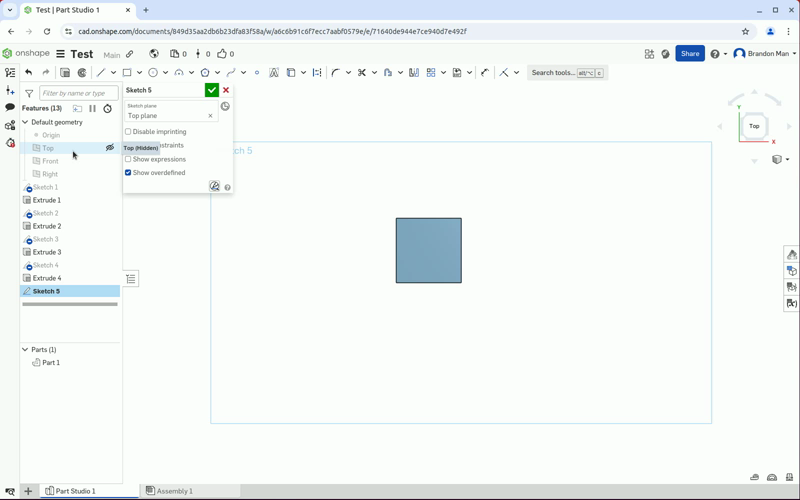
mouse_move(73, 352)
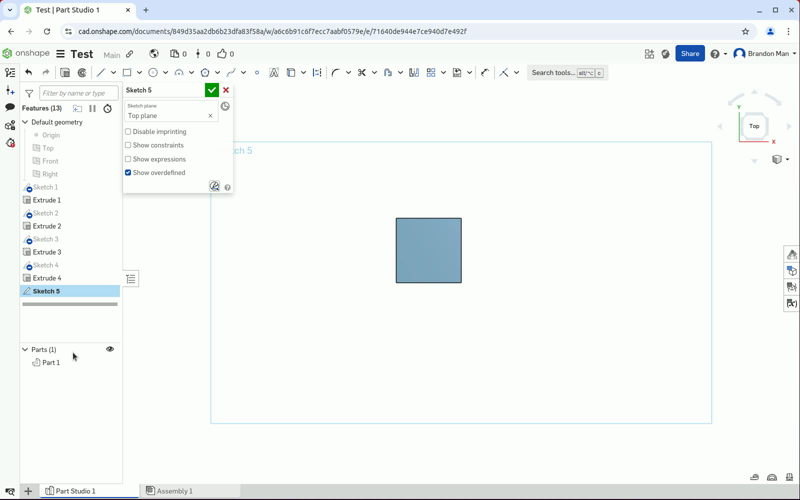
key(y)
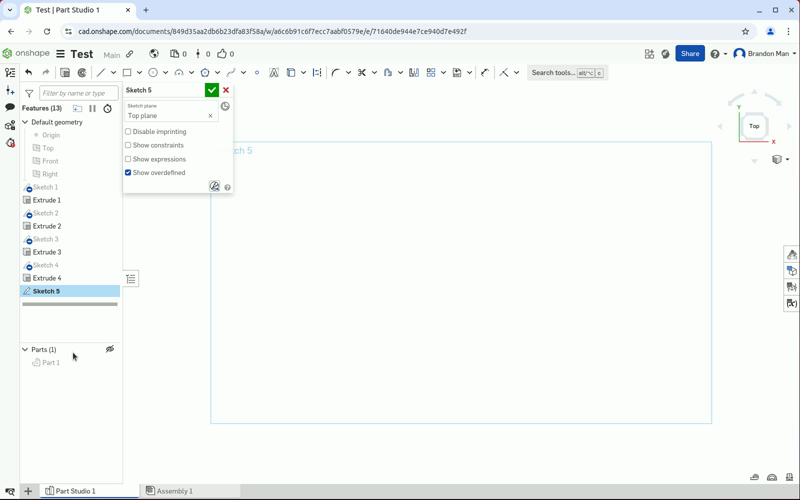
key(l)
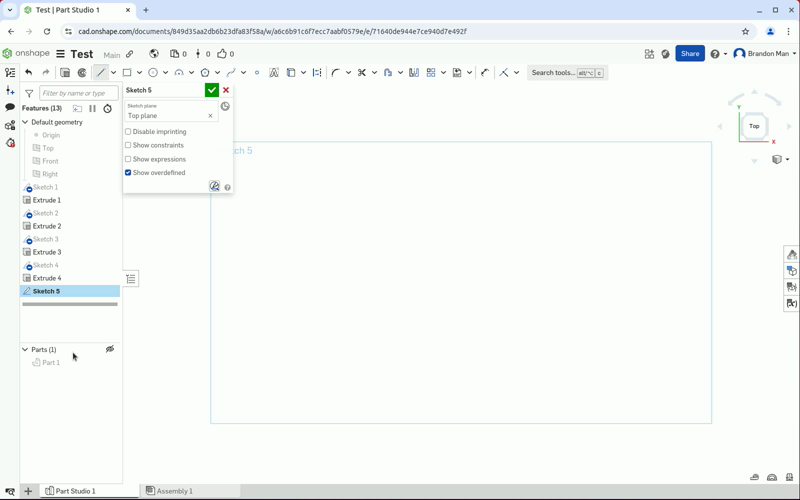
key_down(shift)
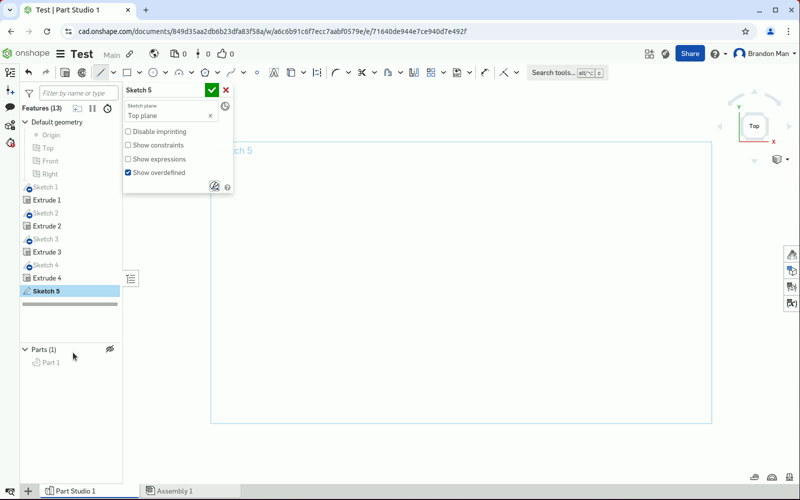
mouse_move(430, 279)
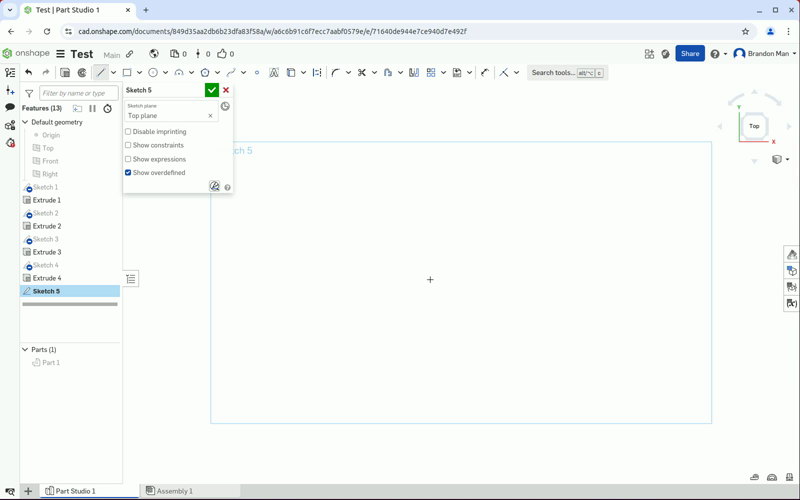
click(430, 279)
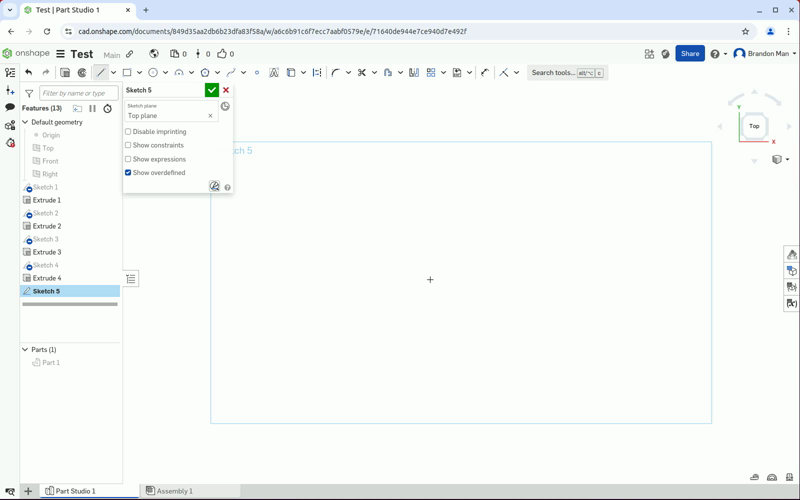
key_up(shift)
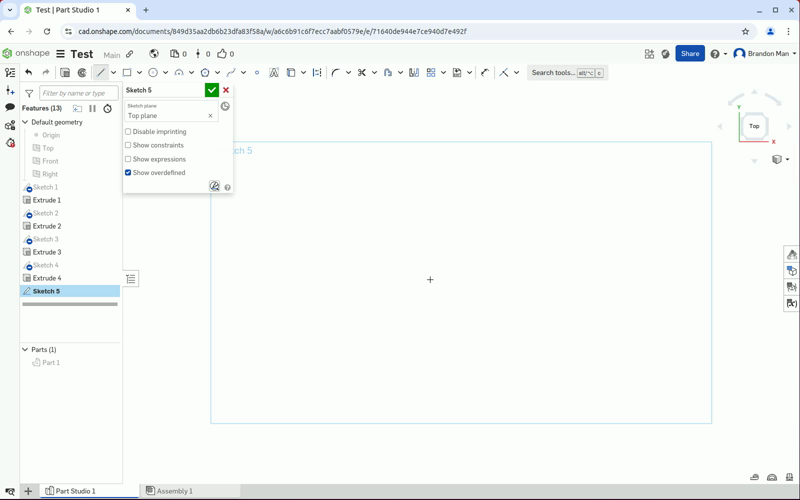
key_down(shift)
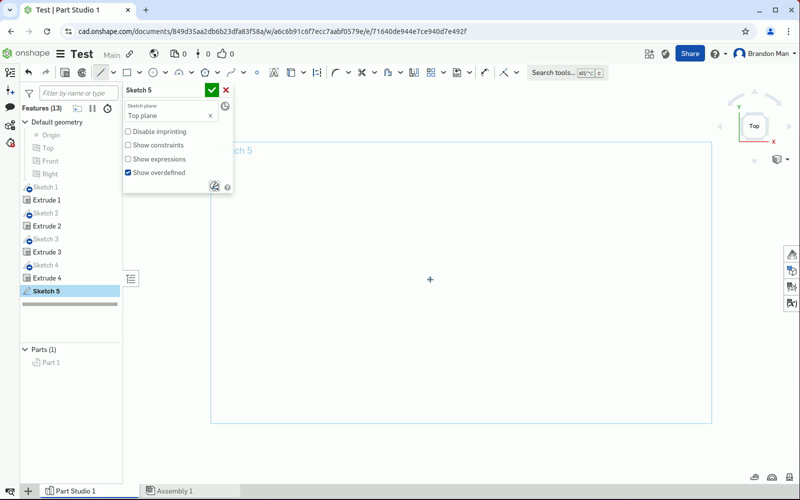
mouse_move(460, 279)
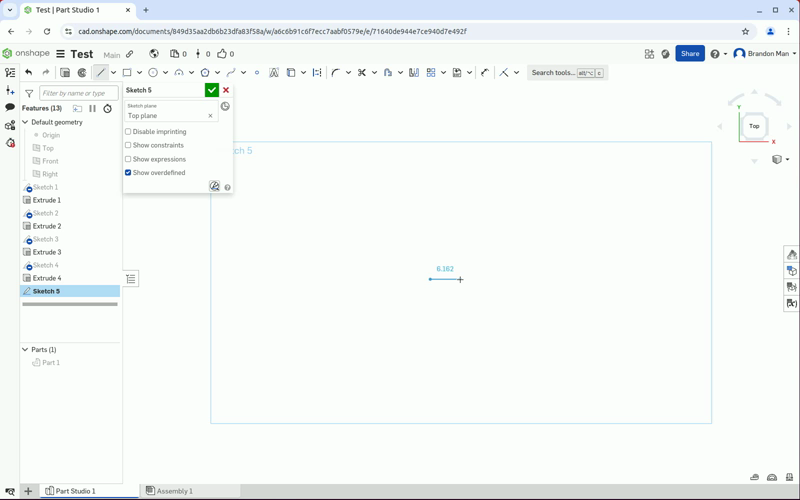
mouse_move(456, 279)
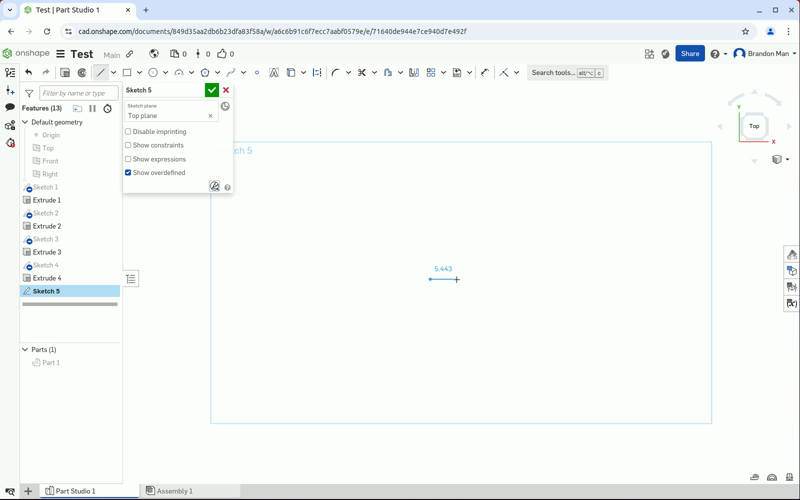
click(456, 279)
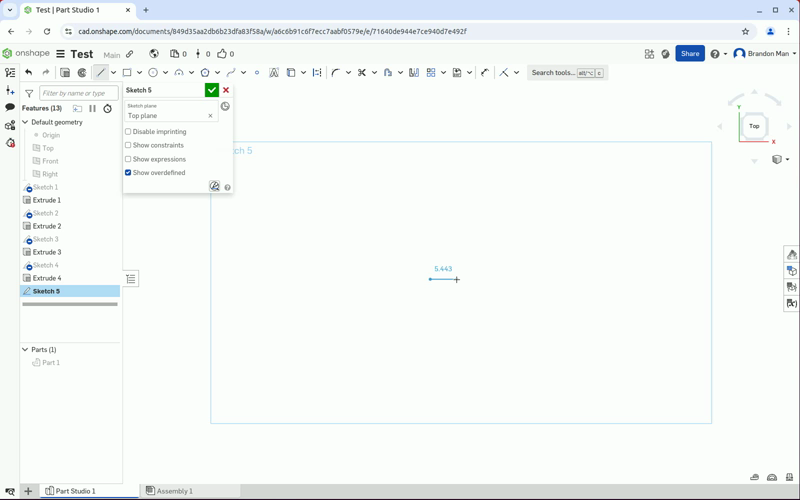
key_up(shift)
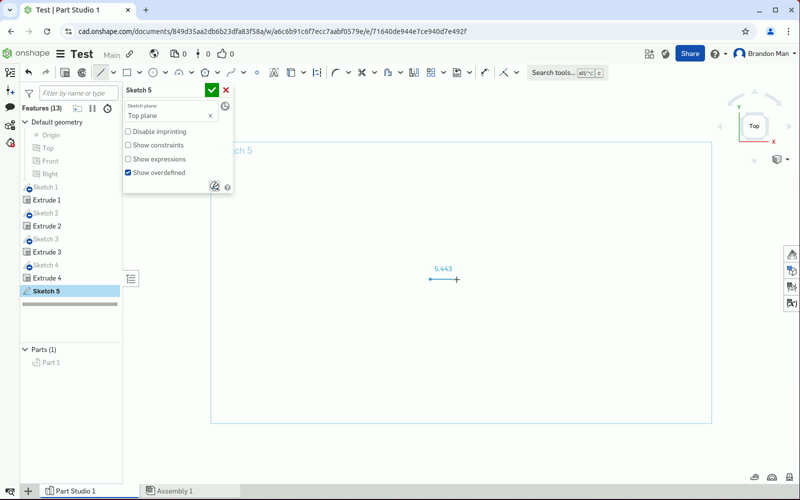
key_down(shift)
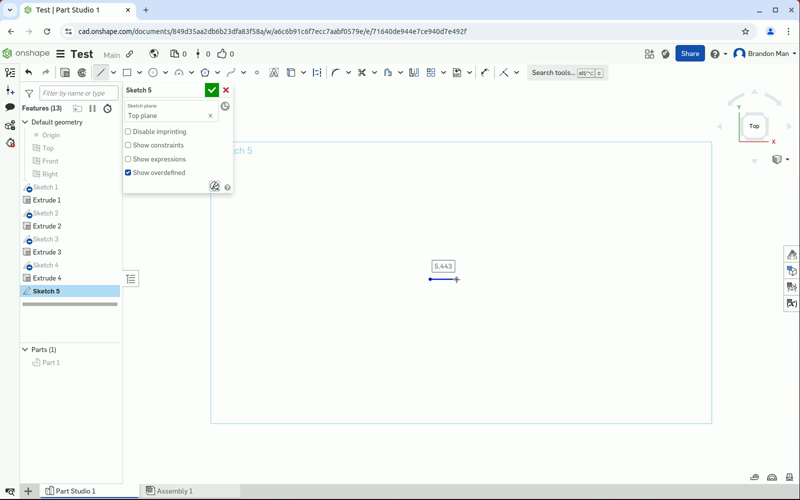
mouse_move(486, 279)
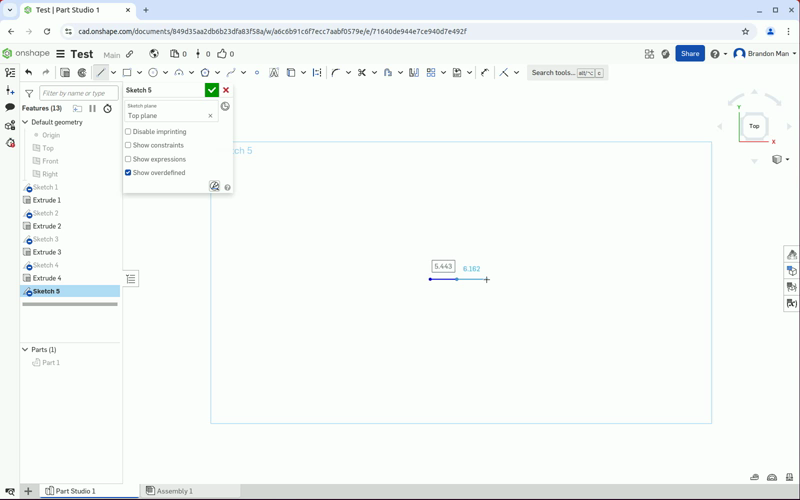
mouse_move(456, 252)
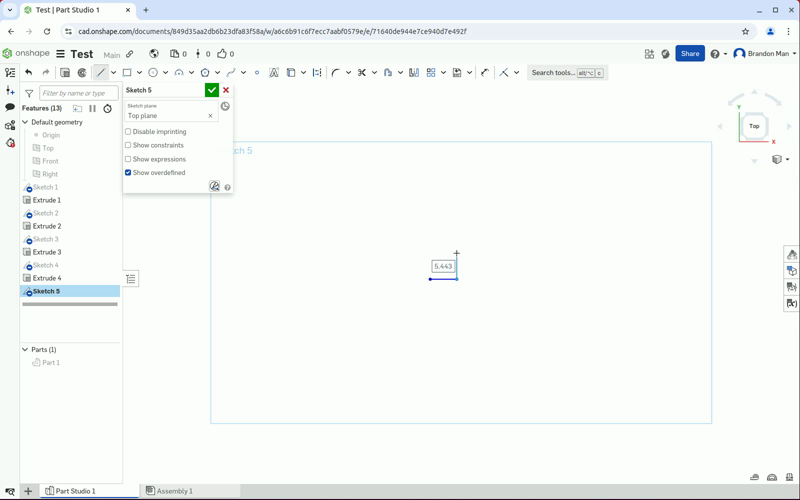
click(456, 252)
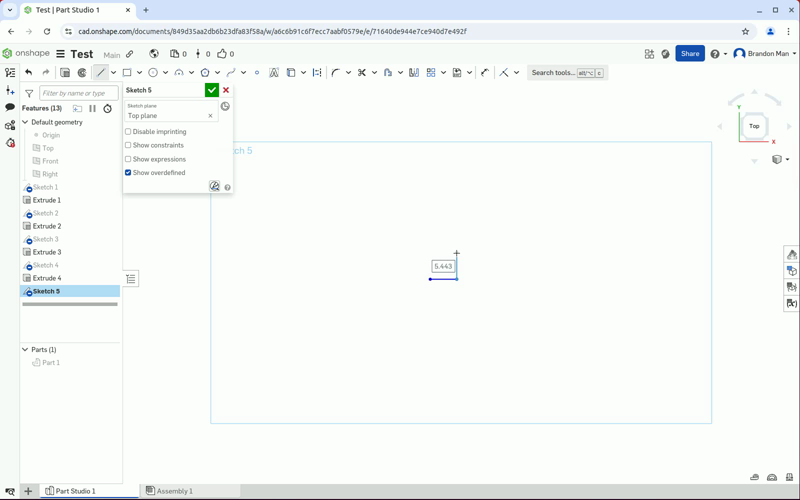
key_up(shift)
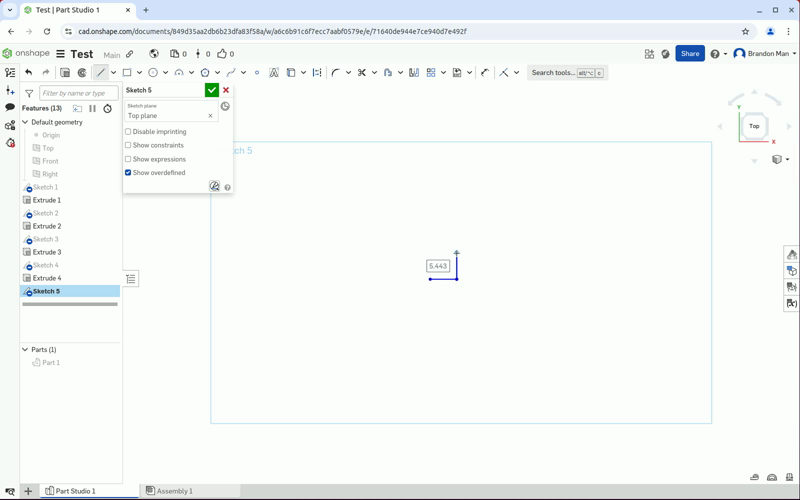
key_down(shift)
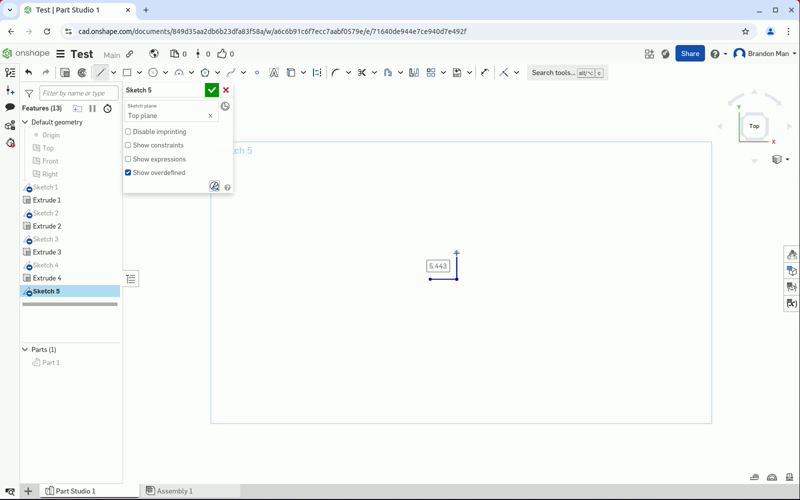
mouse_move(486, 252)
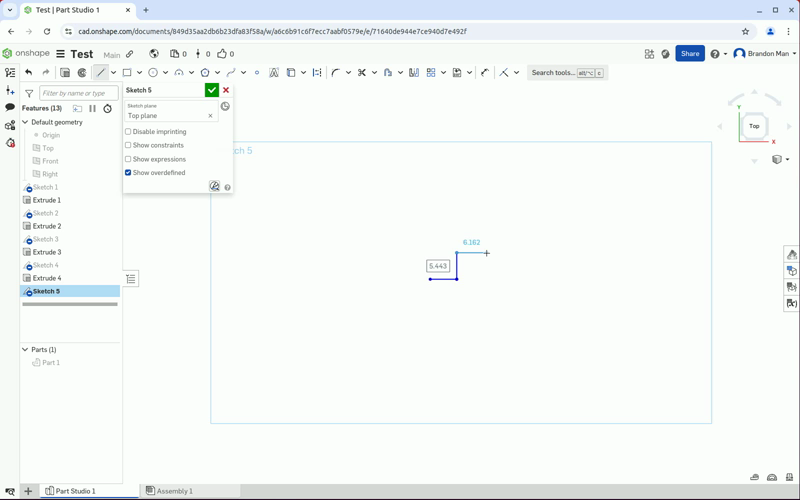
mouse_move(430, 252)
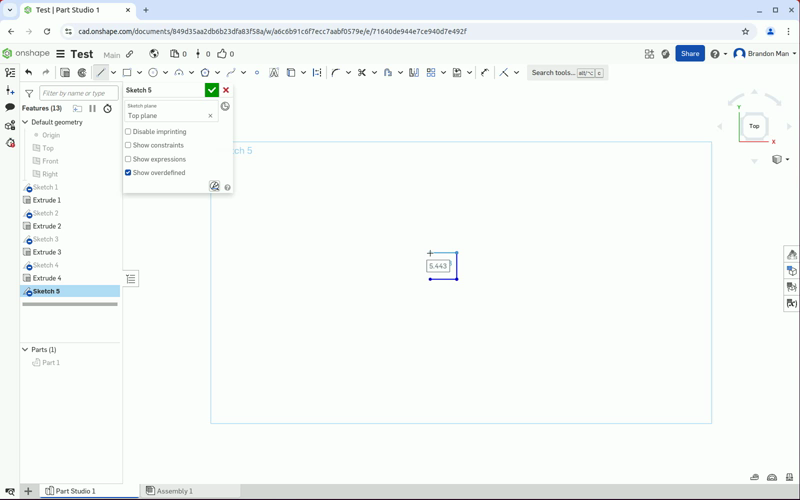
click(430, 252)
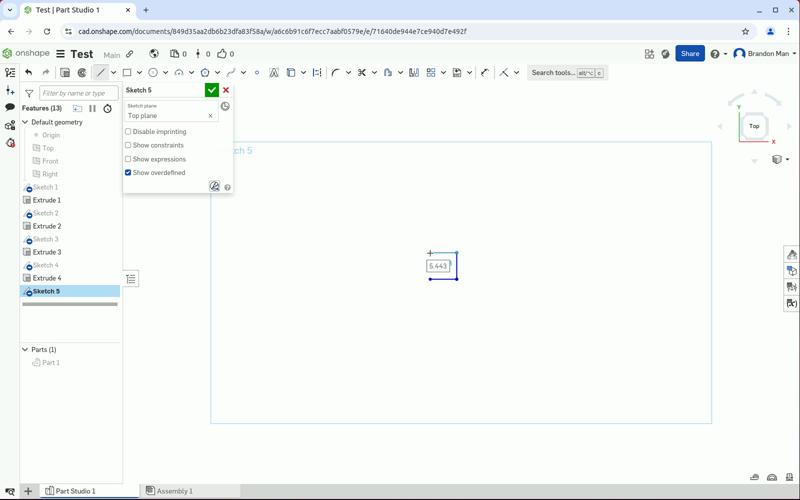
key_up(shift)
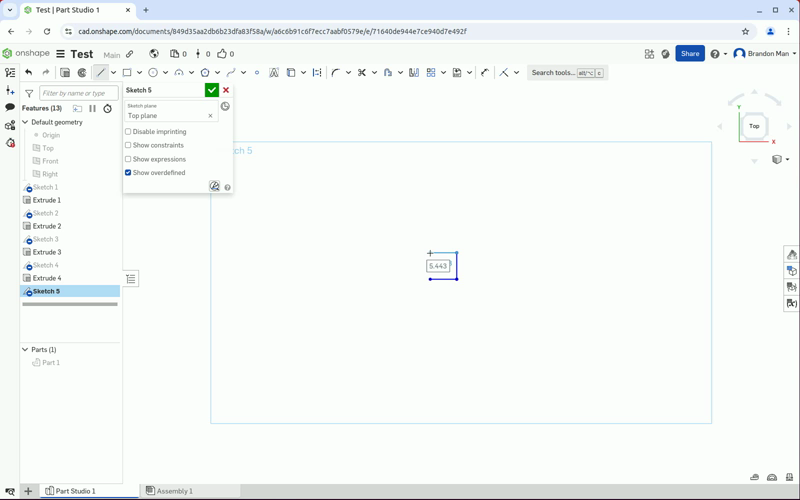
mouse_move(460, 252)
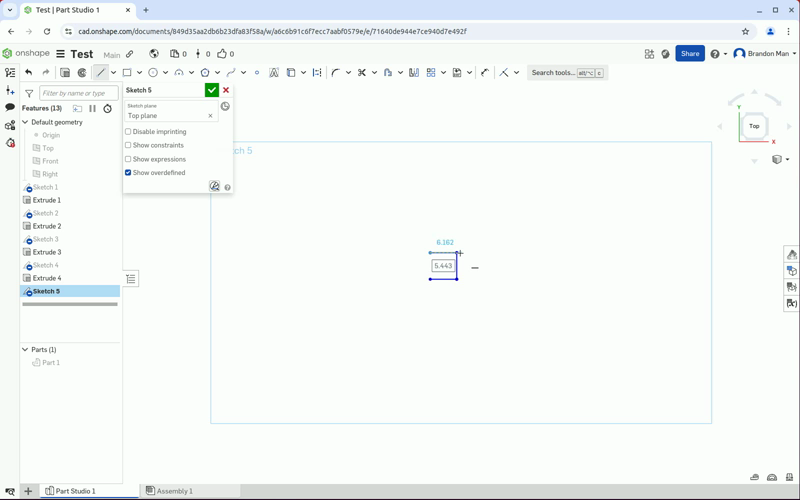
key_down(shift)
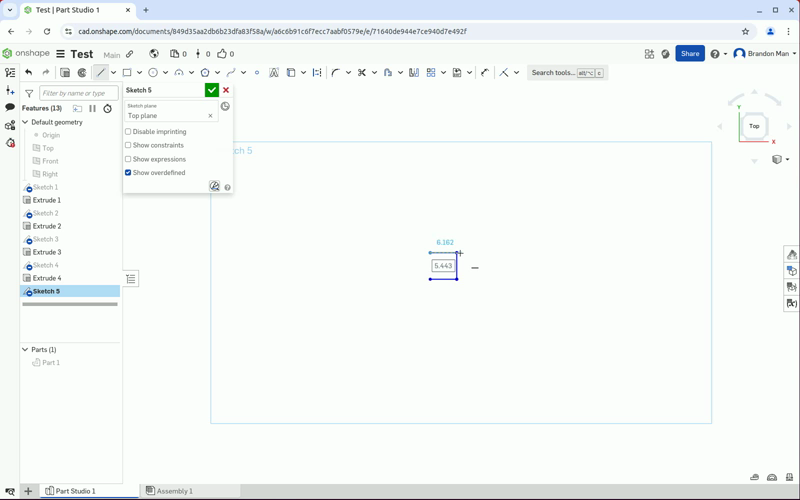
mouse_move(430, 279)
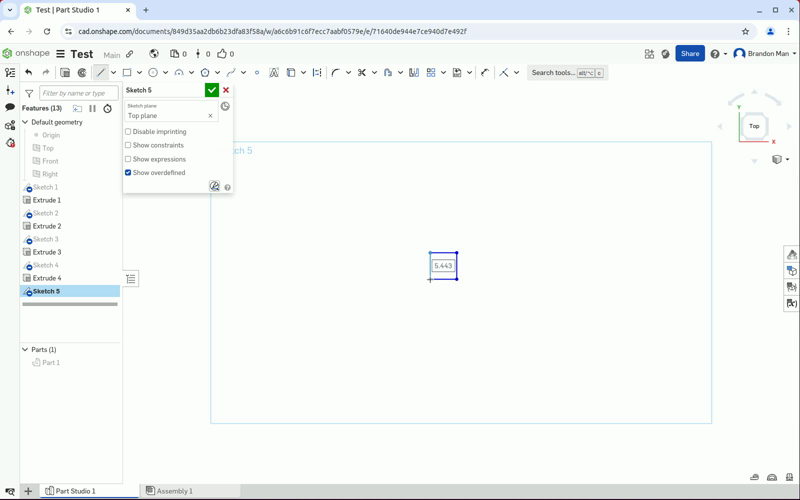
key_up(shift)
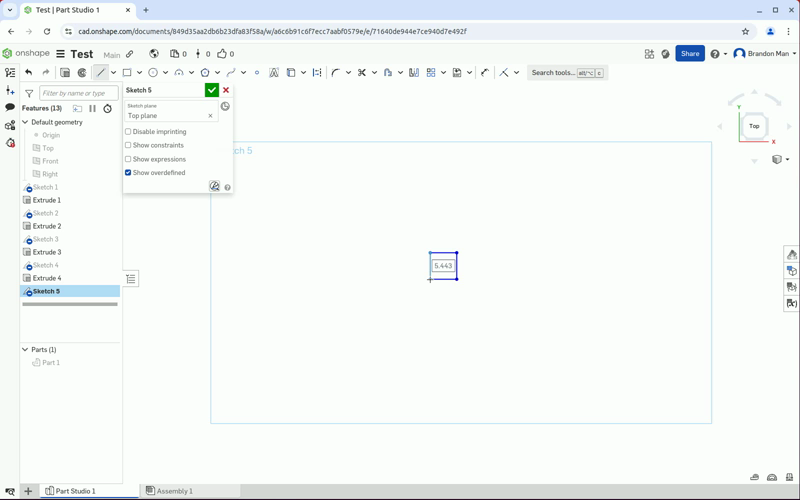
click(430, 279)
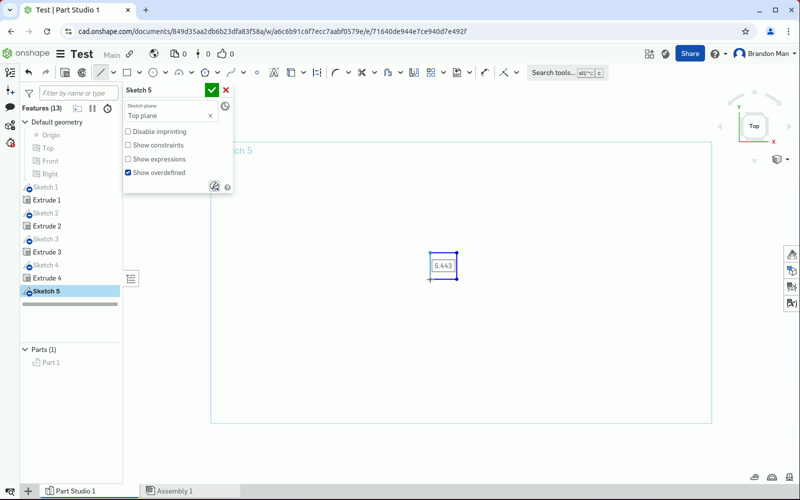
key(esc)
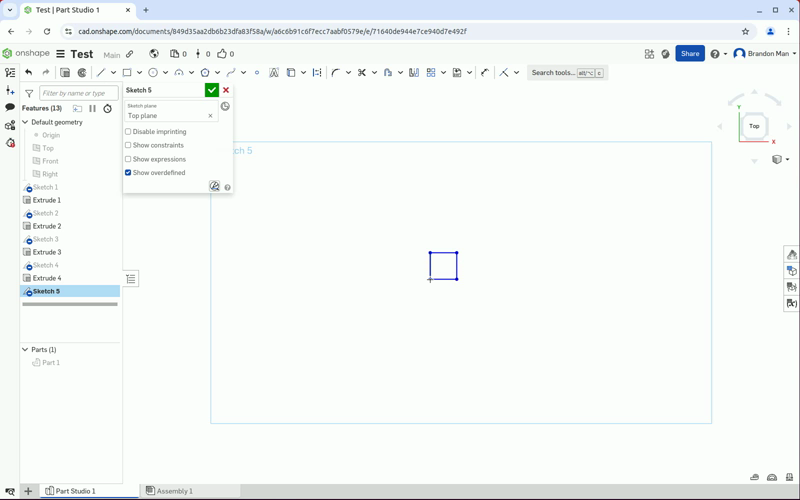
mouse_move(450, 275)
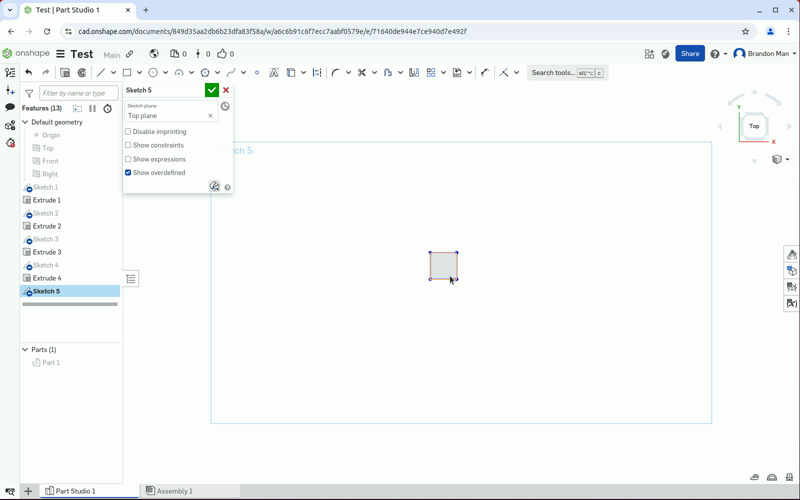
scroll(6)
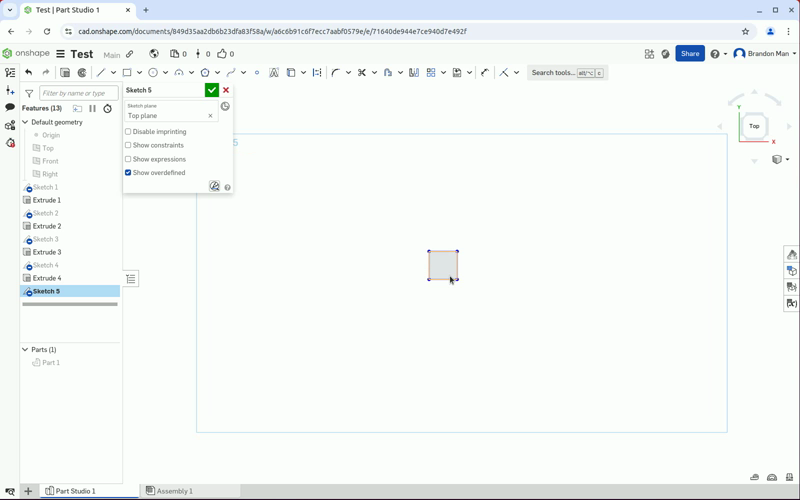
scroll(6)
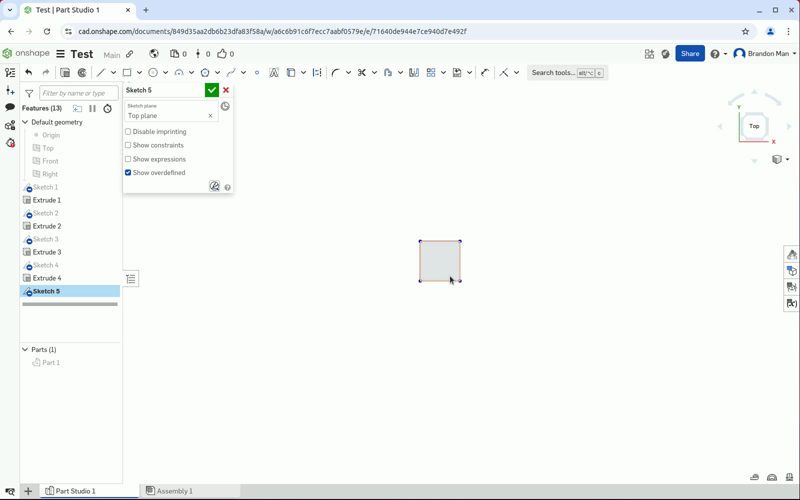
scroll(6)
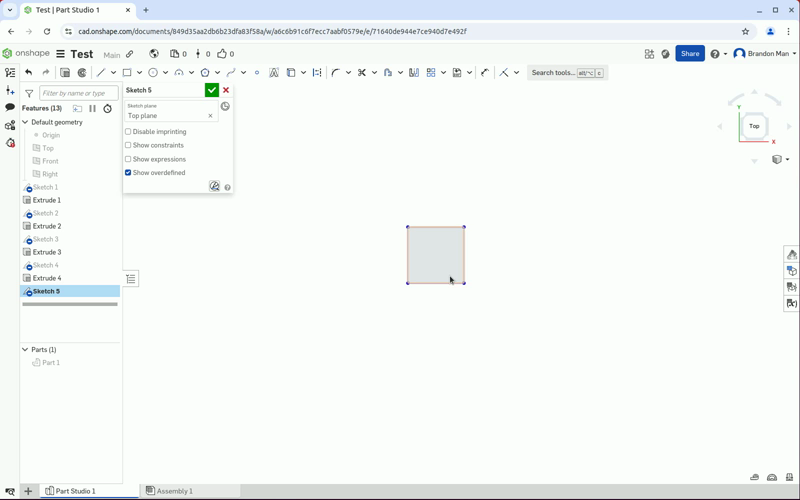
scroll(6)
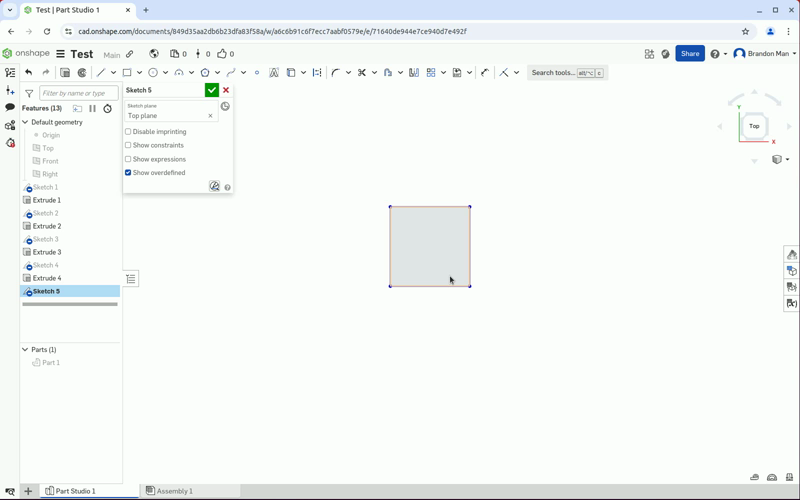
scroll(6)
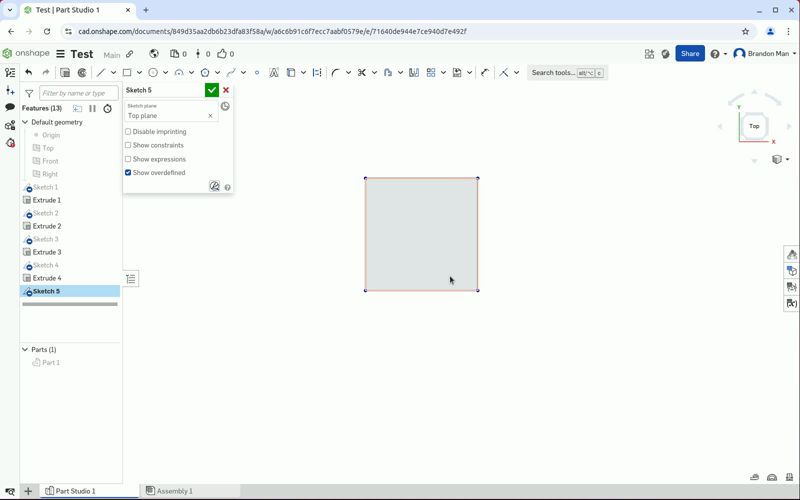
scroll(6)
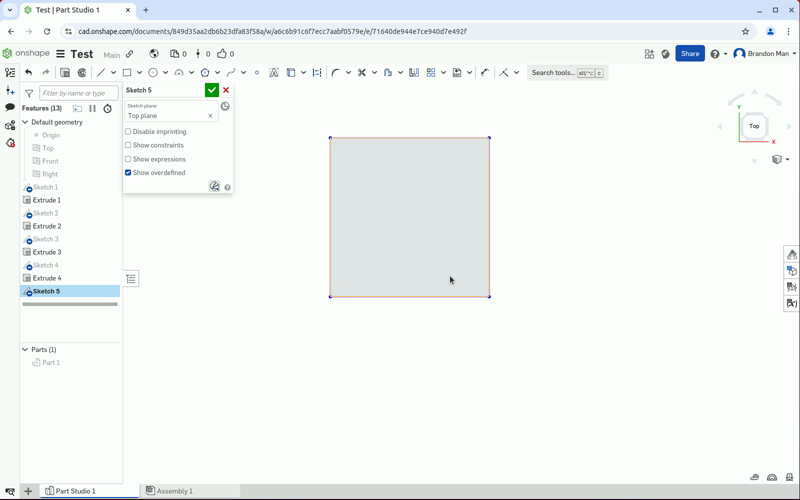
scroll(6)
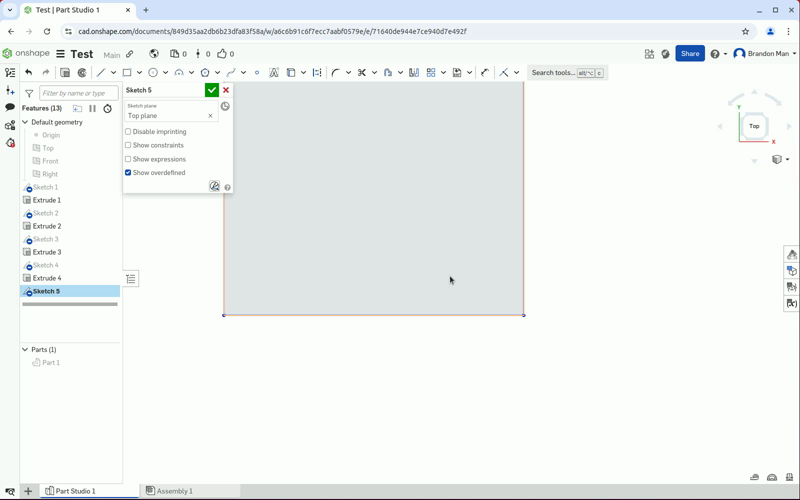
click(450, 275)
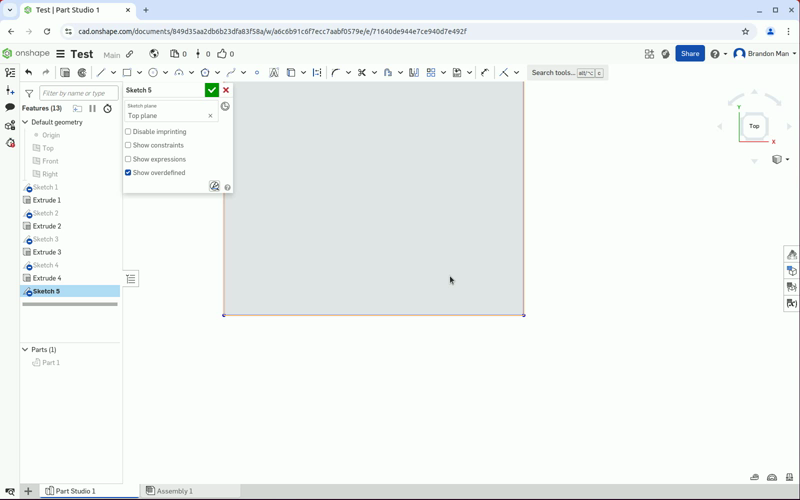
scroll(-6)
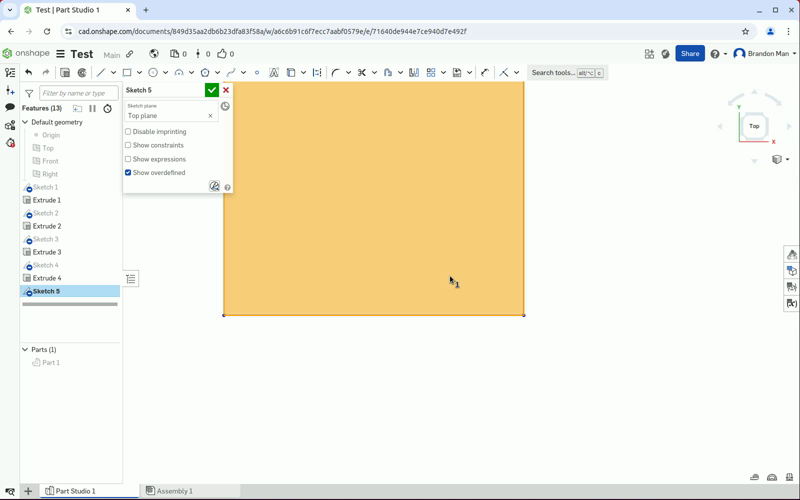
scroll(-6)
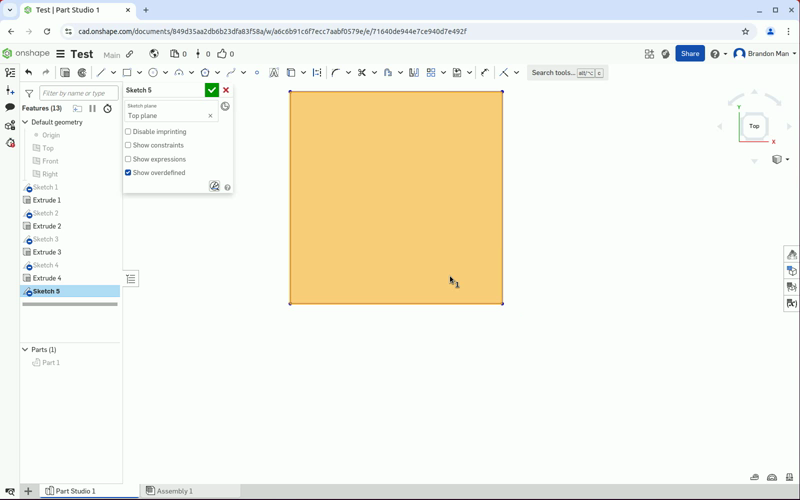
scroll(-6)
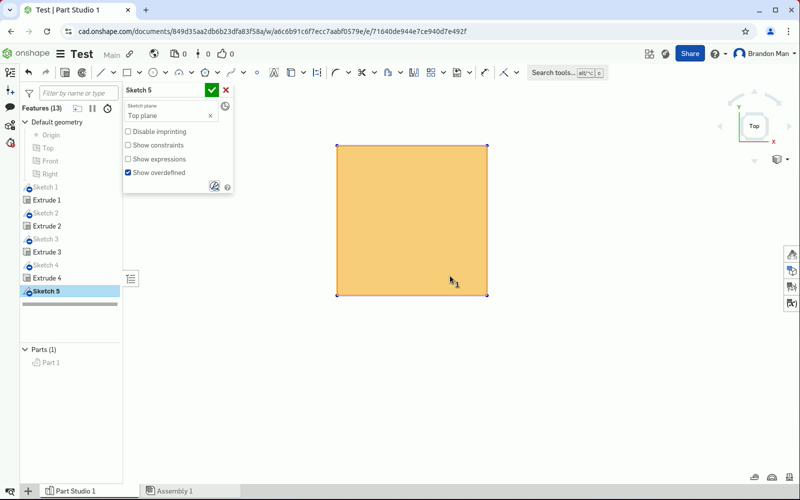
scroll(-6)
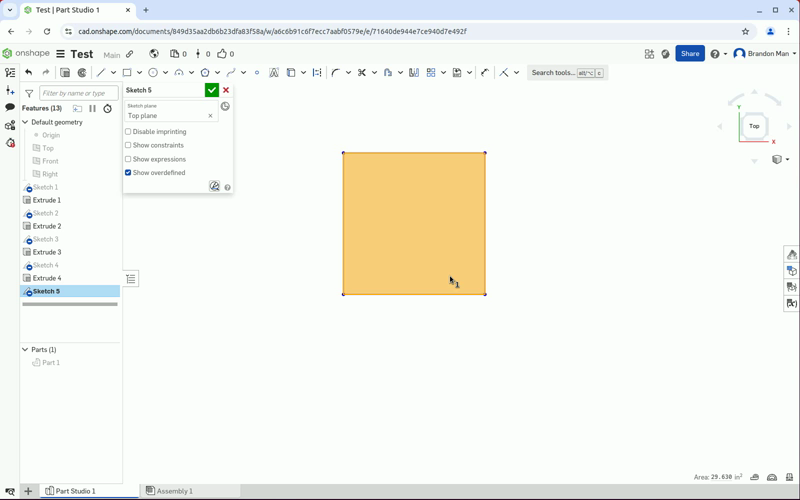
scroll(-6)
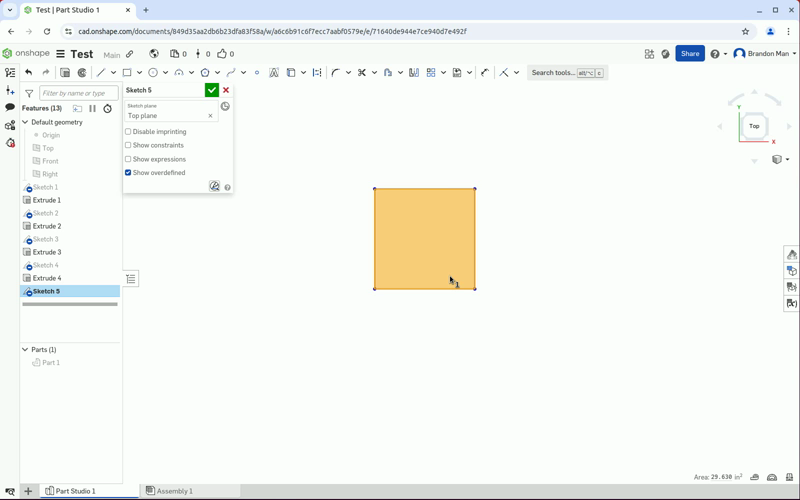
scroll(-6)
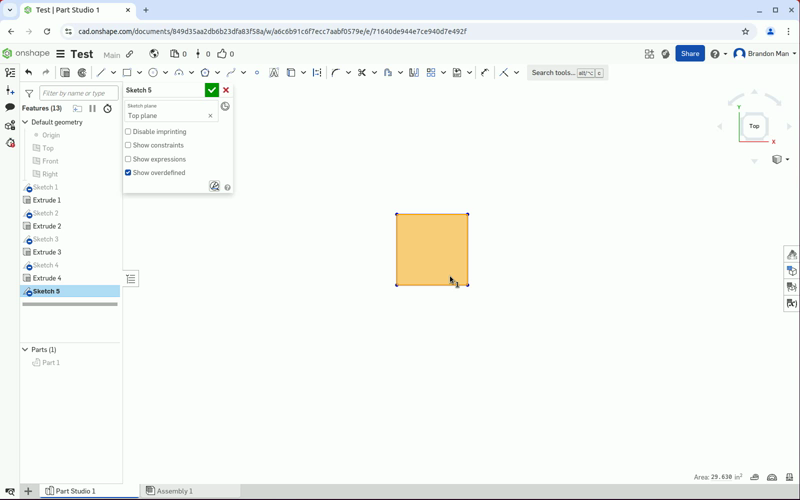
scroll(-6)
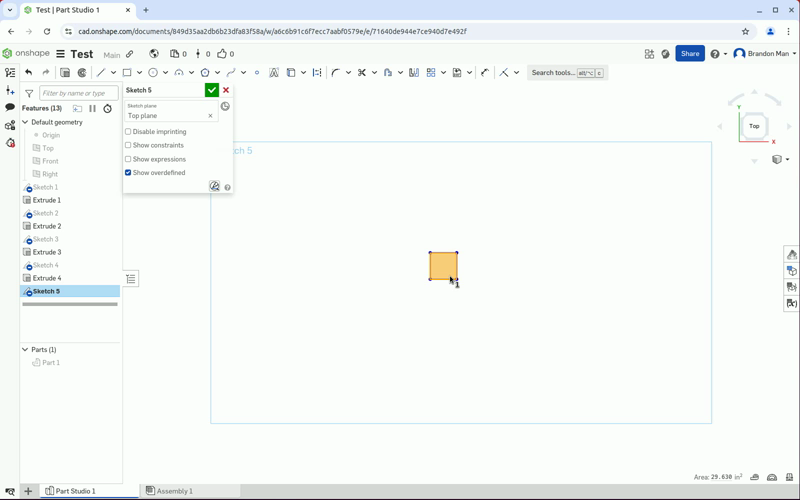
mouse_move(73, 352)
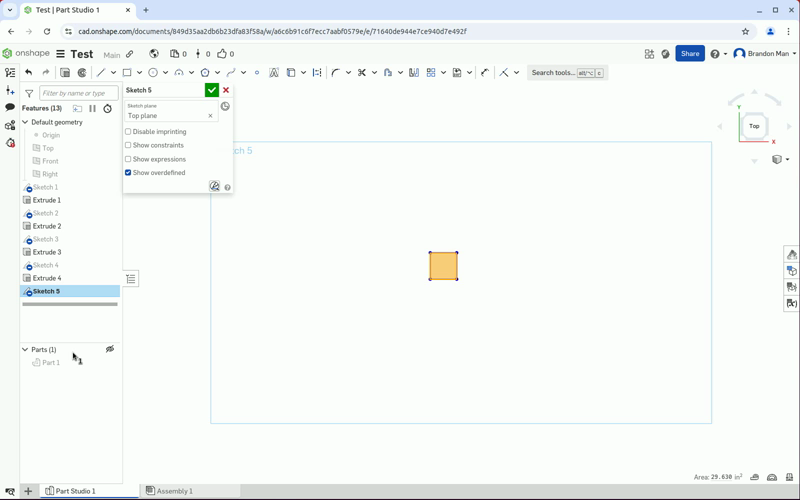
key(shift+y)
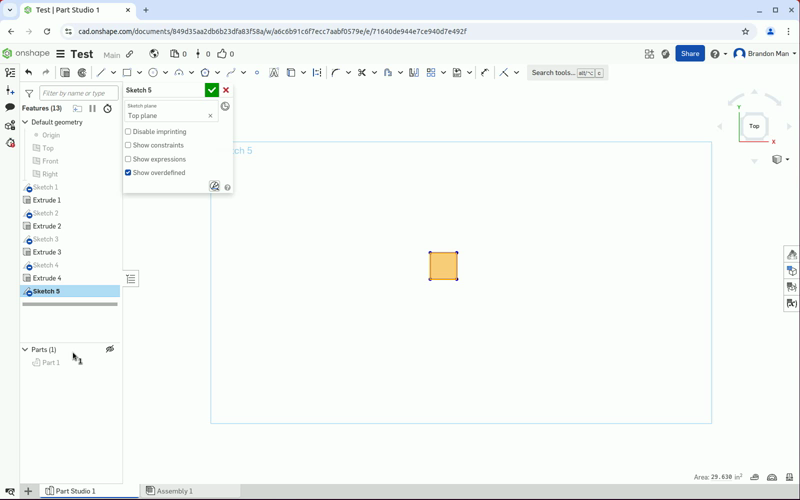
key(shift+e)
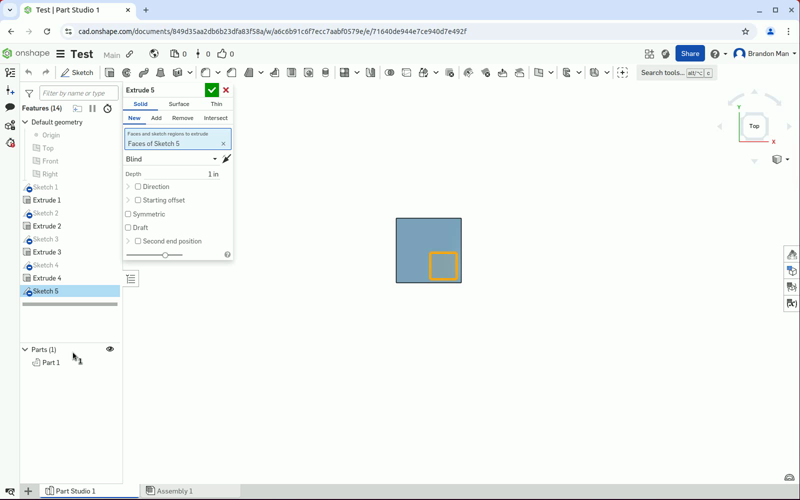
mouse_move(143, 106)
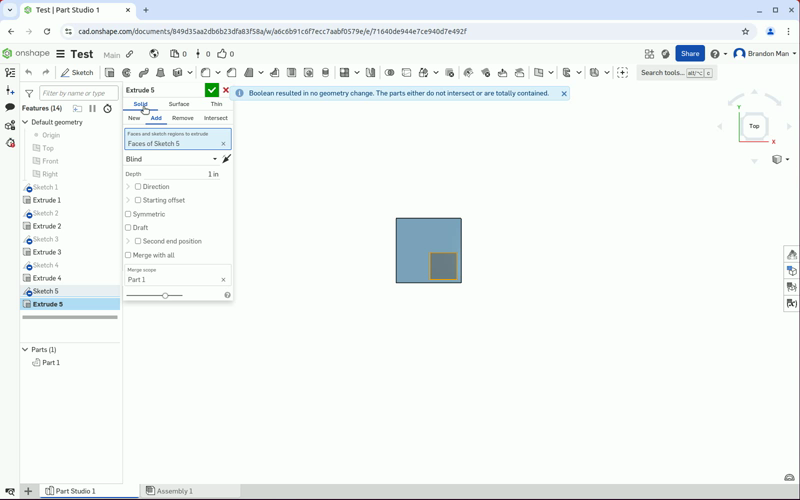
click(143, 106)
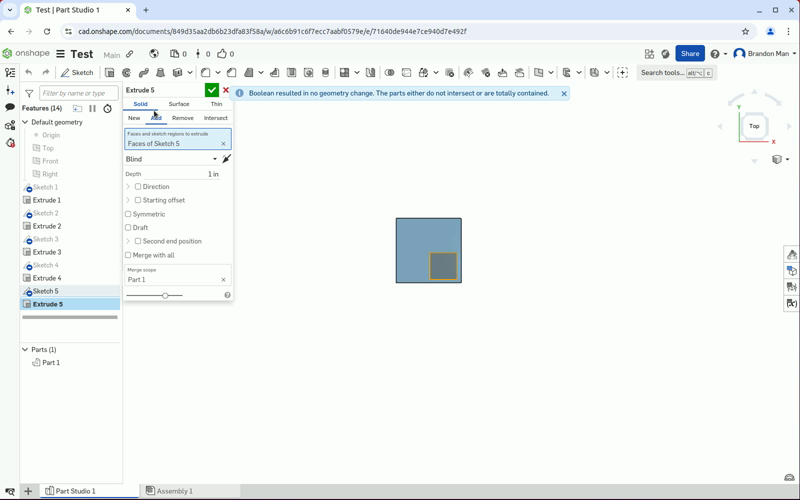
mouse_move(186, 120)
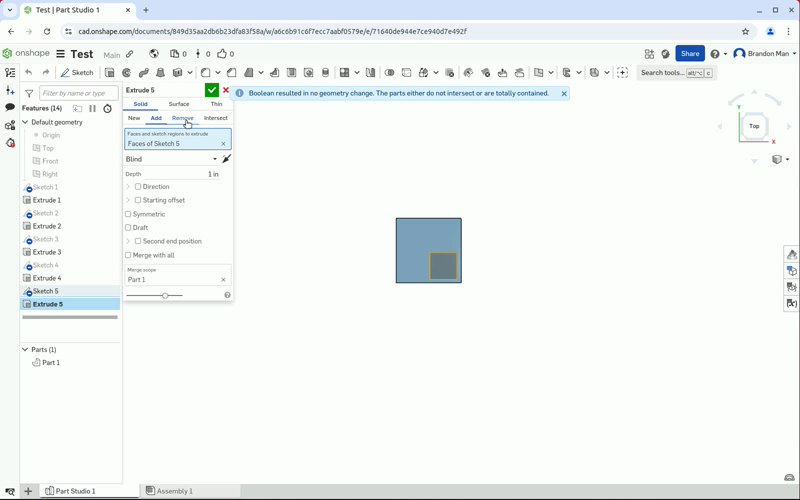
click(186, 120)
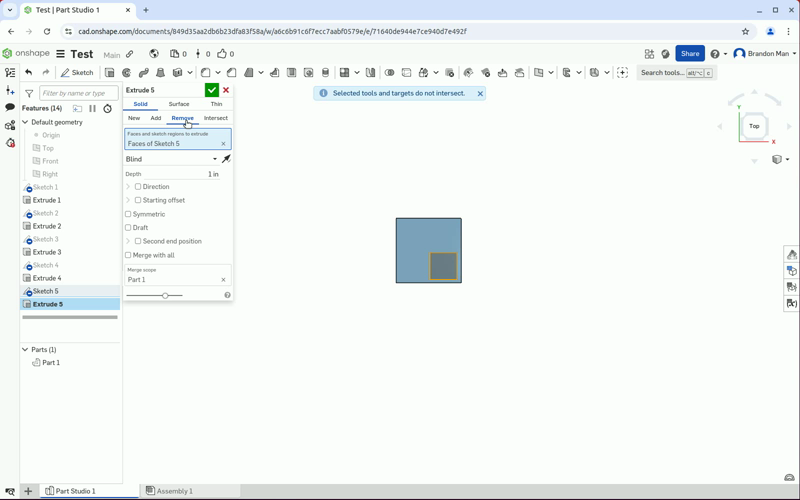
key(tab, 4)
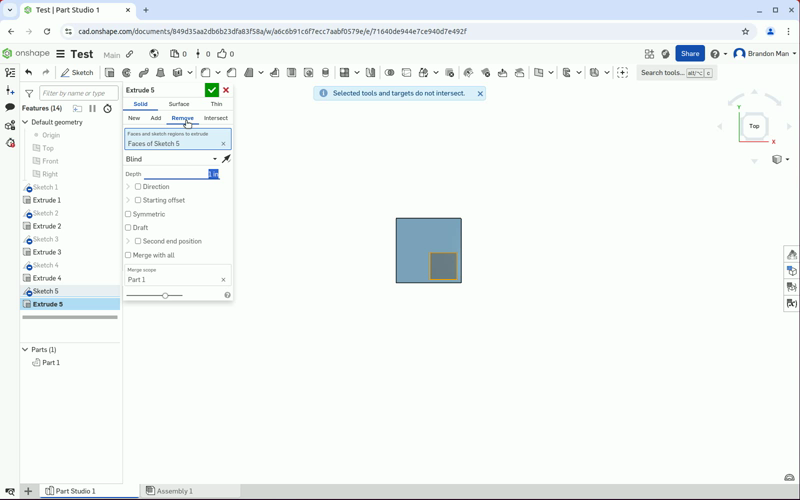
text(-22.386)
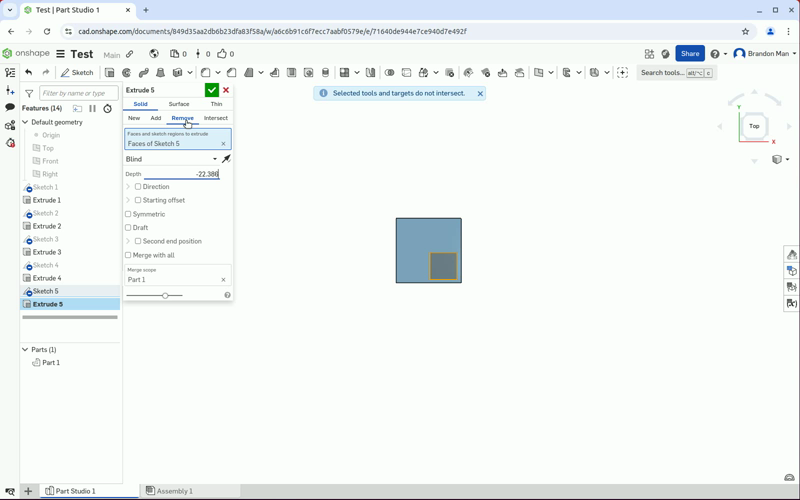
key(tab, 6)
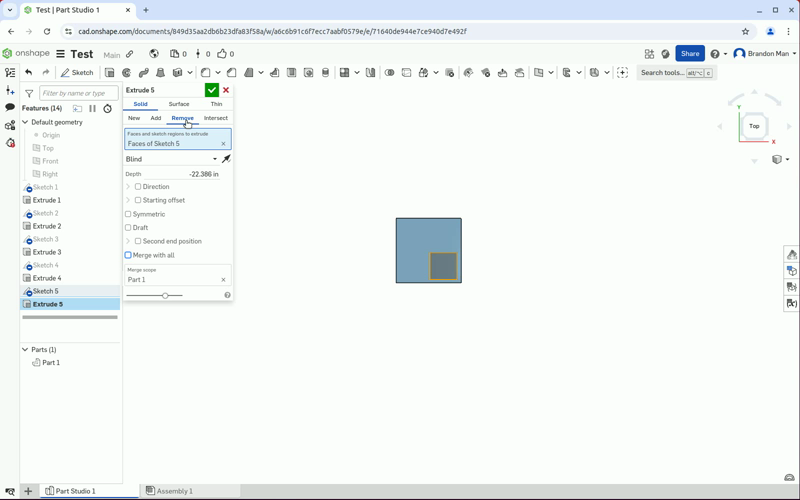
key(space)
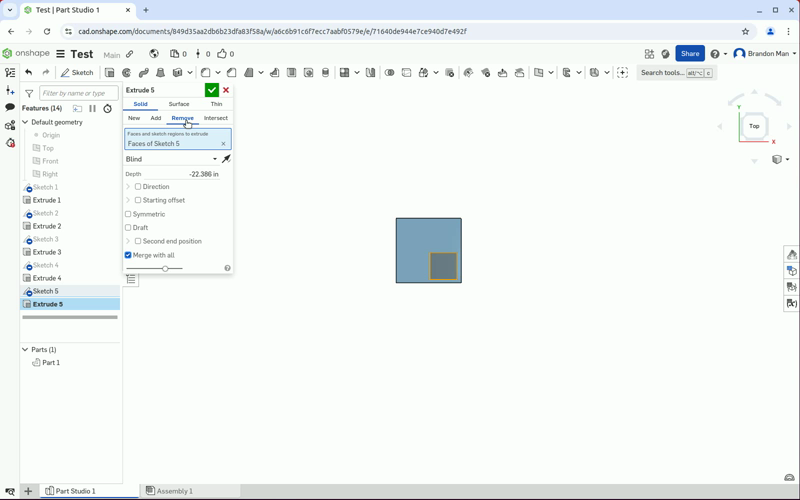
key(enter)
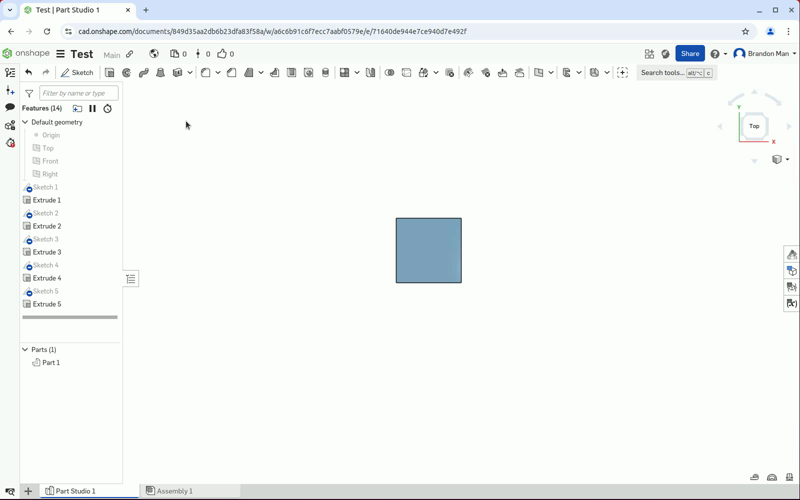
key(shift+h)
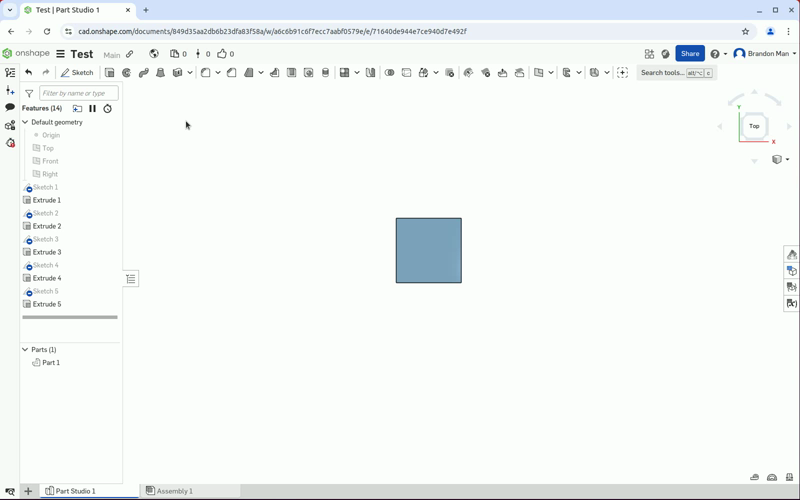
key(shift+h)
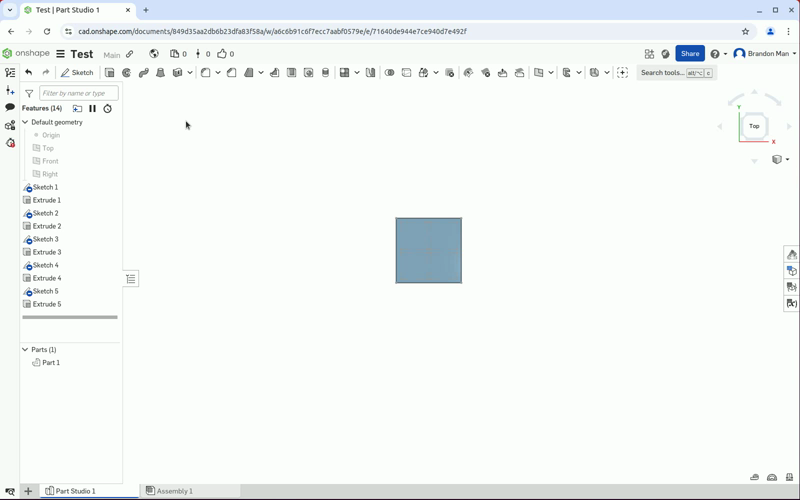
key(shift+7)
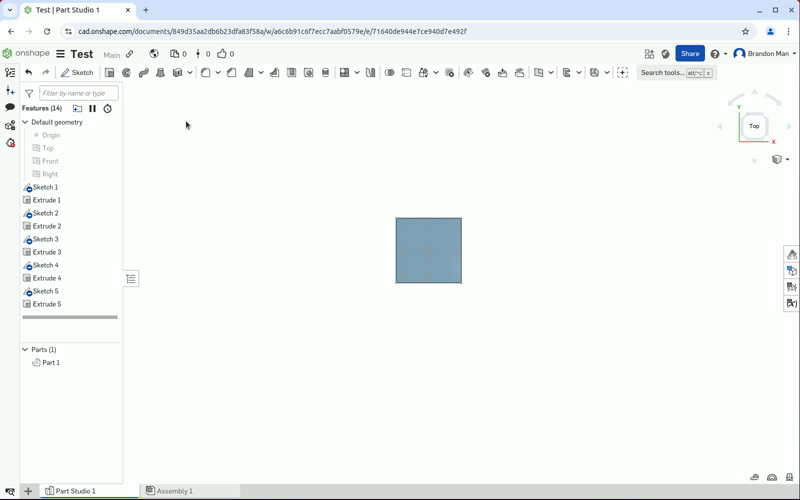
key(up, 3)
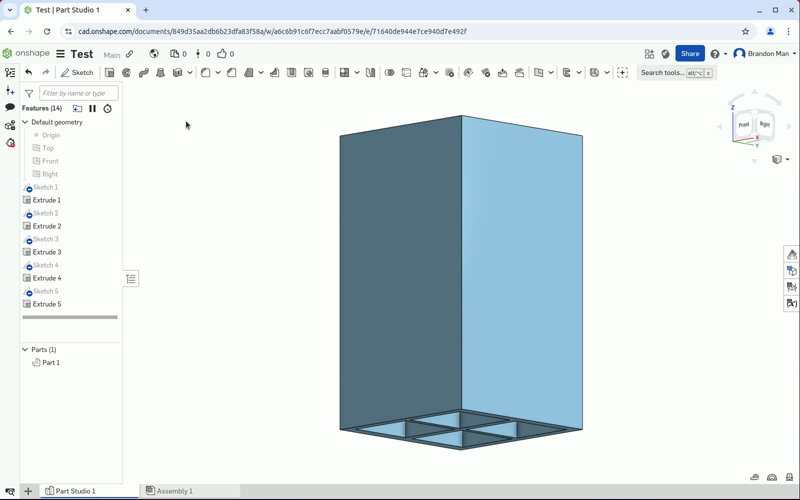
key(left, 3)
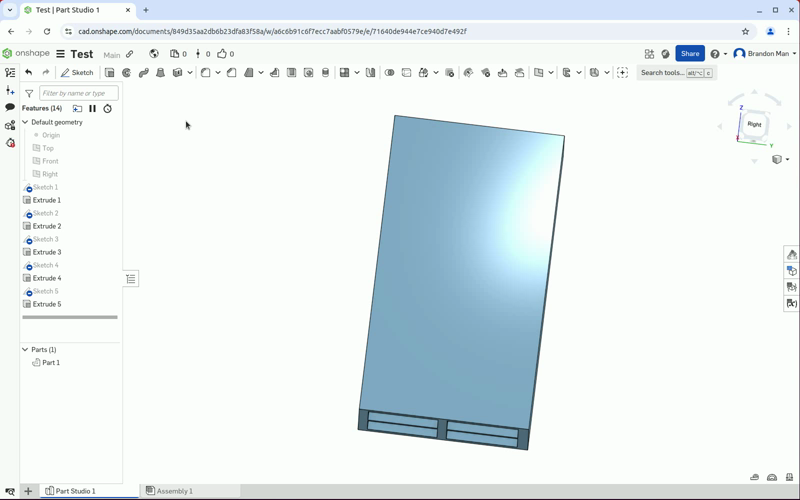
key(right, 3)
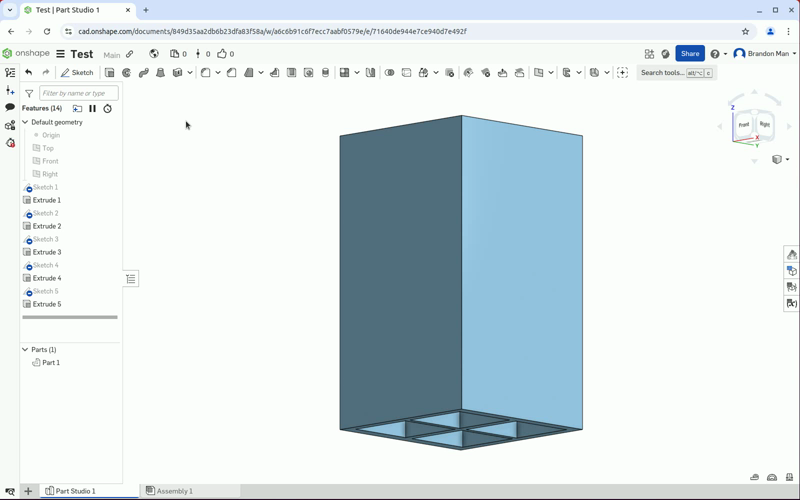
key(down, 3)
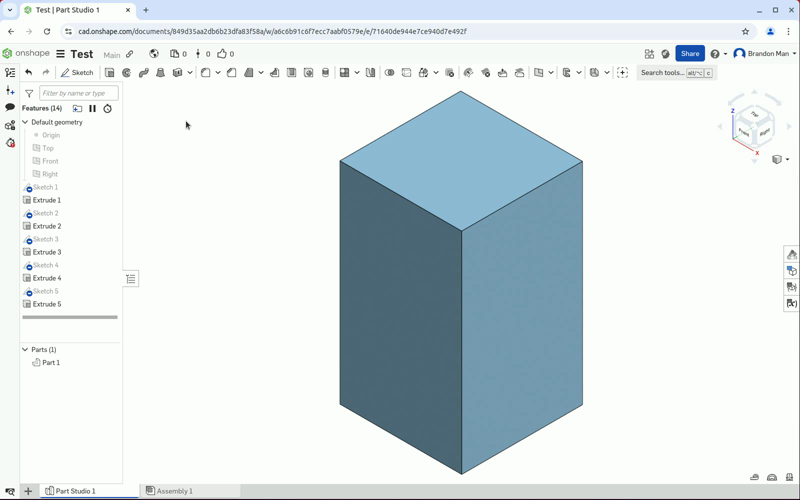
mouse_move(73, 189)
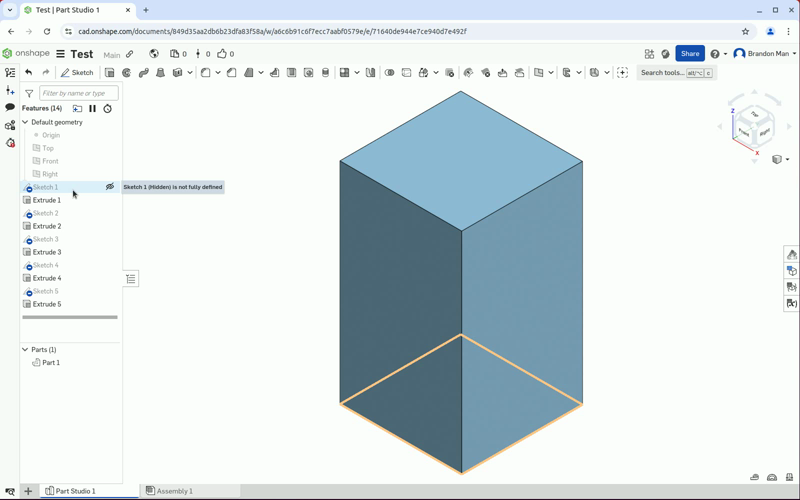
click(73, 189)